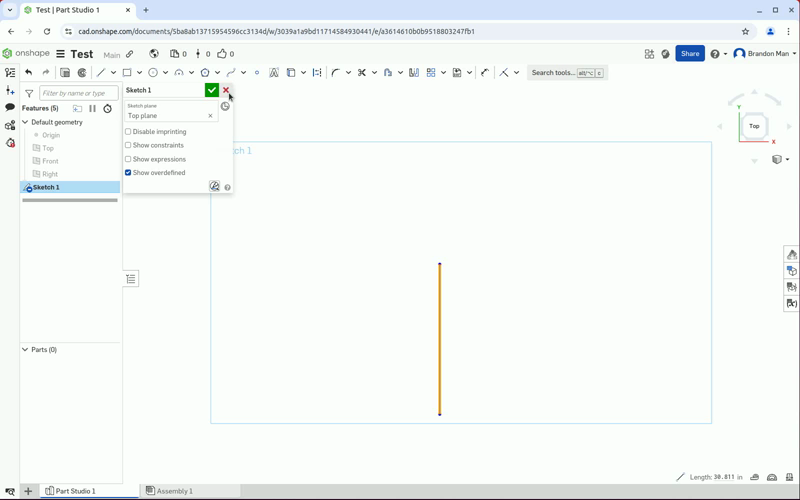
key(shift+h)
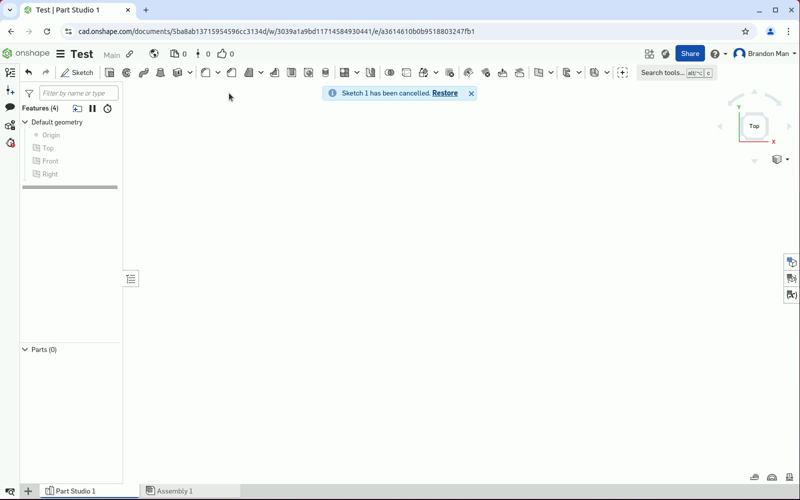
mouse_move(73, 352)
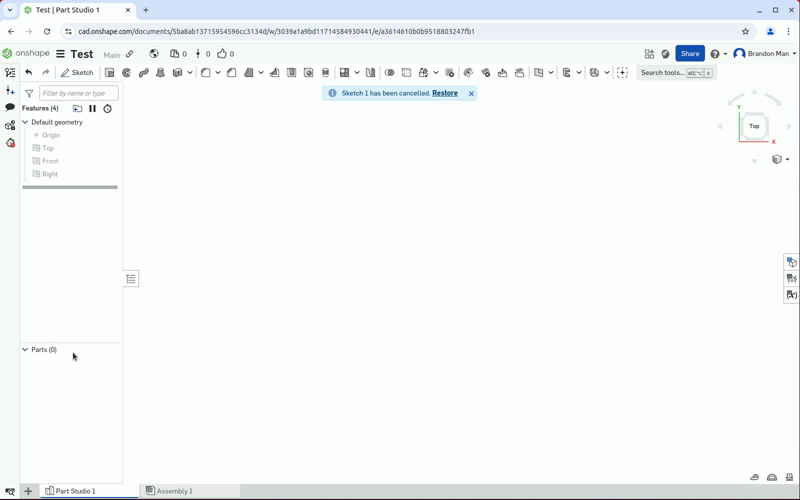
key(y)
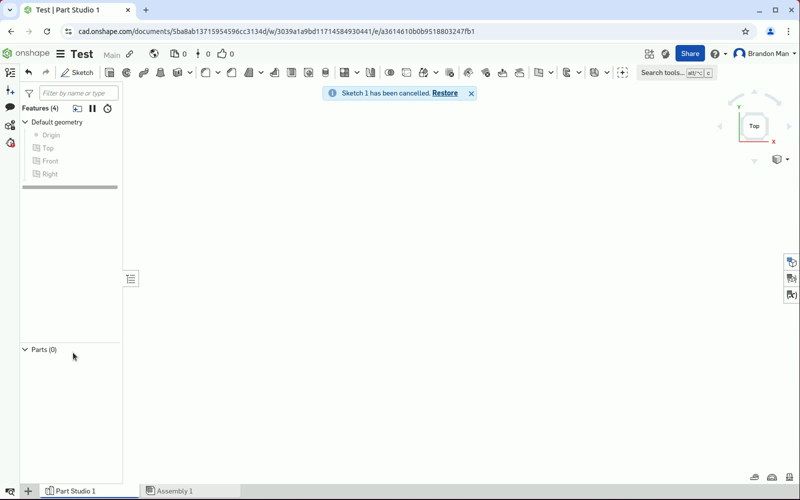
key(shift+p)
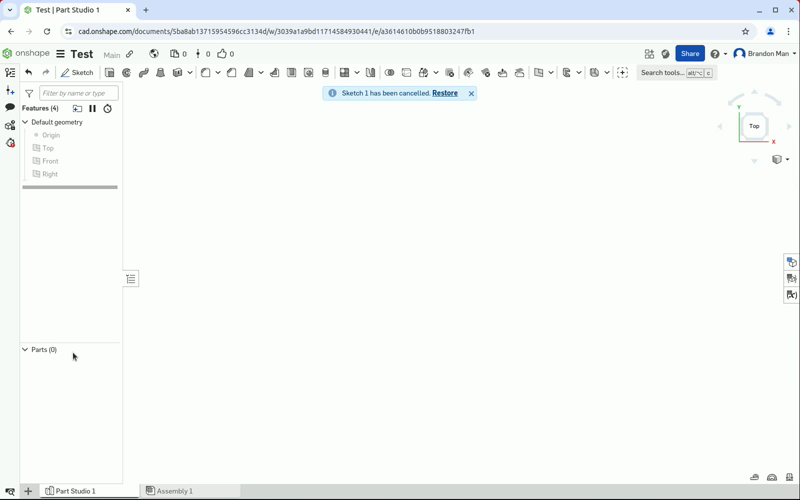
key(space)
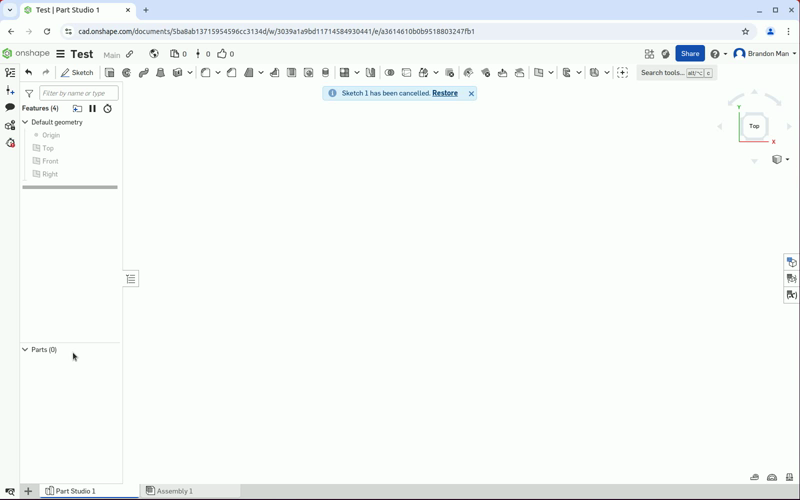
key_down(shift)
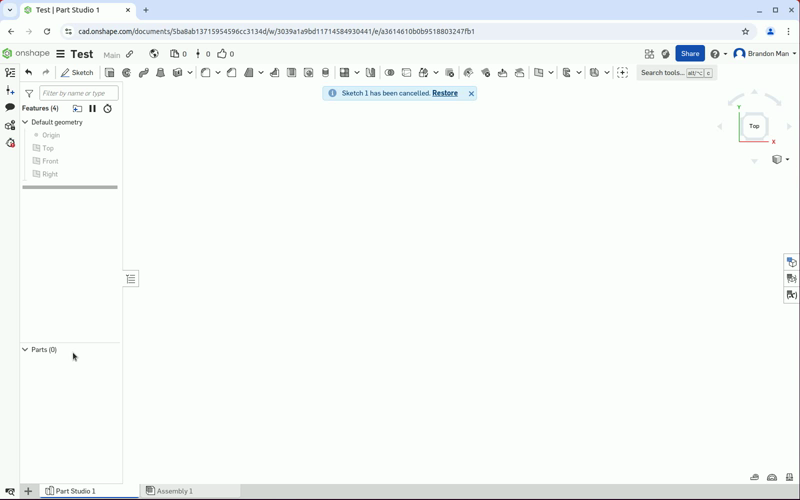
key(up)
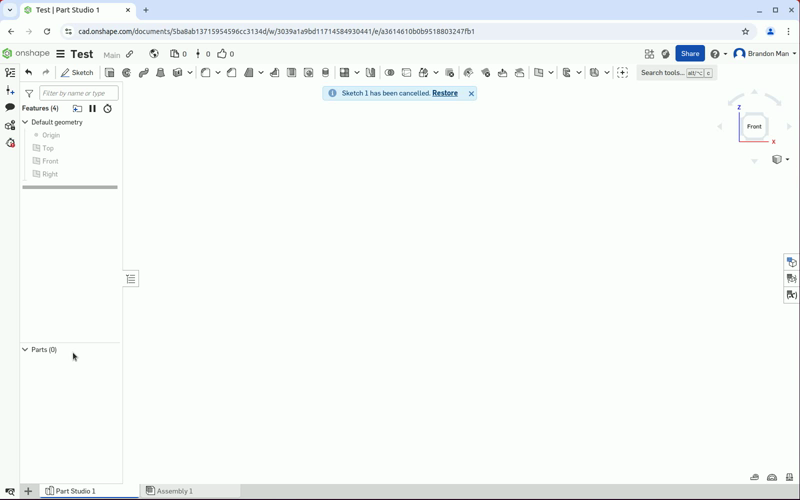
key_up(shift)
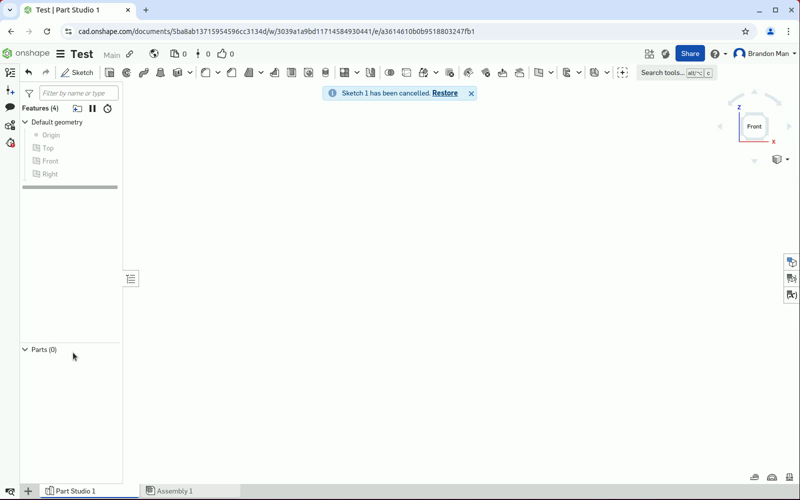
mouse_move(73, 352)
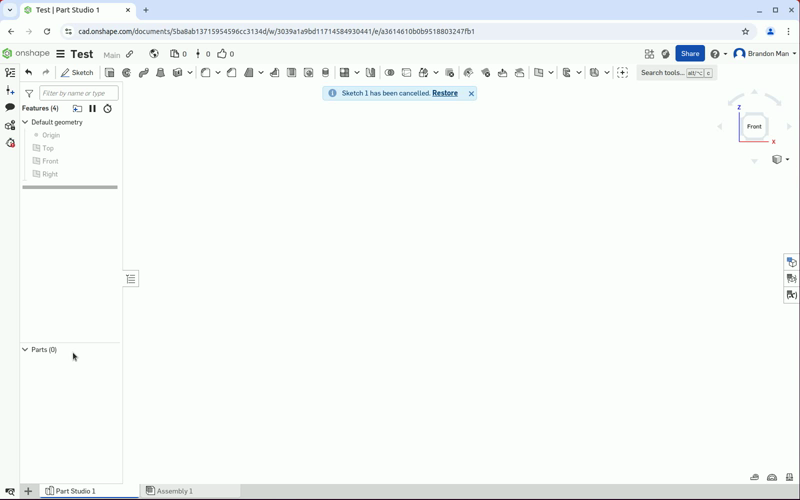
key(shift+y)
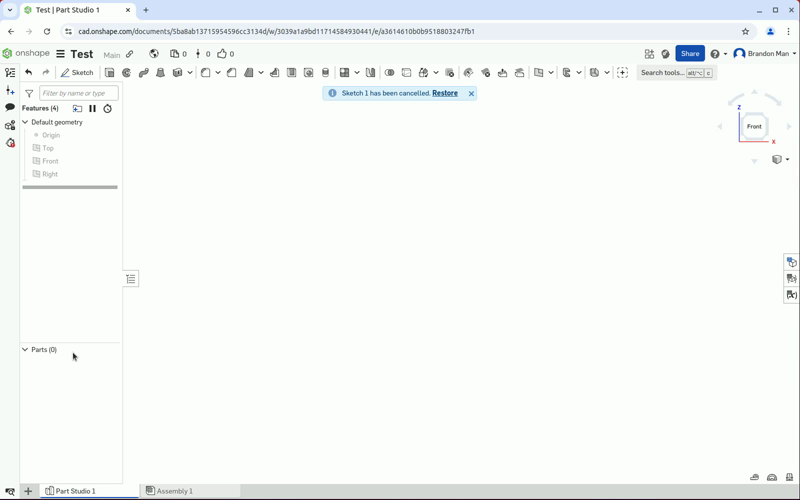
key(shift+s)
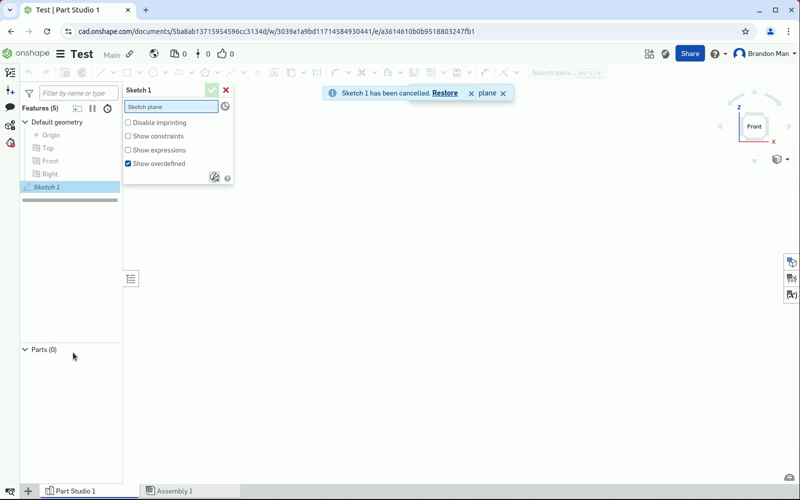
mouse_move(73, 163)
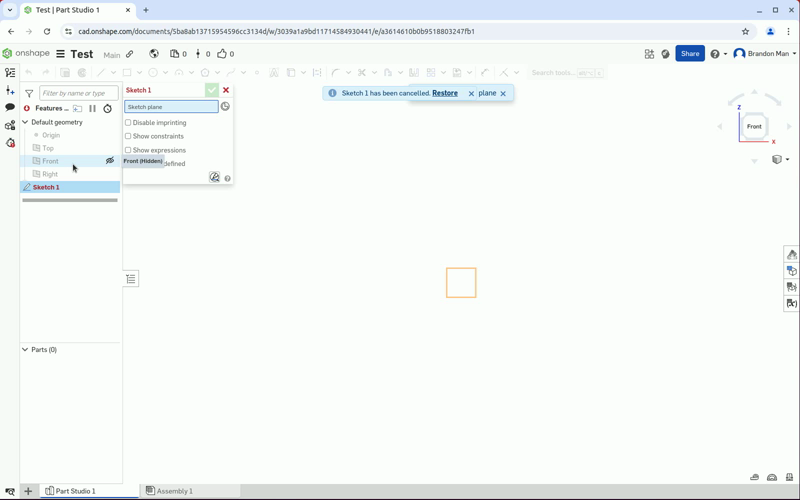
click(73, 163)
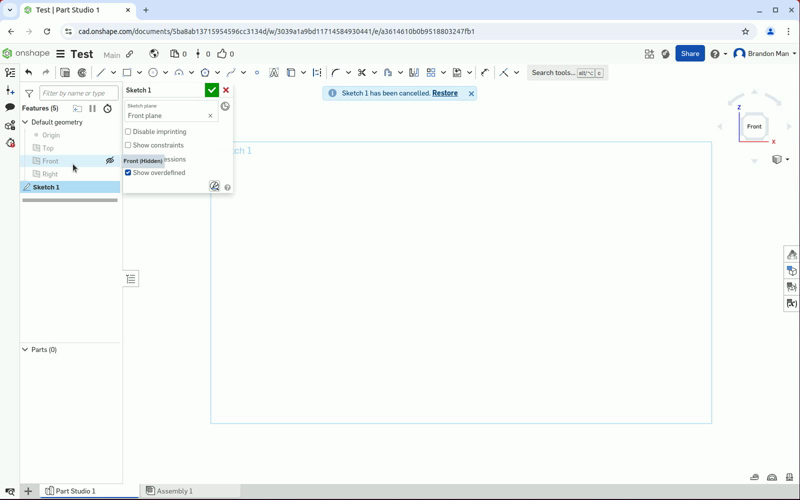
mouse_move(73, 352)
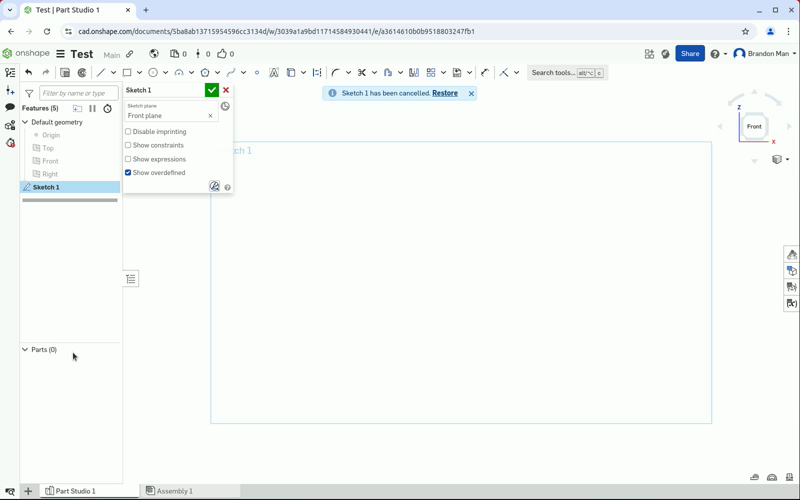
key(y)
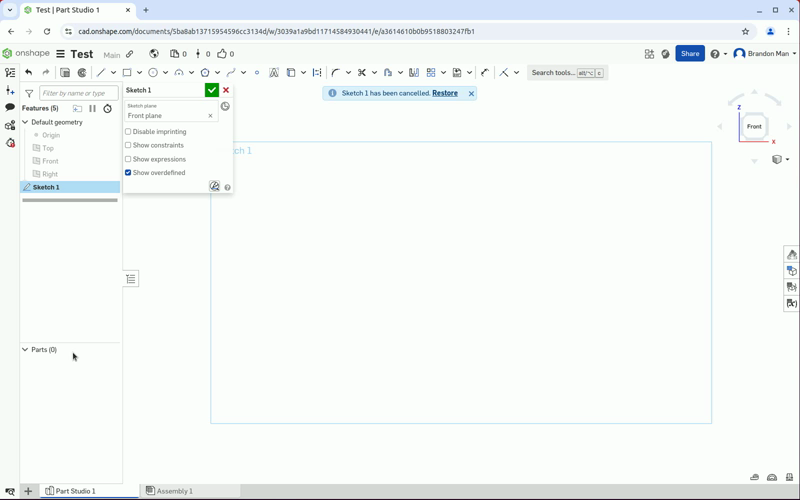
key(l)
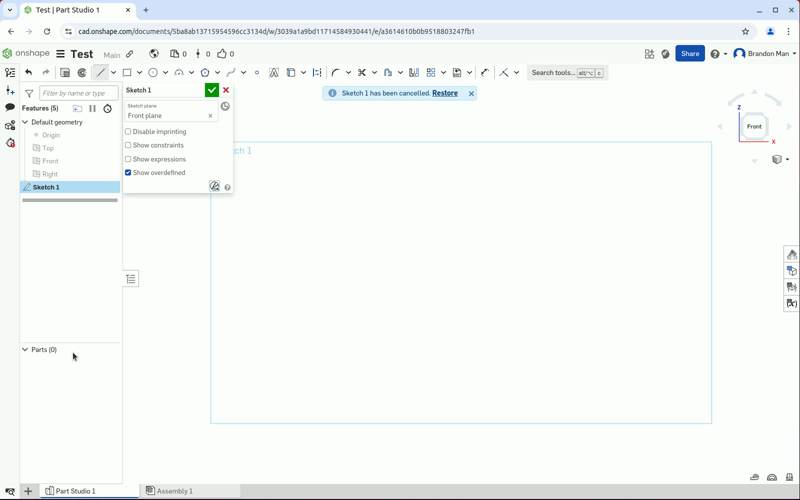
key_down(shift)
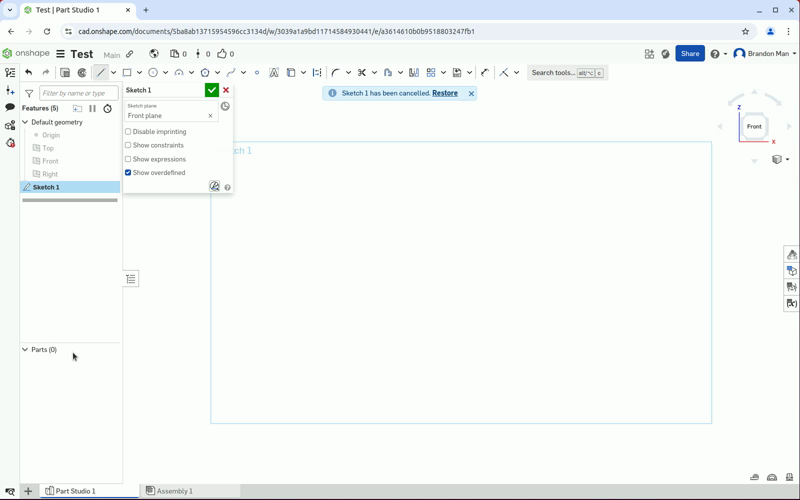
mouse_move(386, 234)
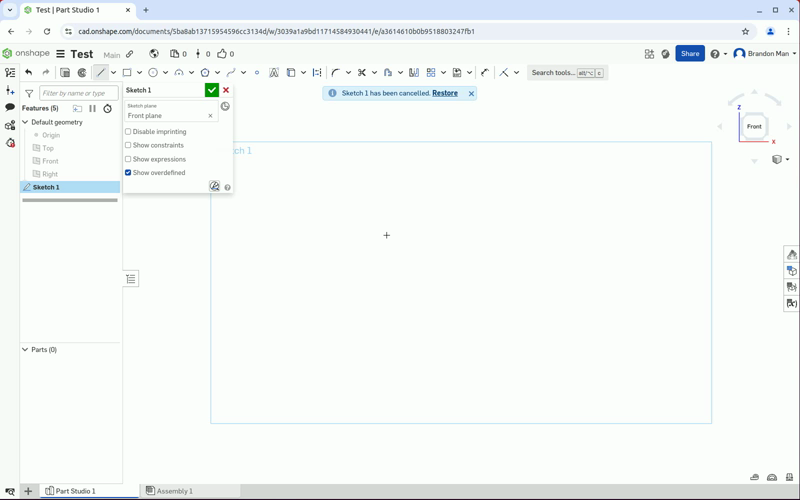
click(386, 234)
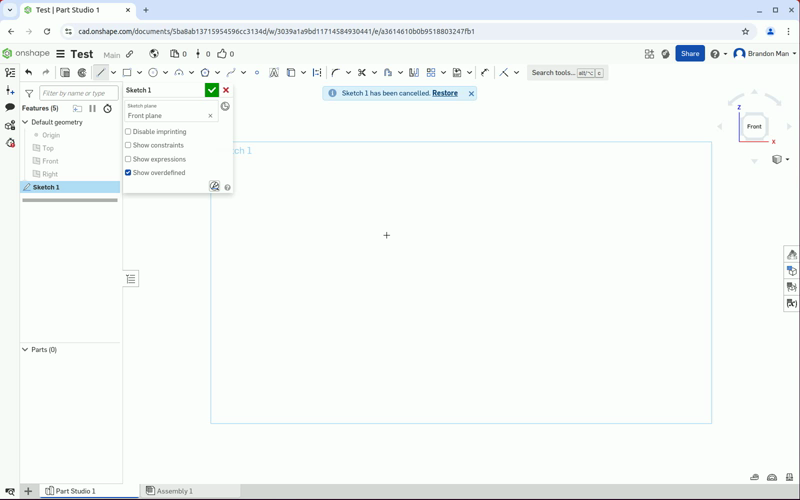
key_up(shift)
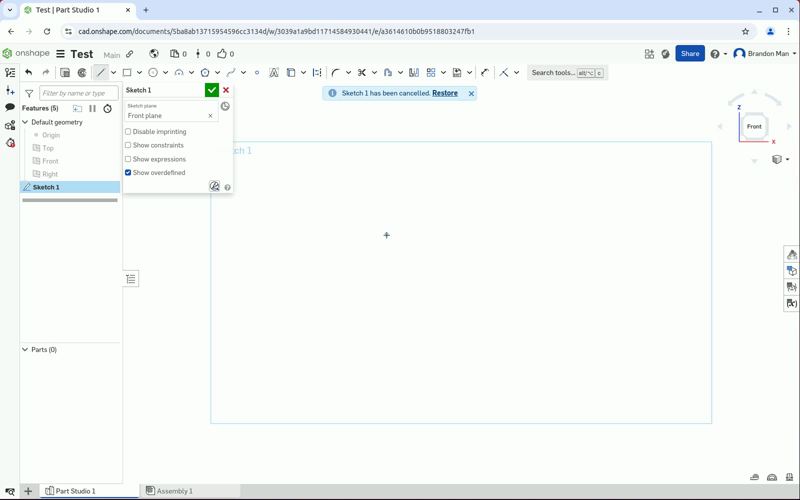
key_down(shift)
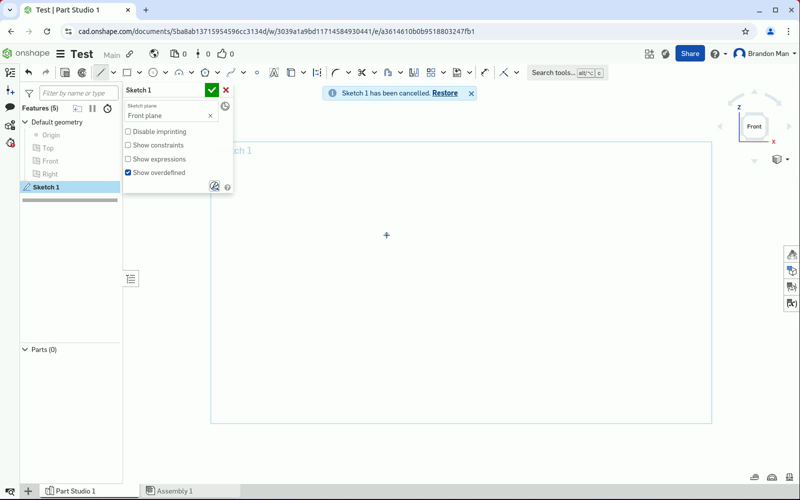
mouse_move(449, 234)
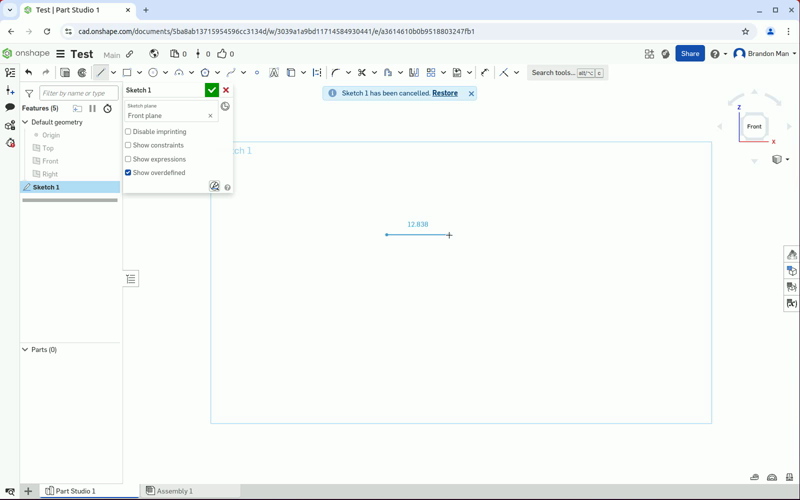
click(449, 234)
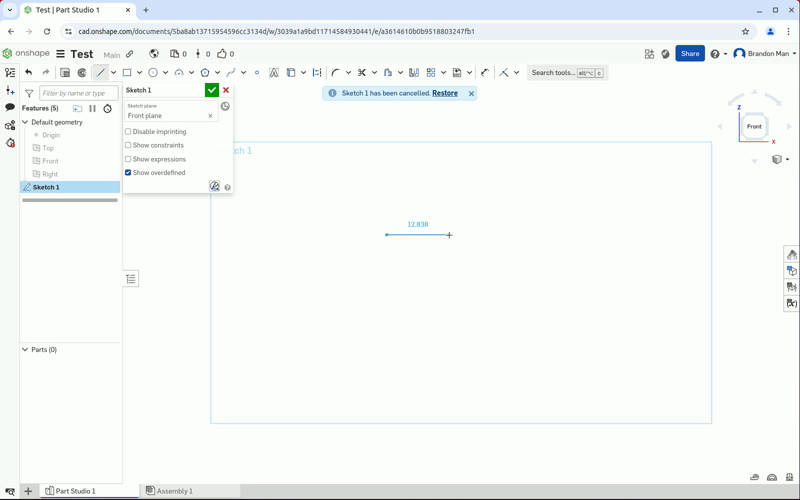
key_up(shift)
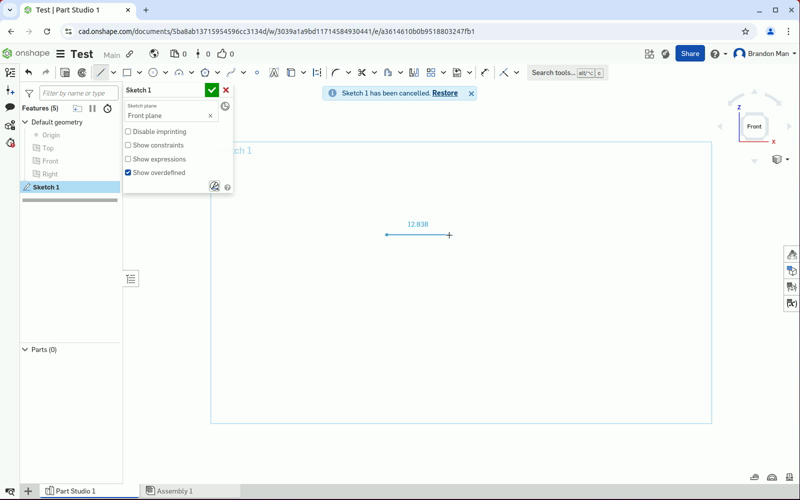
key_down(shift)
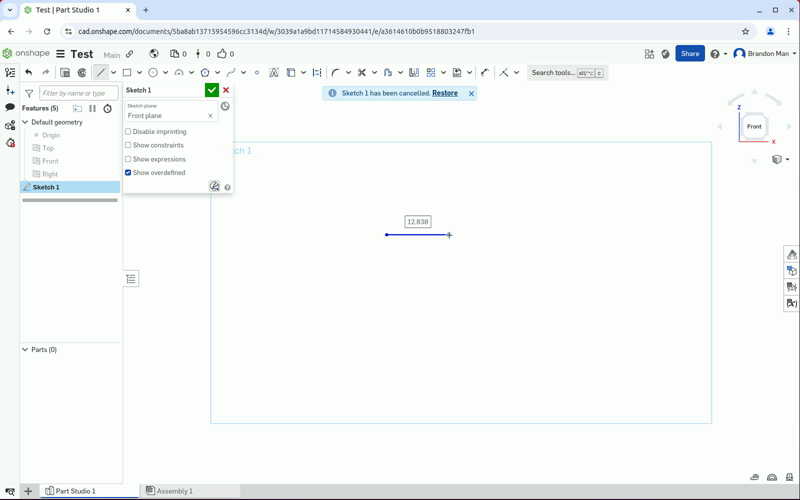
mouse_move(513, 348)
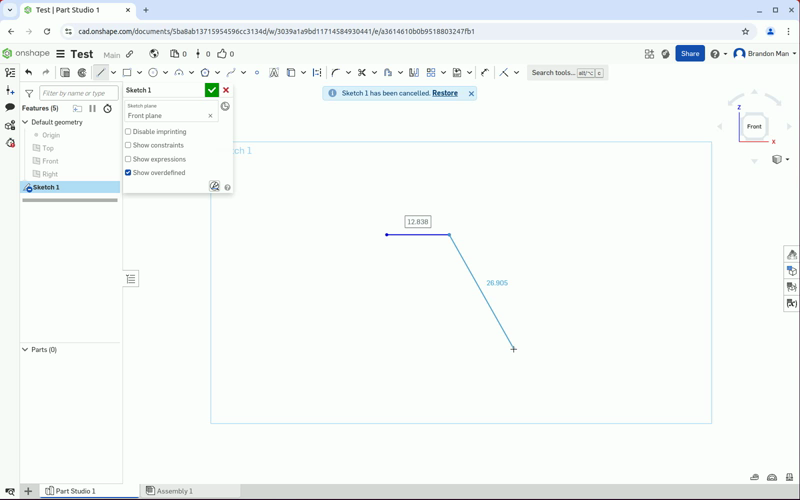
click(513, 348)
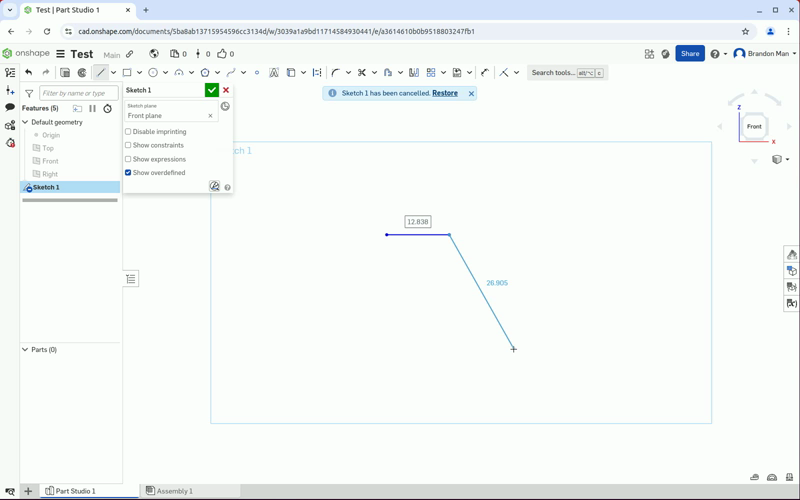
key_up(shift)
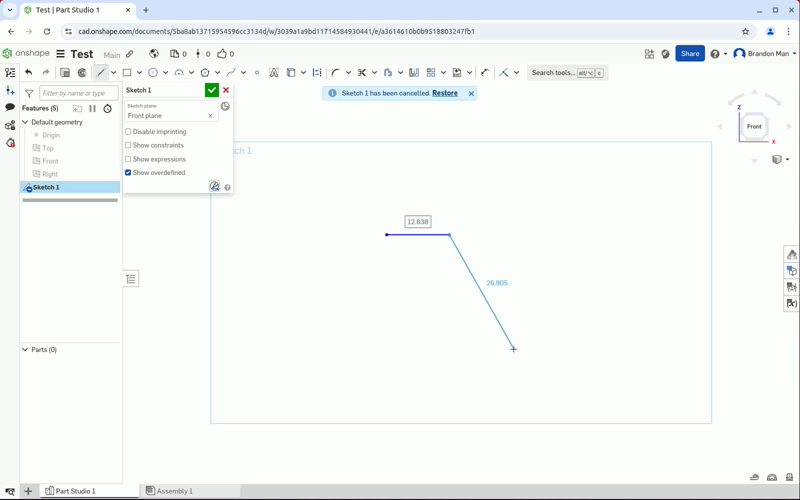
key_down(shift)
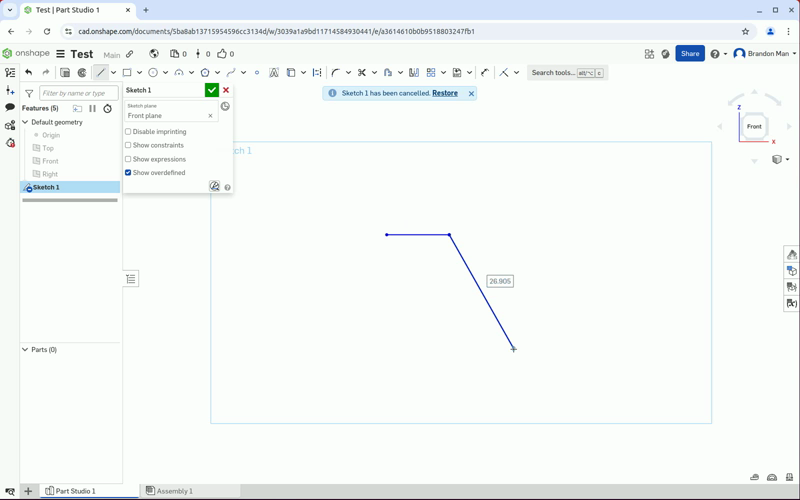
mouse_move(543, 348)
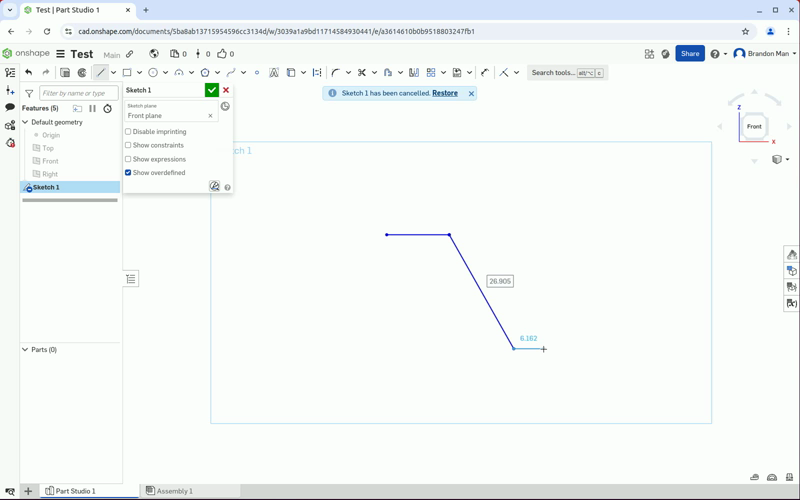
mouse_move(535, 348)
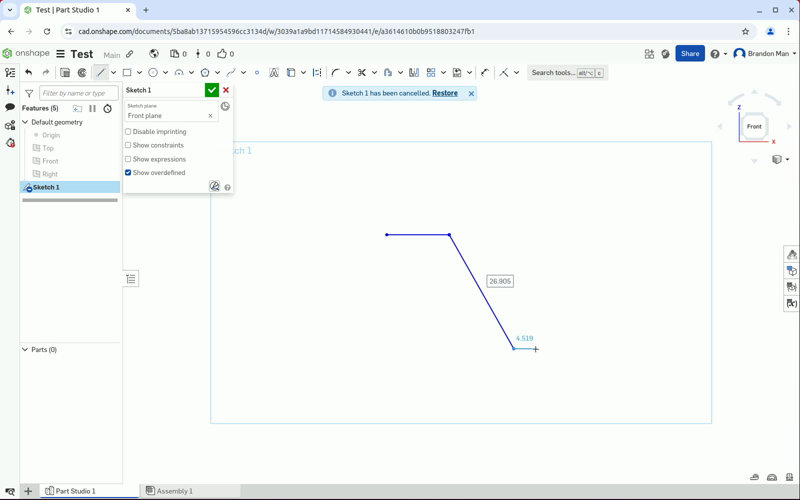
click(535, 348)
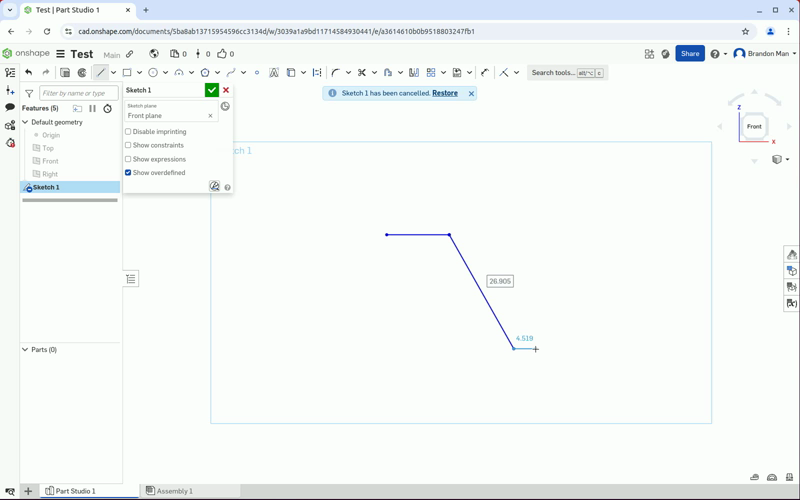
key_up(shift)
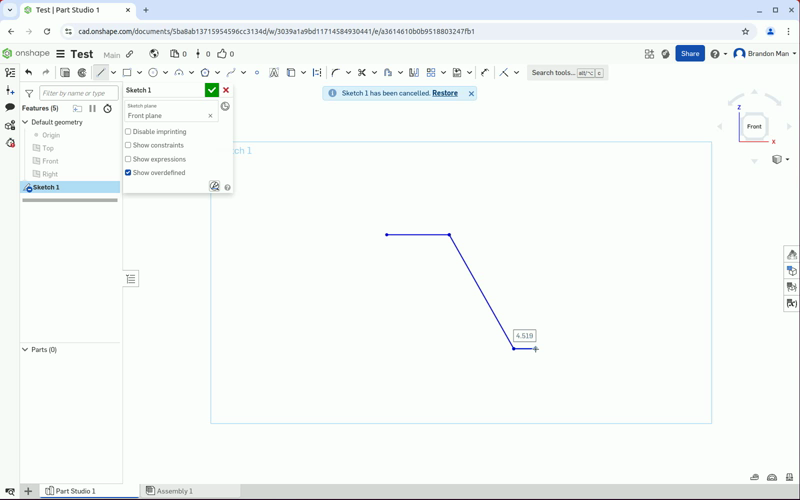
key_down(shift)
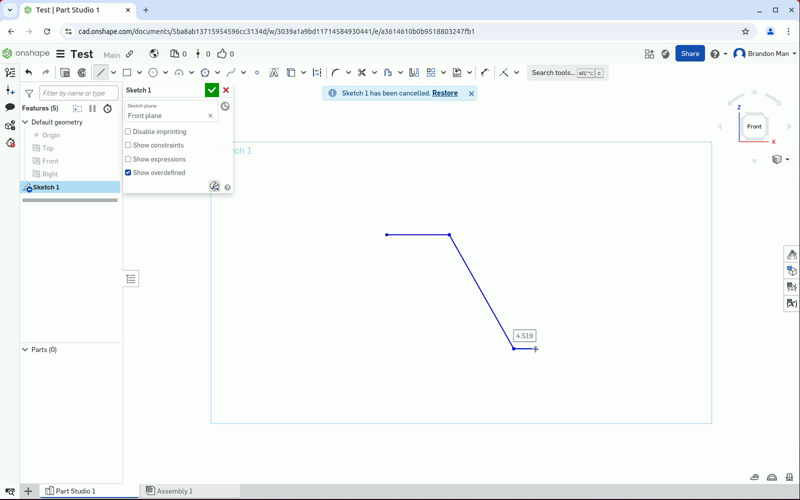
mouse_move(461, 216)
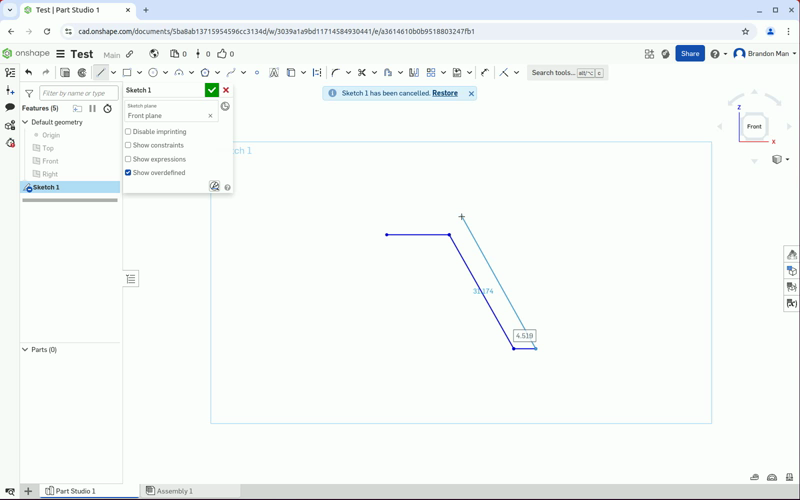
click(461, 216)
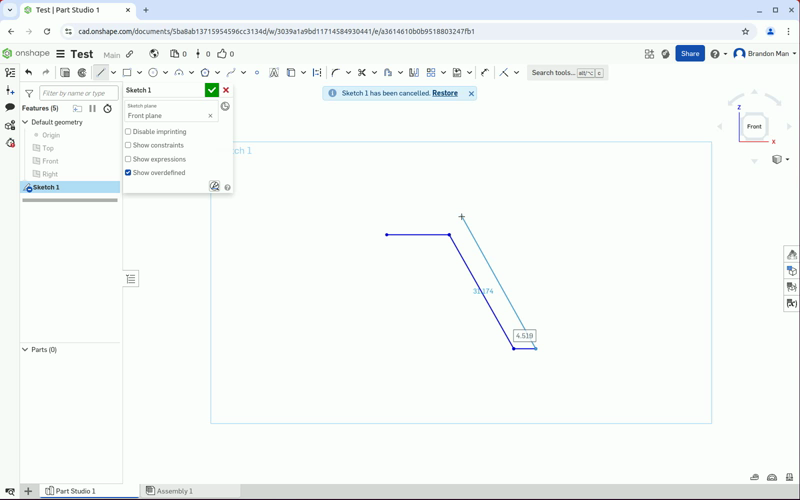
key_up(shift)
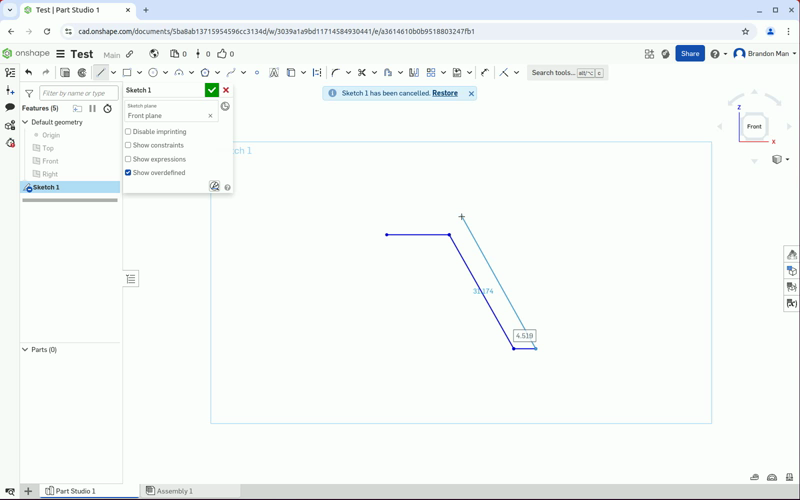
key_down(shift)
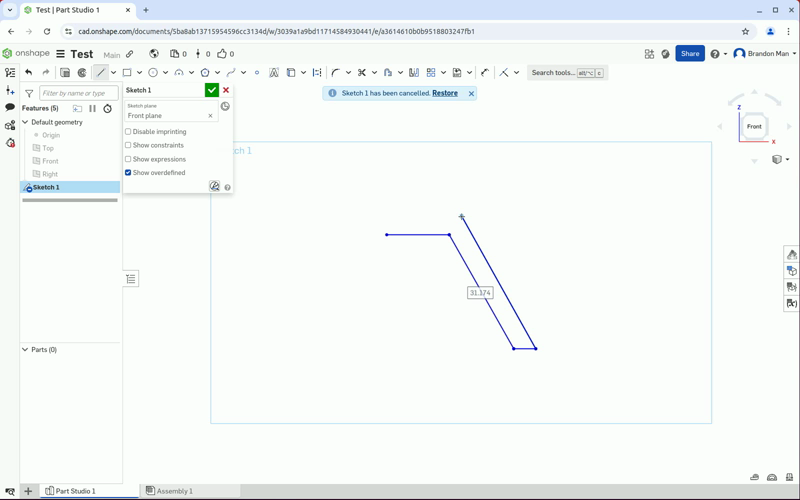
mouse_move(386, 216)
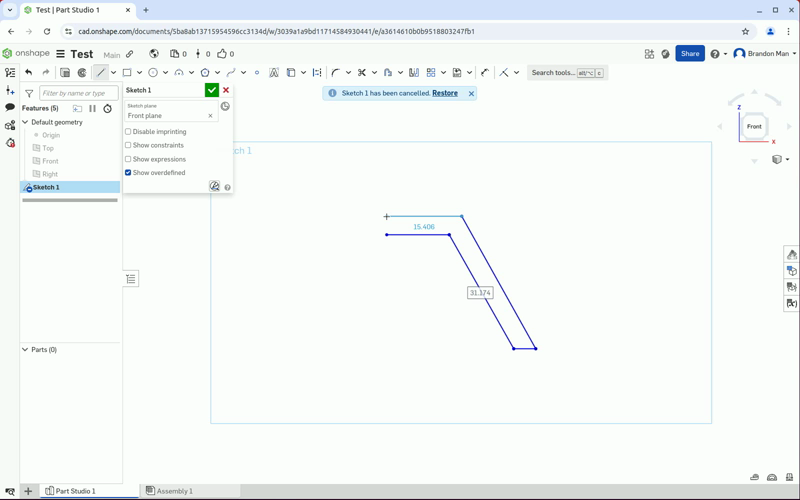
click(386, 216)
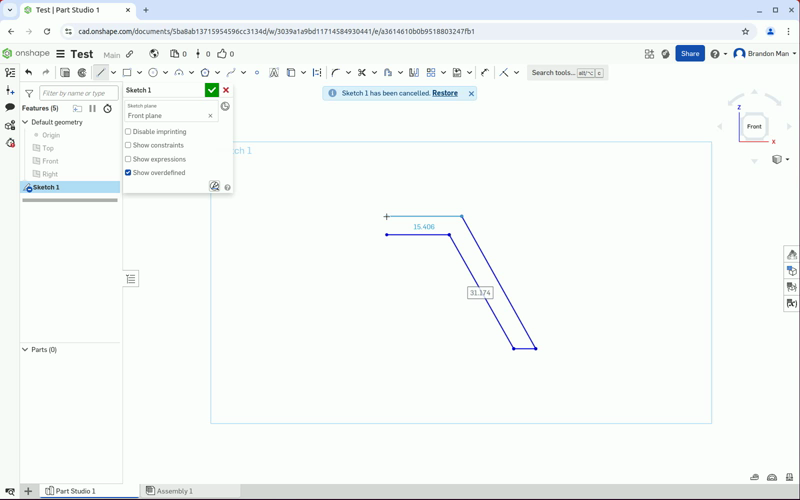
key_up(shift)
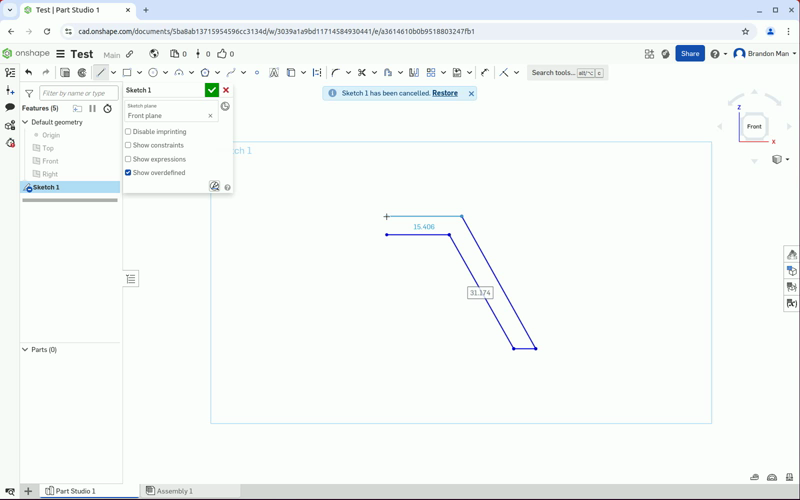
mouse_move(417, 216)
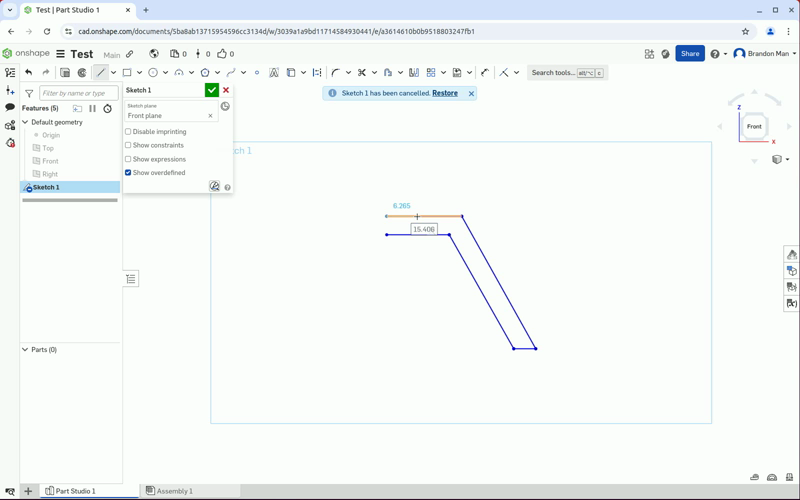
key_down(shift)
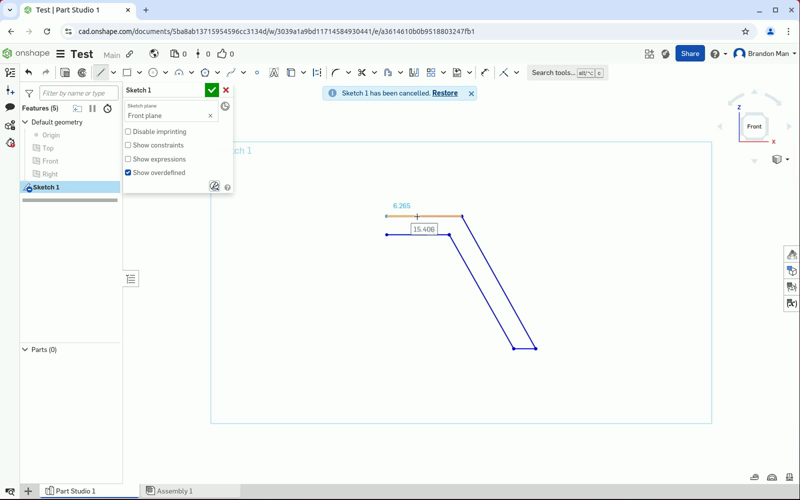
mouse_move(386, 234)
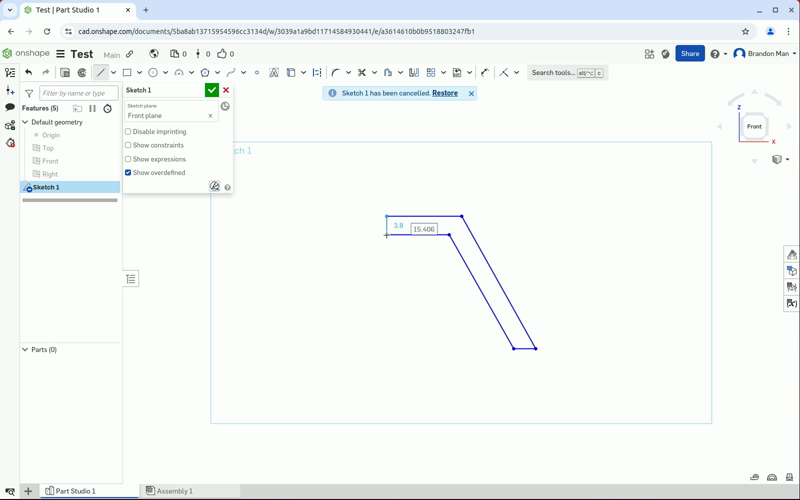
key_up(shift)
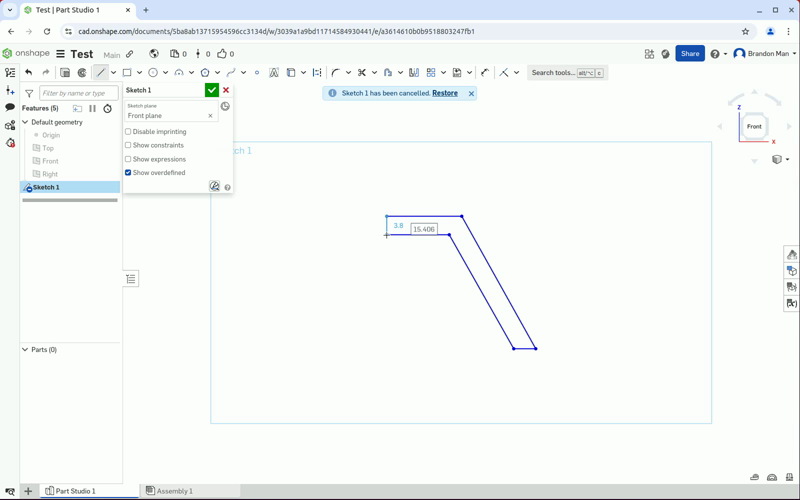
click(386, 234)
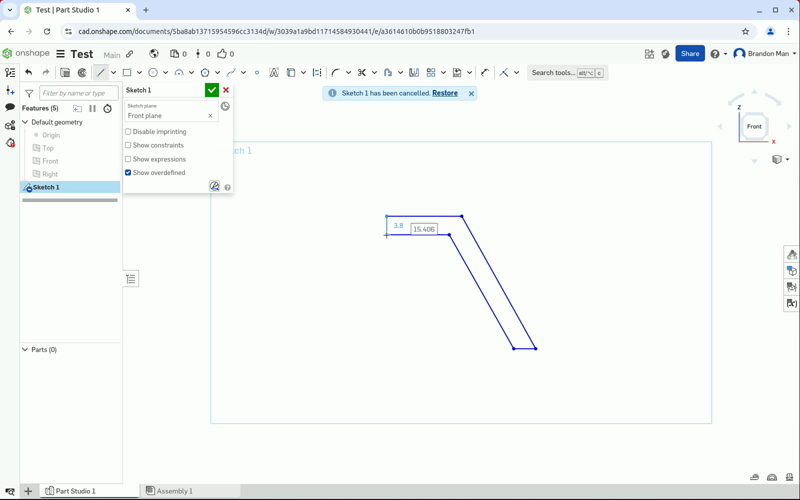
key(esc)
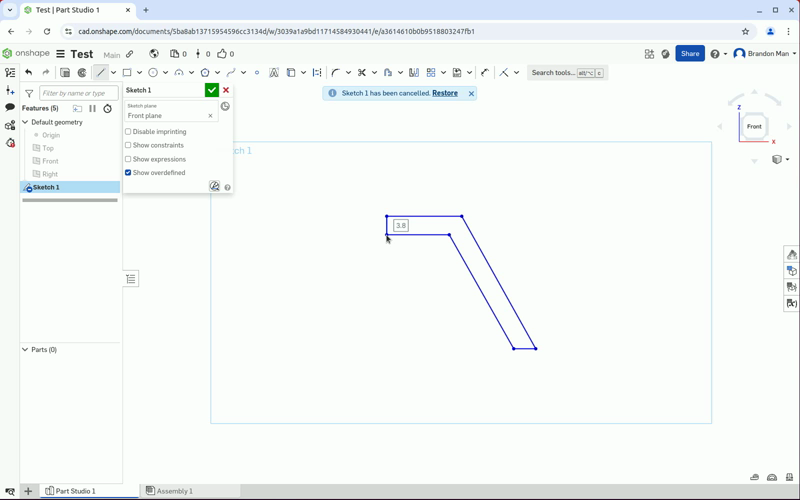
mouse_move(469, 253)
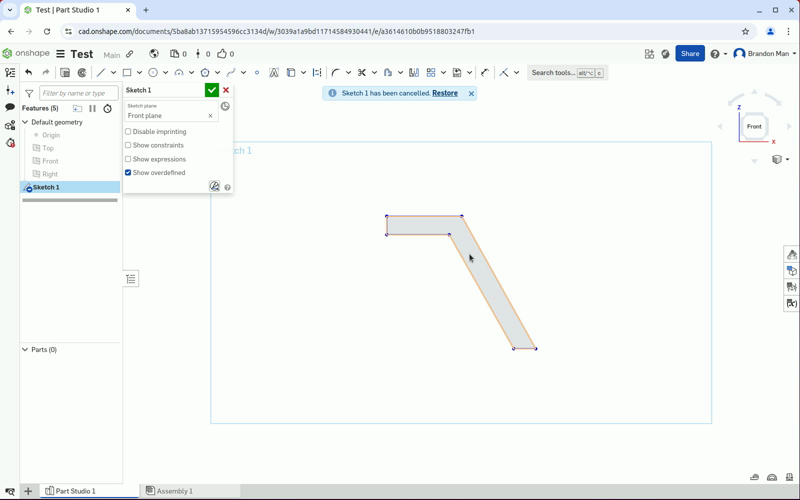
click(469, 253)
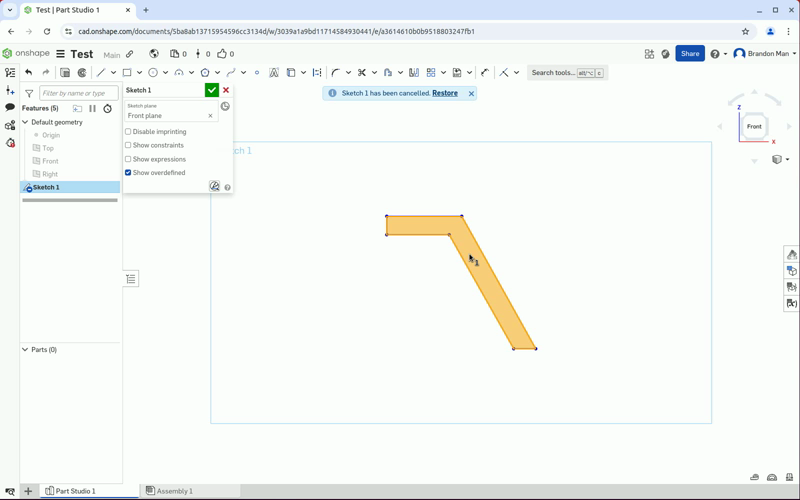
mouse_move(73, 352)
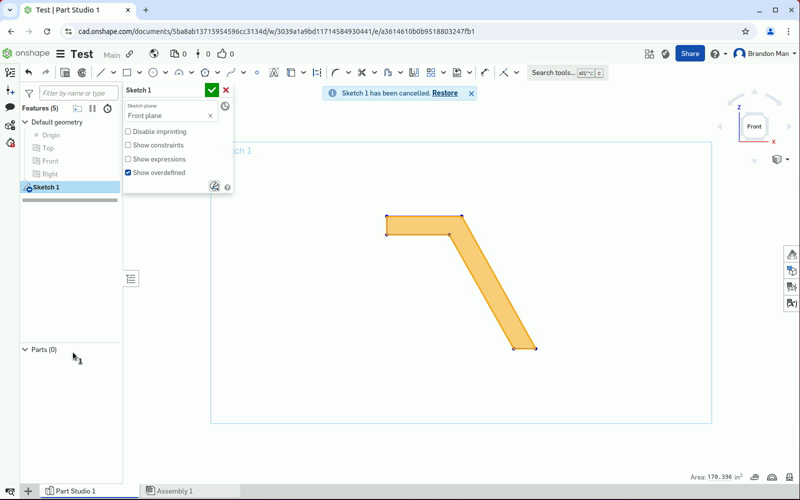
key(shift+y)
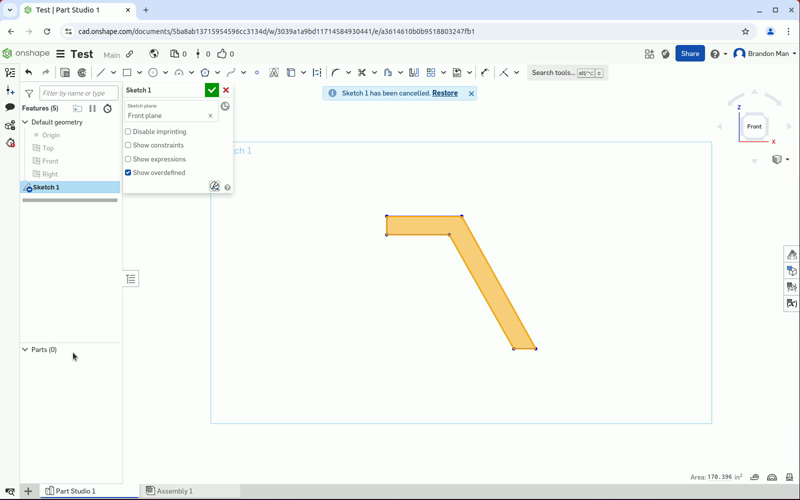
key(shift+e)
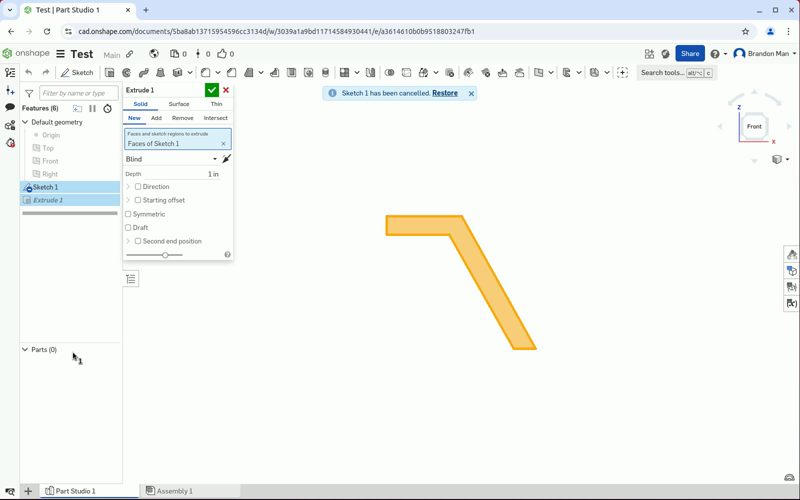
mouse_move(143, 106)
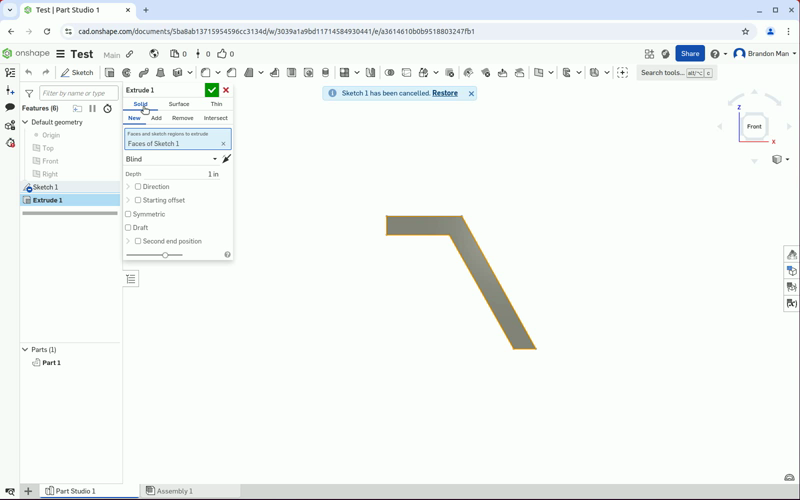
click(143, 106)
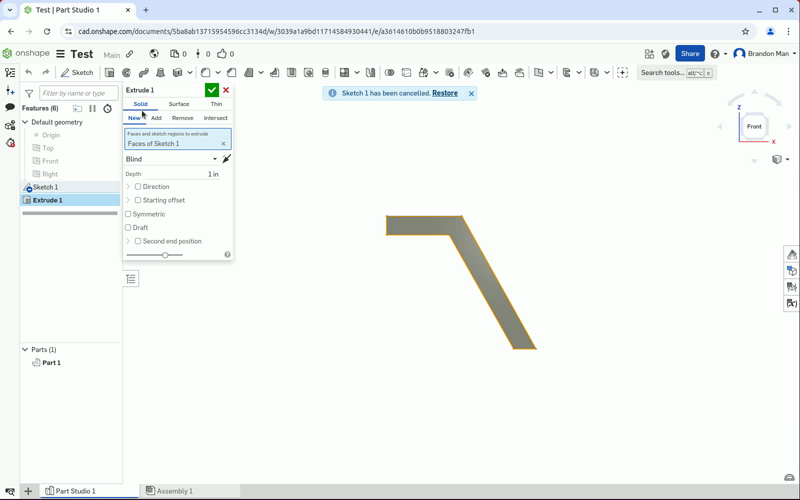
mouse_move(137, 120)
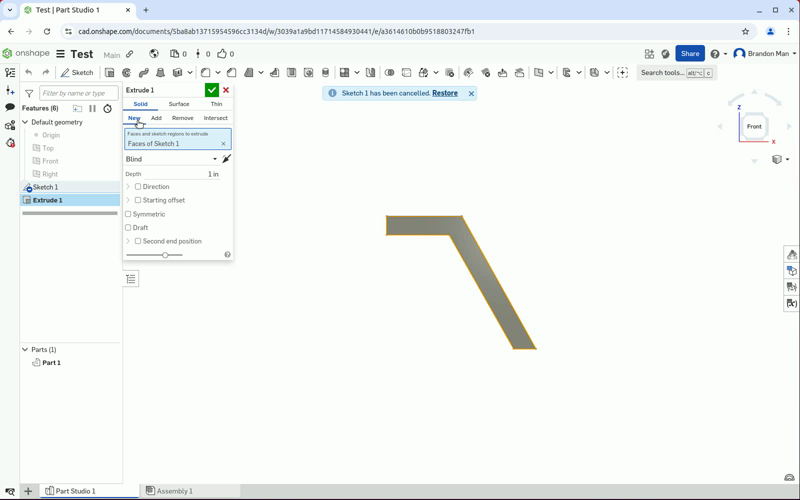
click(137, 120)
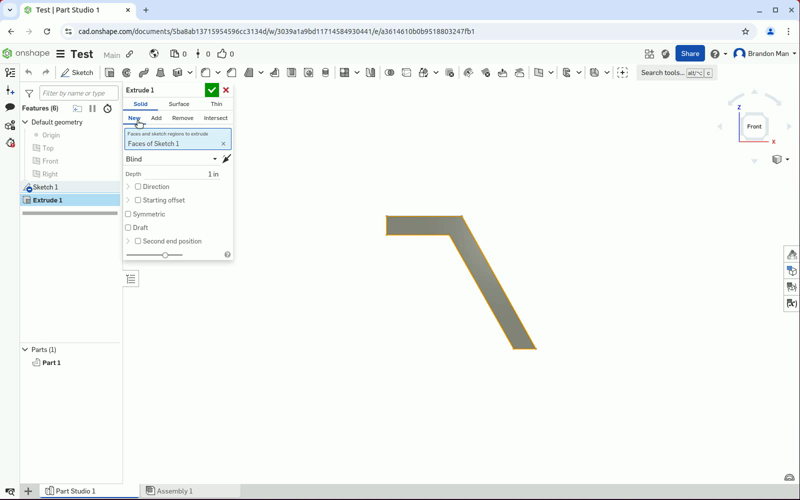
key(tab, 4)
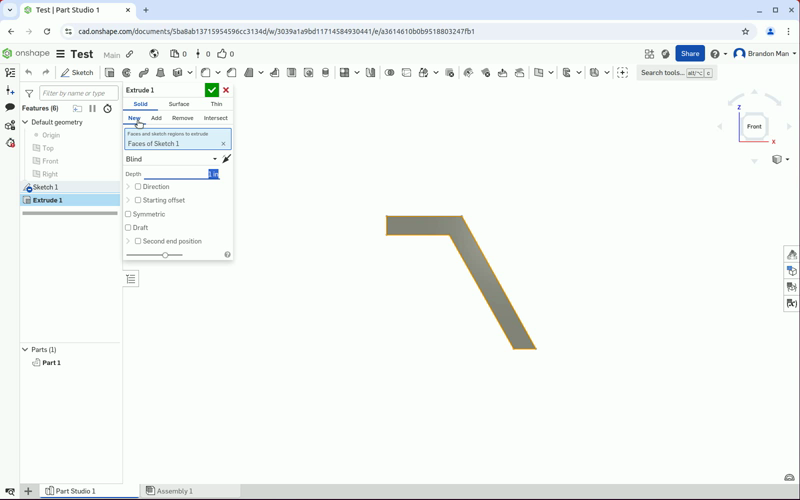
text(-5.296)
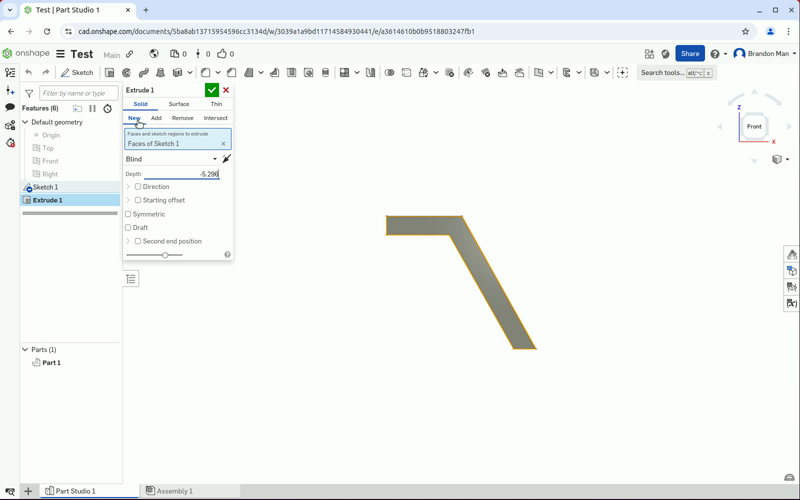
key(enter)
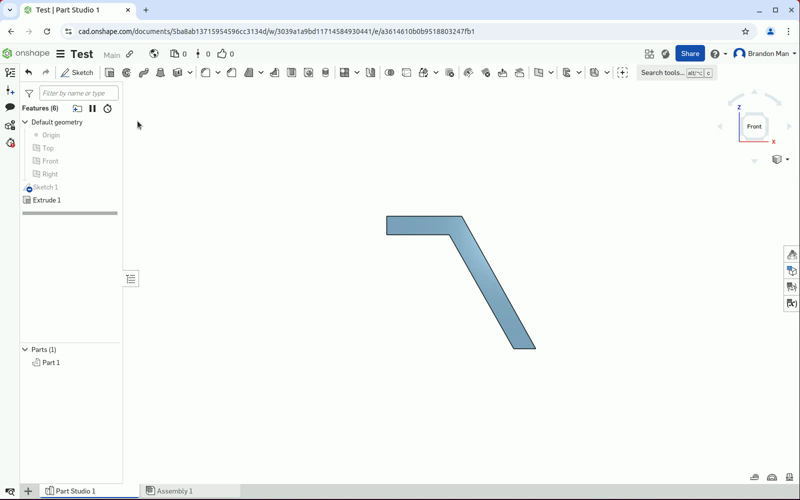
key(shift+h)
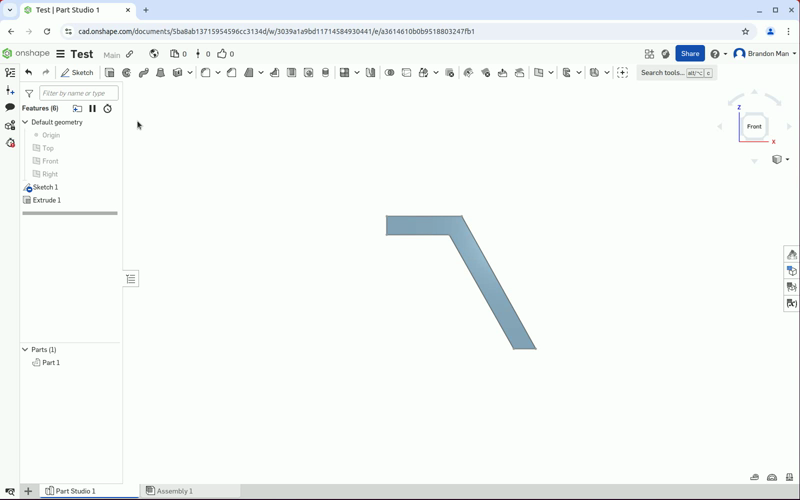
key(shift+h)
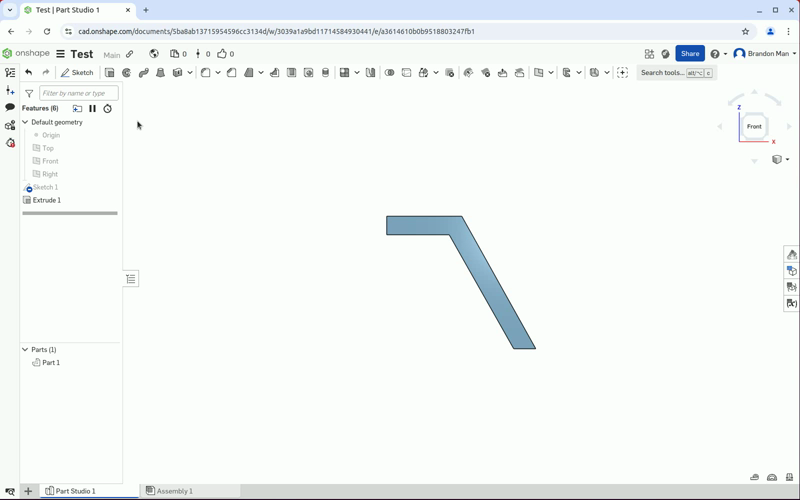
mouse_move(73, 189)
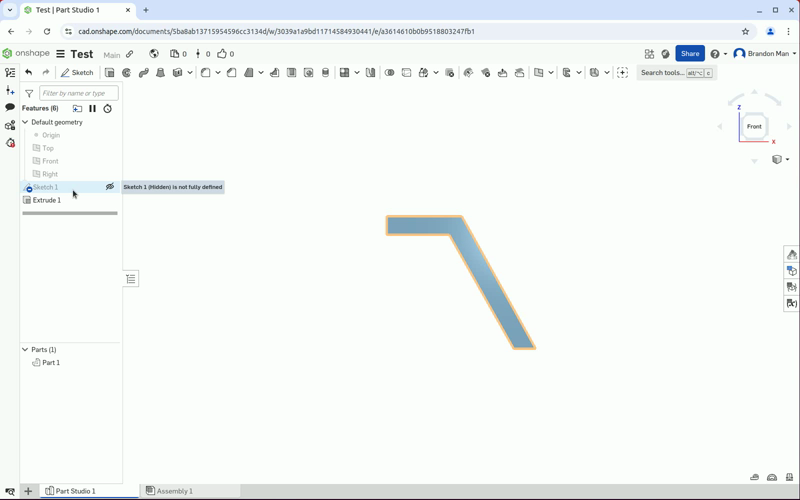
click(73, 189)
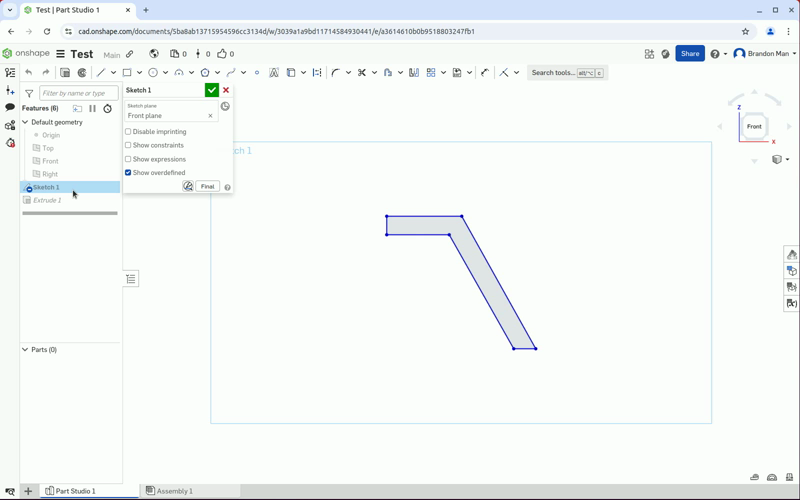
mouse_move(229, 92)
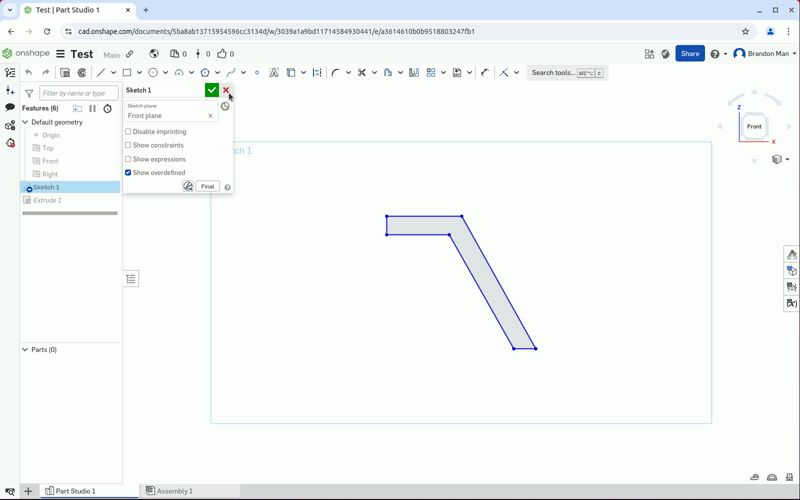
click(229, 92)
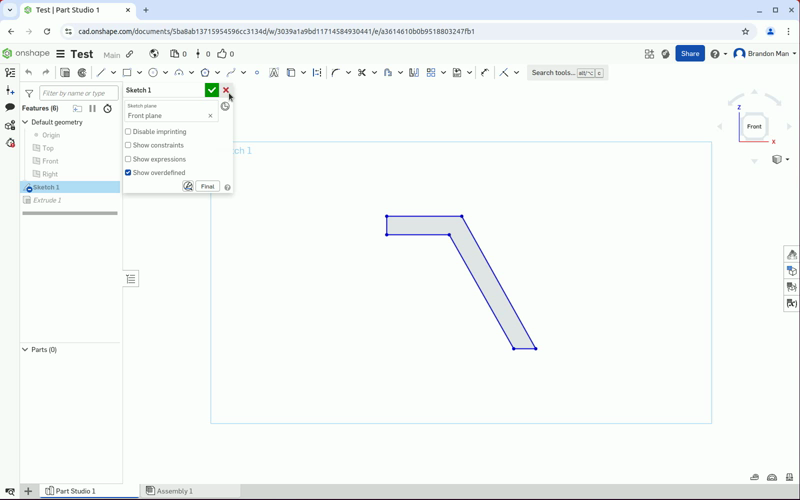
key(shift+s)
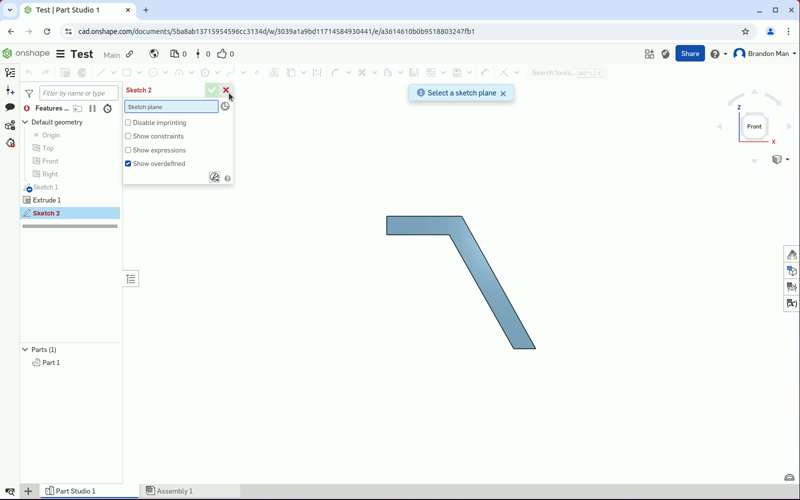
mouse_move(73, 163)
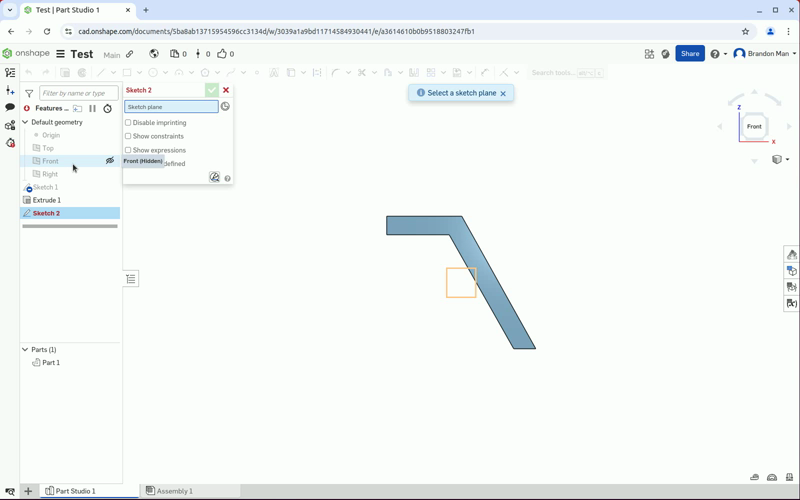
click(73, 163)
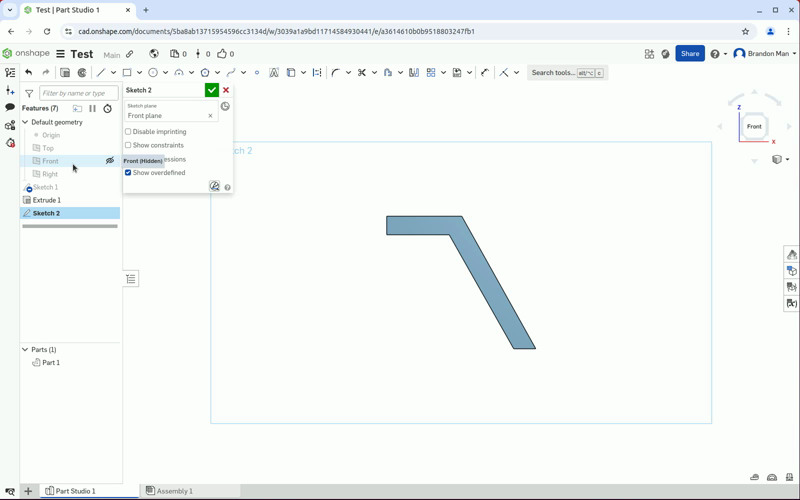
mouse_move(73, 352)
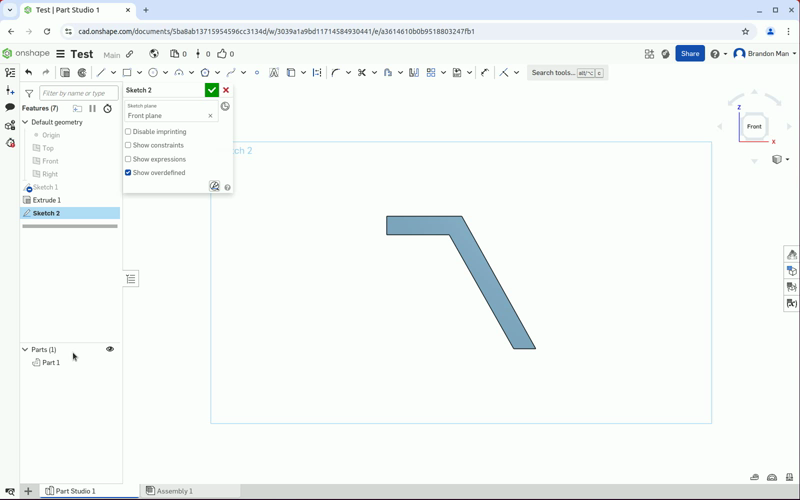
key(y)
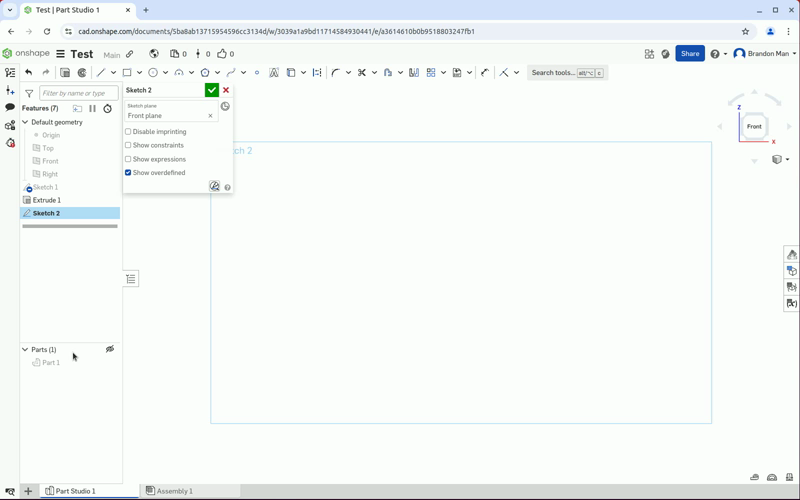
key(l)
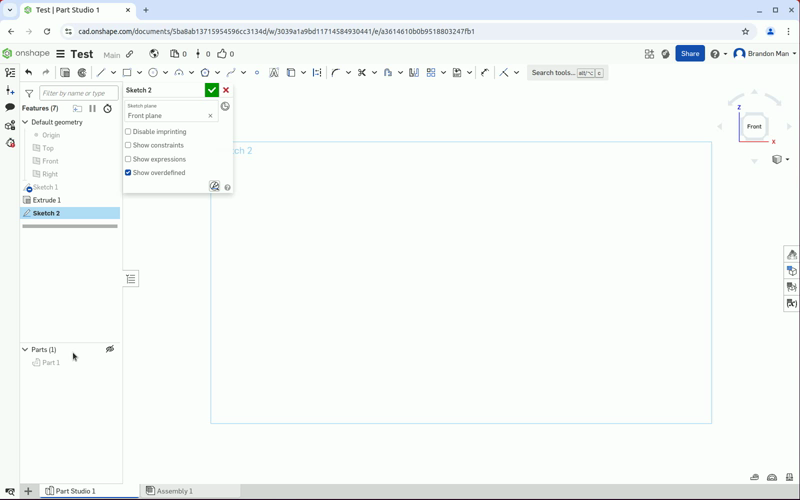
key_down(shift)
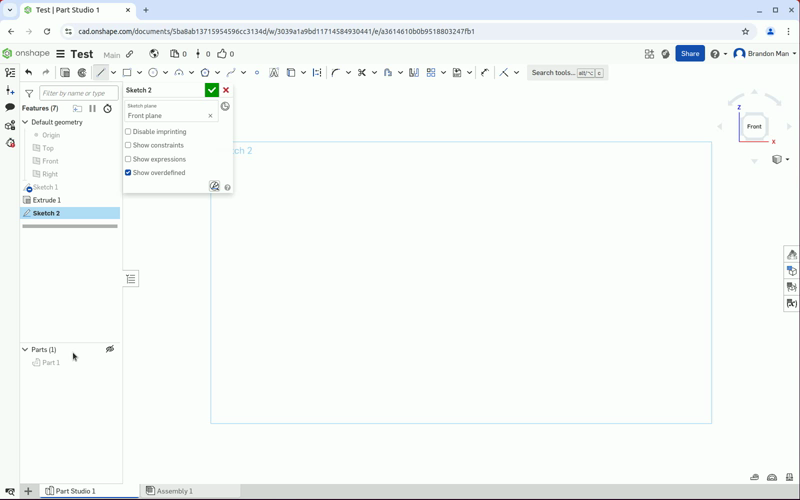
mouse_move(386, 349)
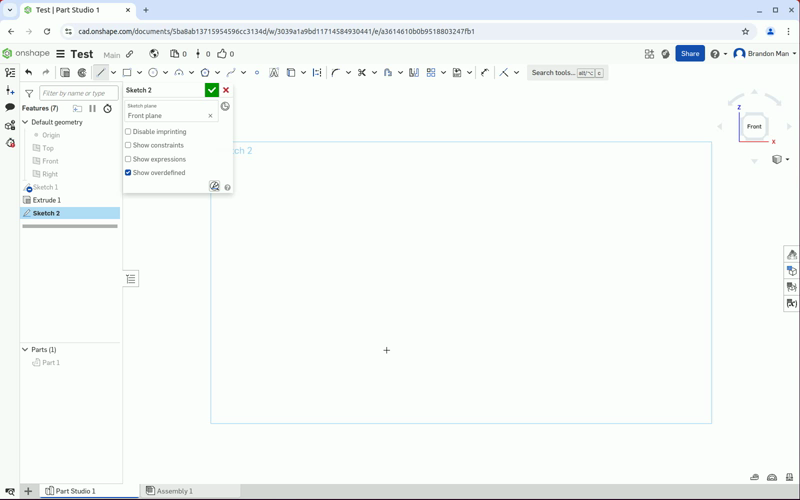
click(386, 349)
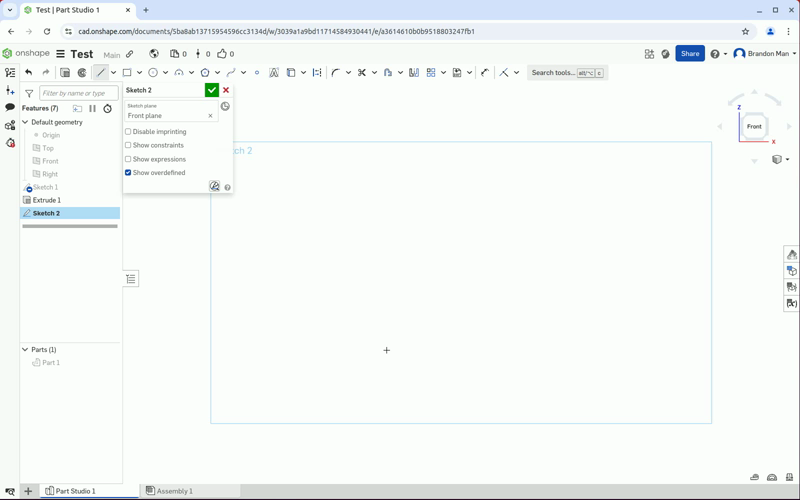
key_up(shift)
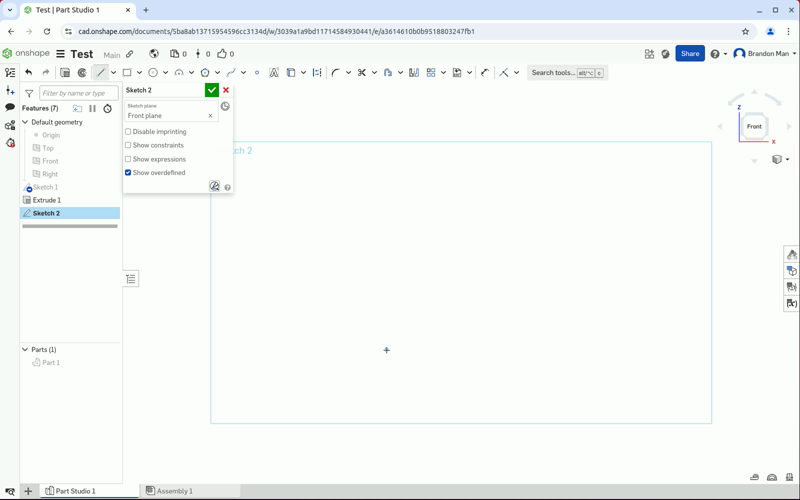
key_down(shift)
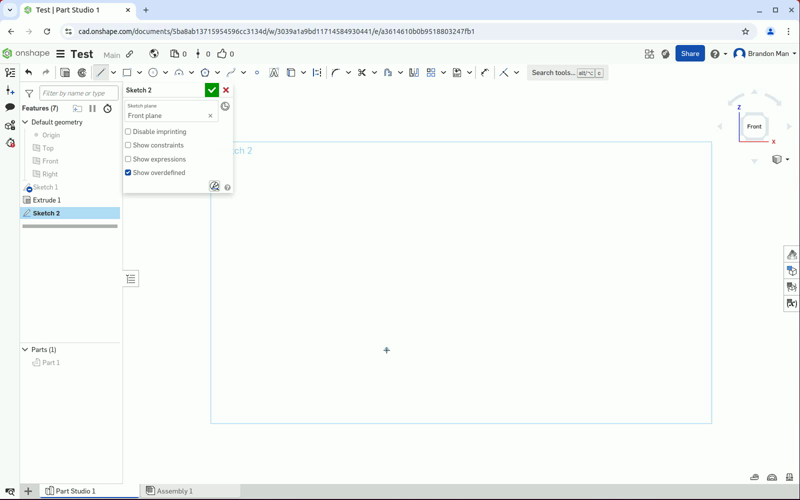
mouse_move(513, 349)
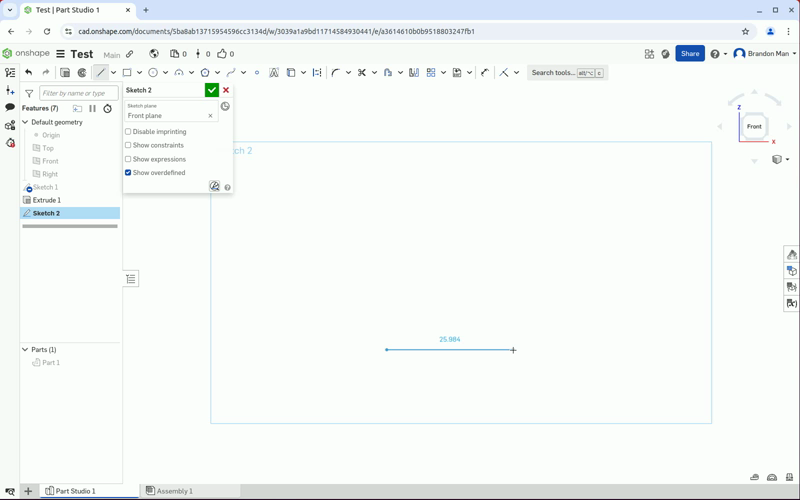
click(513, 349)
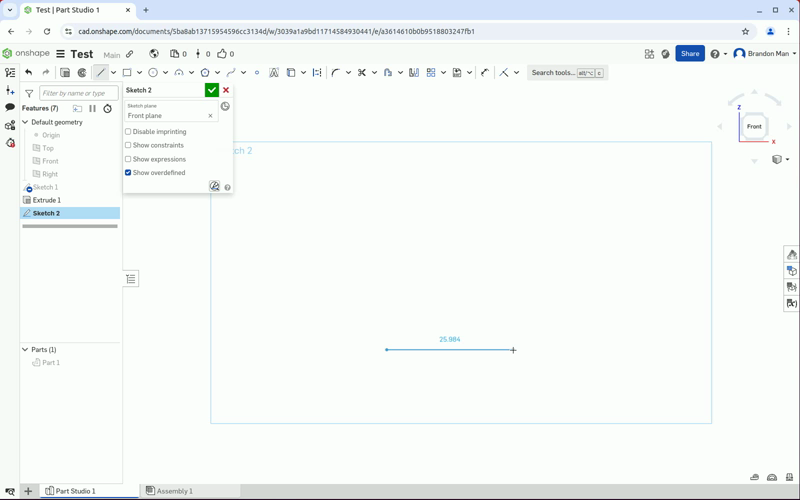
key_up(shift)
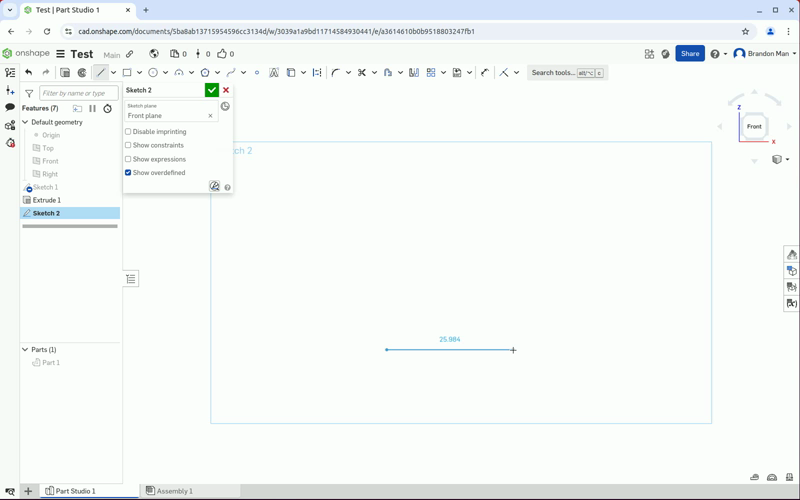
key_down(shift)
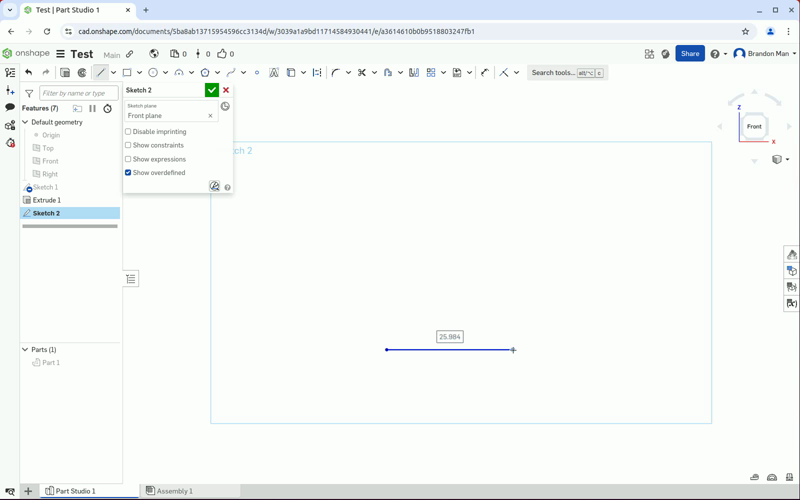
mouse_move(449, 236)
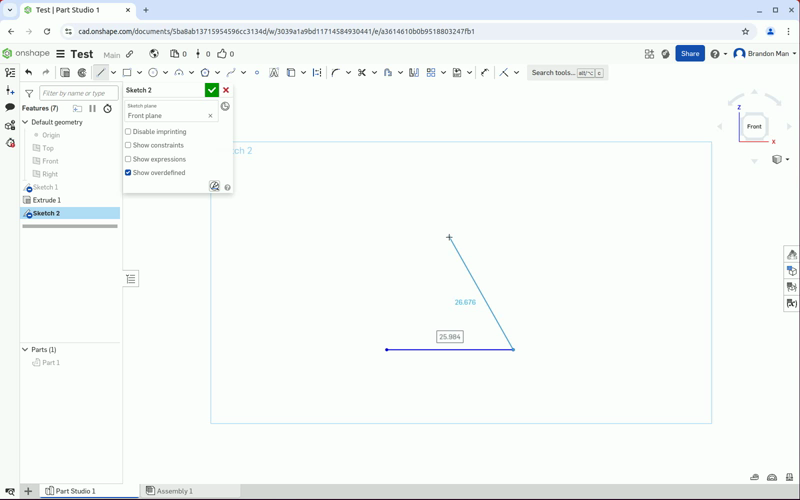
click(449, 236)
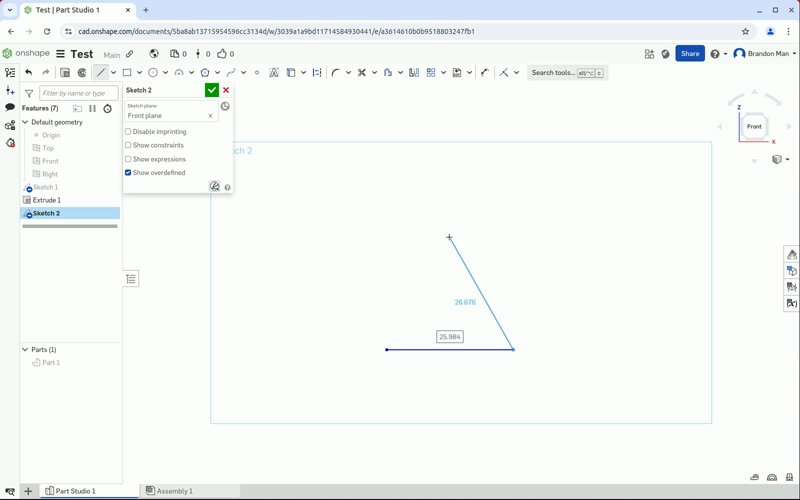
key_up(shift)
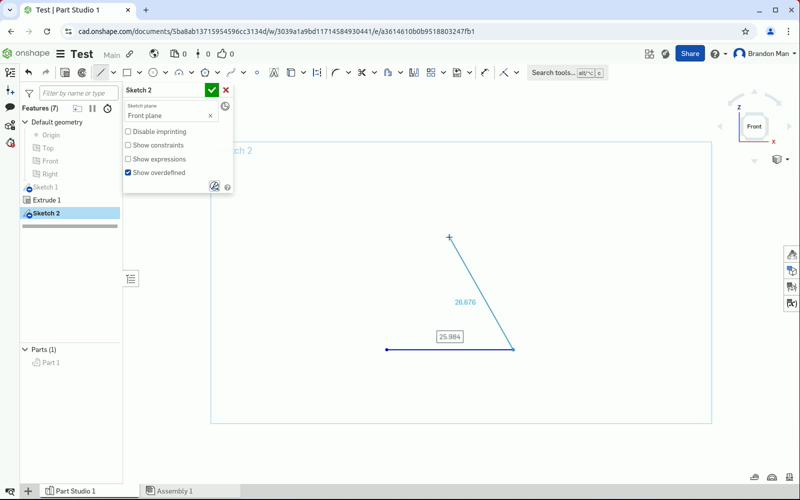
key_down(shift)
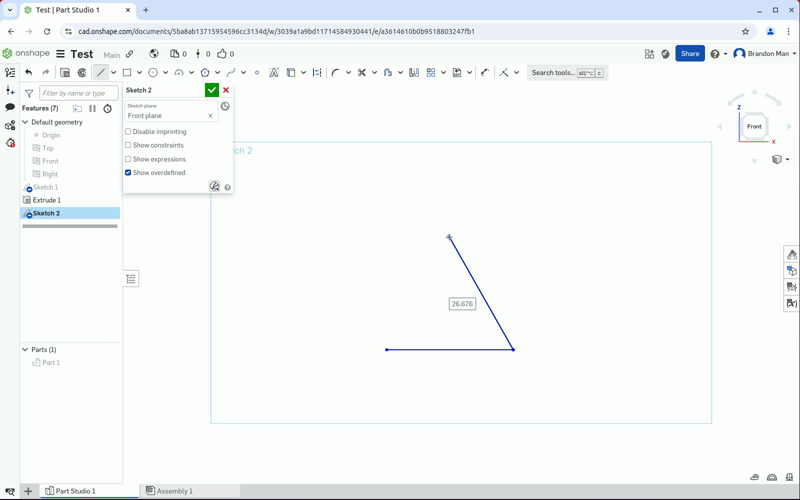
mouse_move(386, 236)
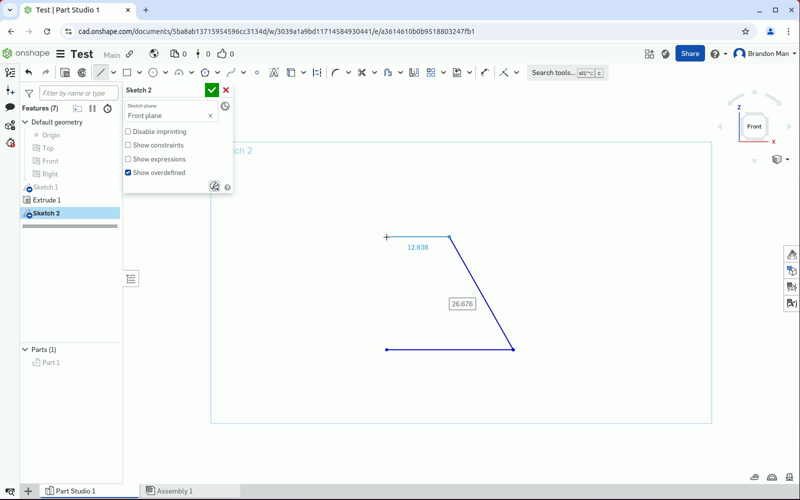
click(386, 236)
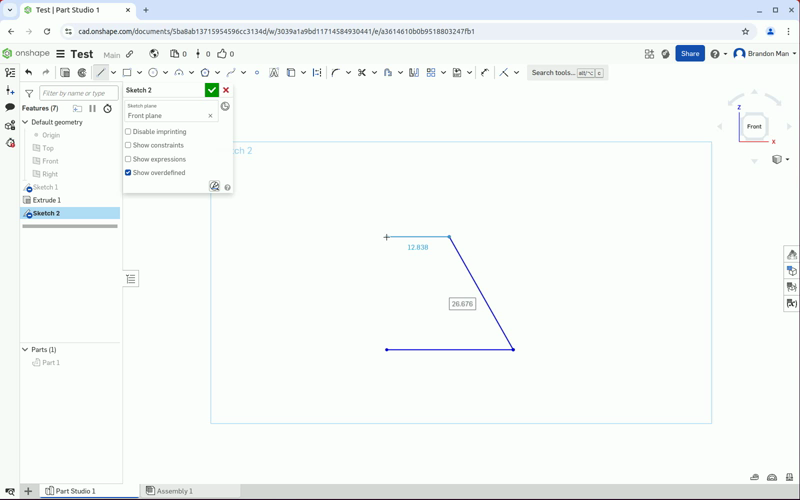
key_up(shift)
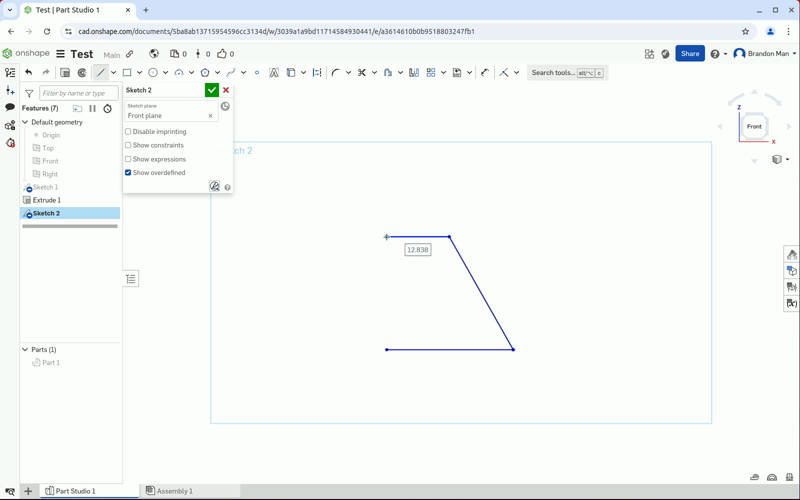
key_down(shift)
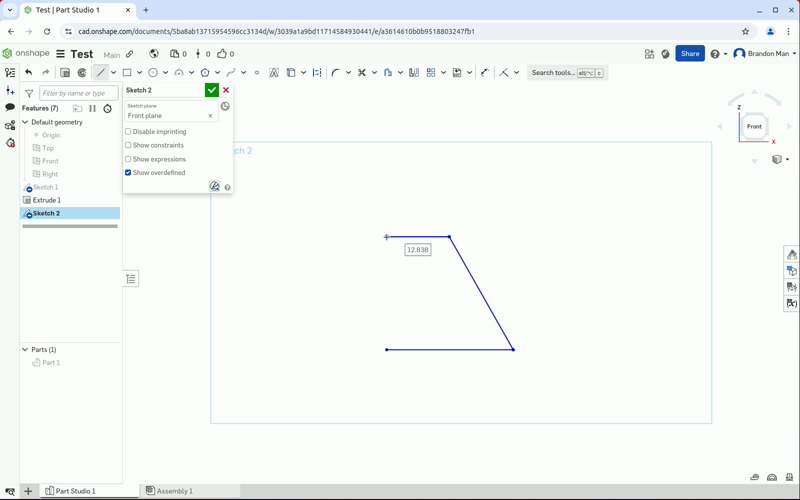
mouse_move(386, 349)
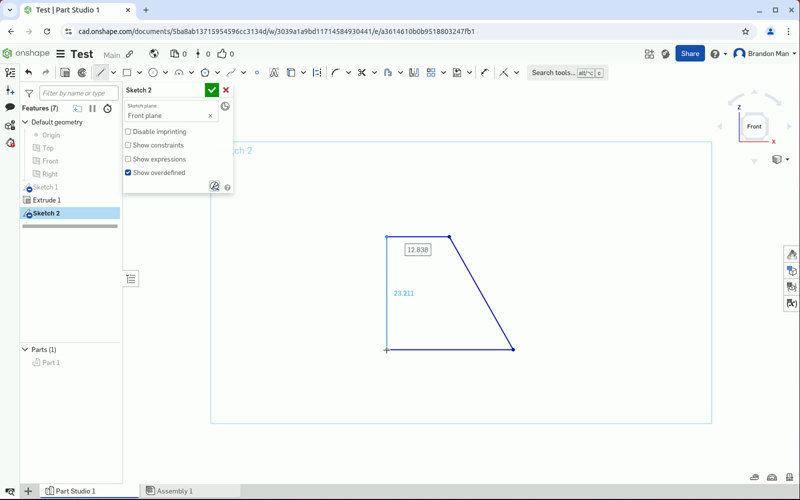
key_up(shift)
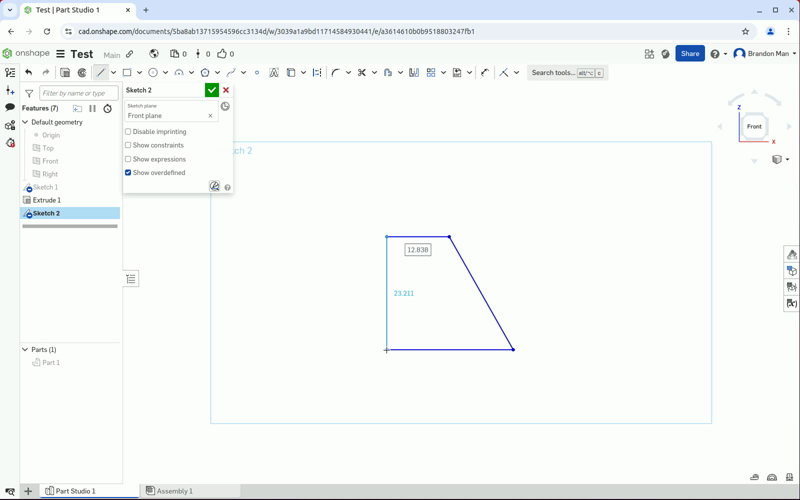
click(386, 349)
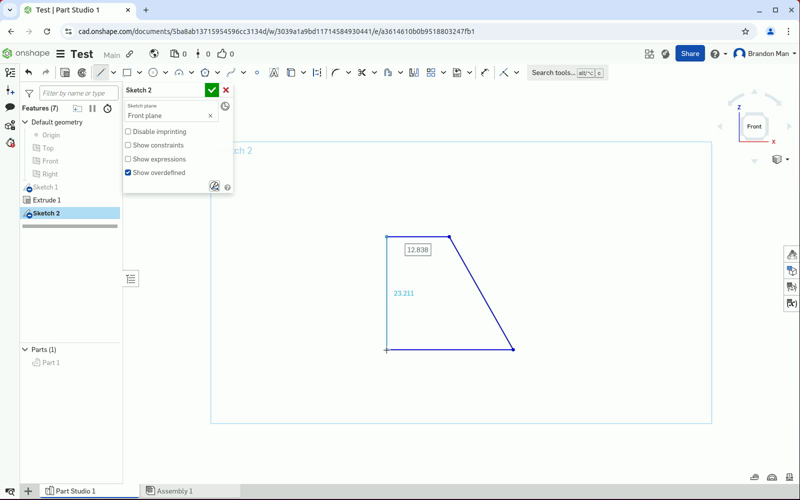
key(esc)
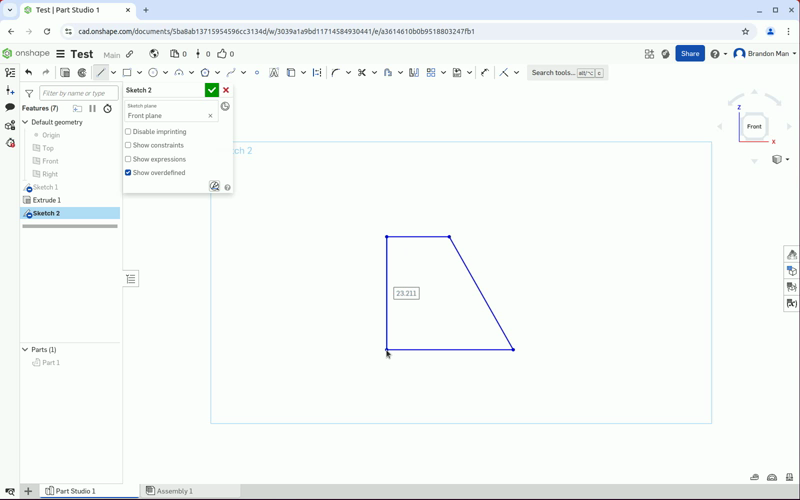
mouse_move(434, 286)
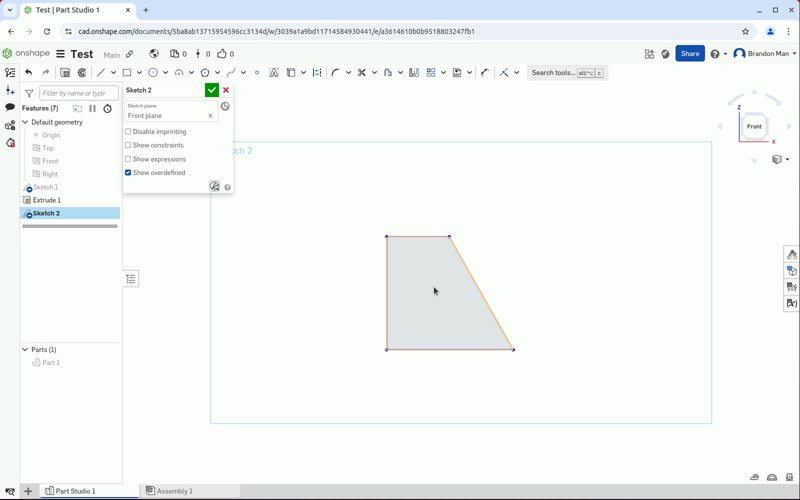
click(434, 286)
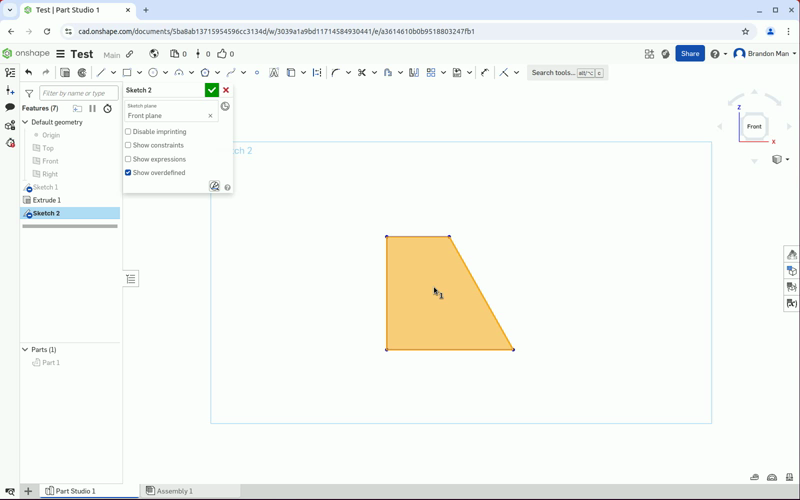
mouse_move(73, 352)
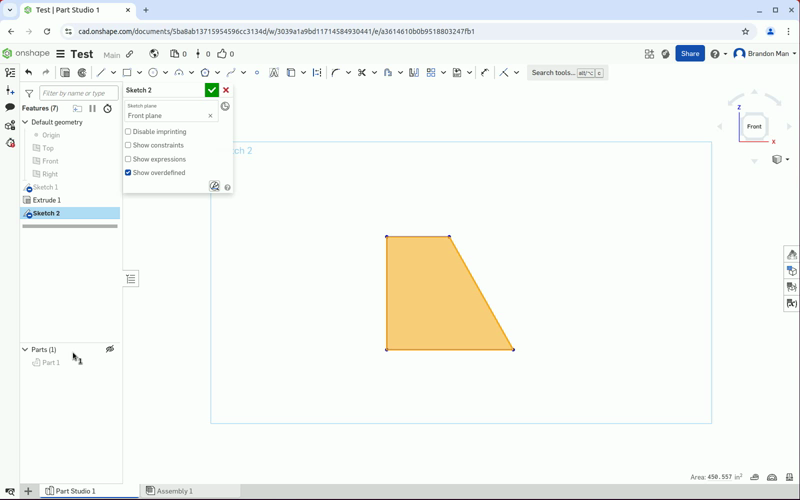
key(shift+y)
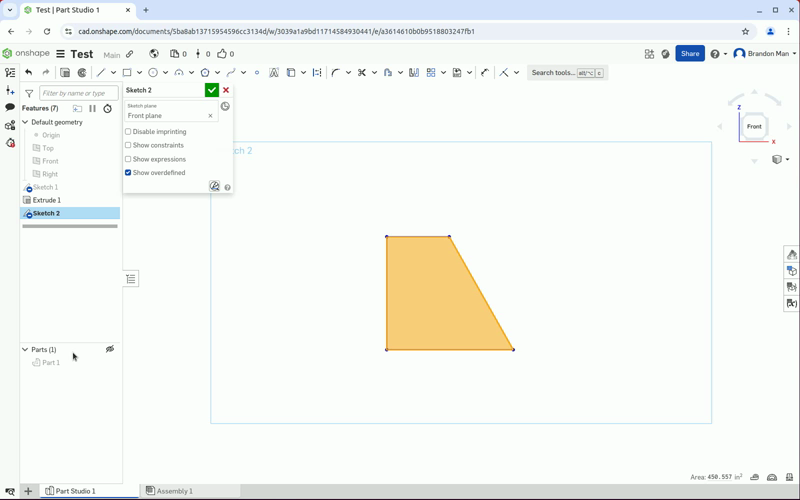
key(shift+e)
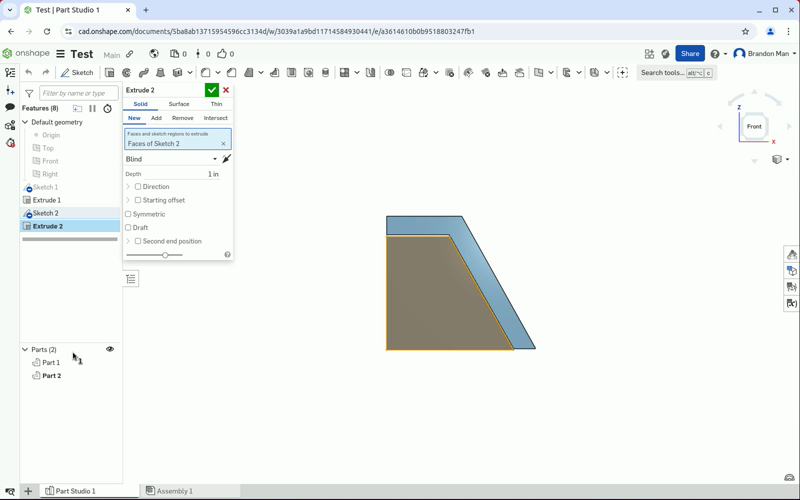
mouse_move(143, 106)
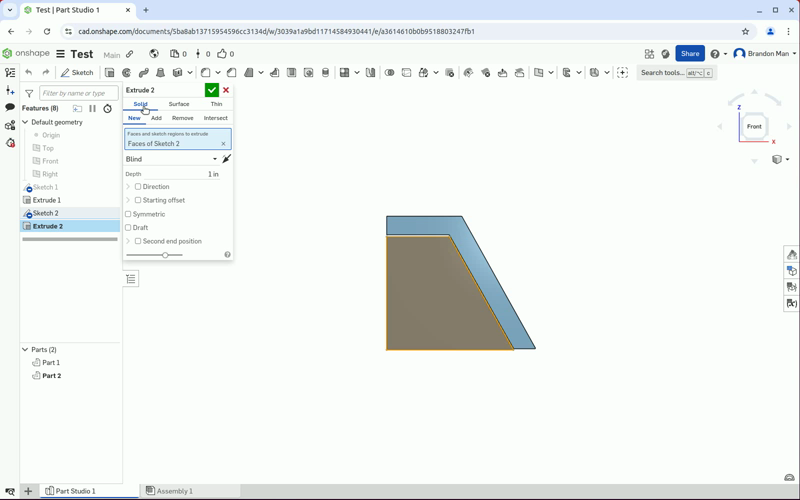
click(143, 106)
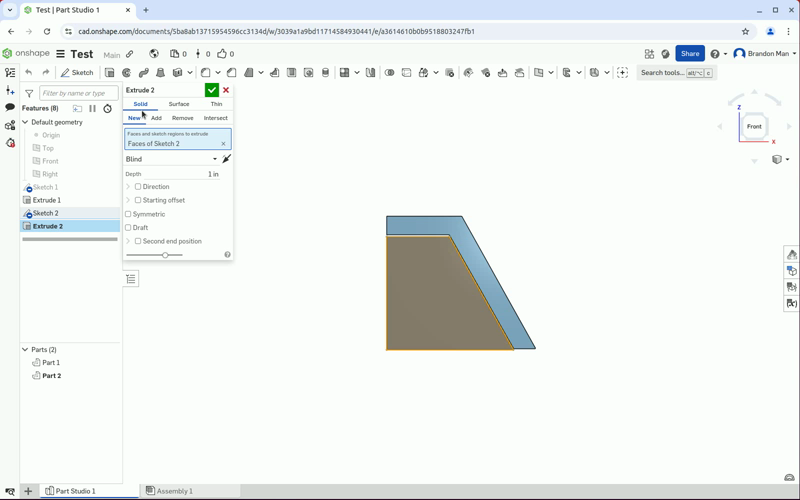
mouse_move(137, 120)
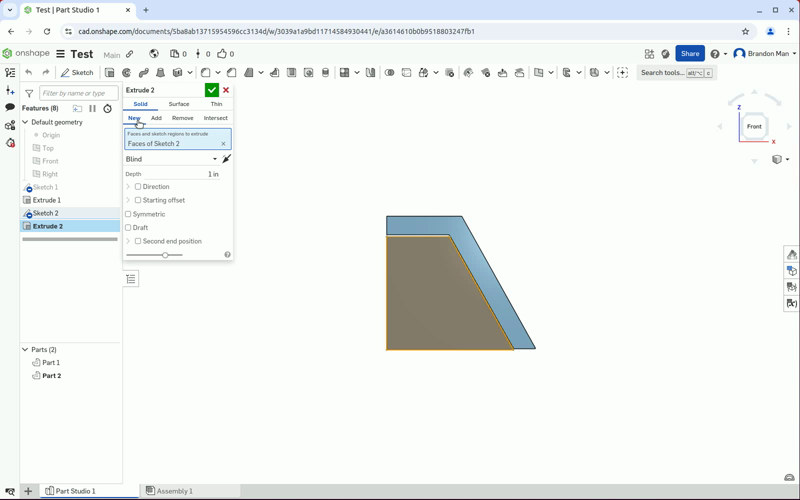
click(137, 120)
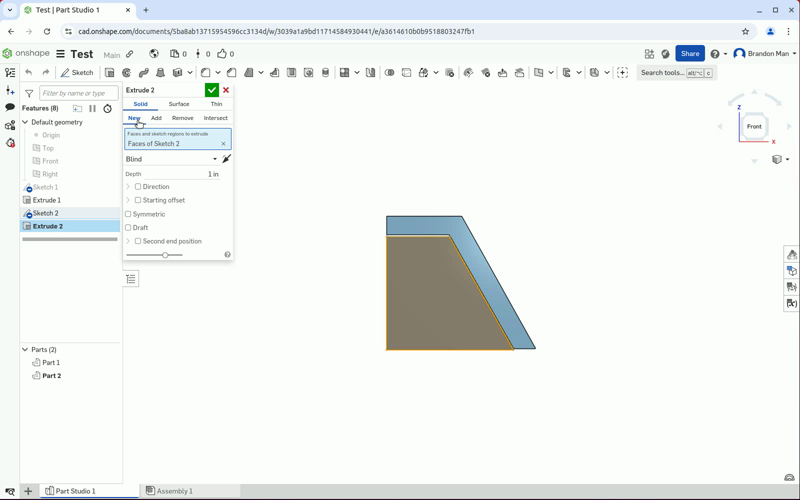
key(tab, 4)
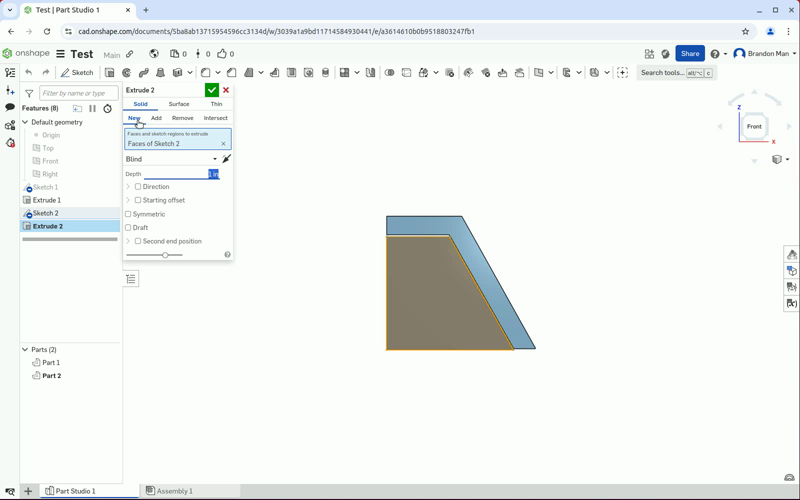
text(-5.296)
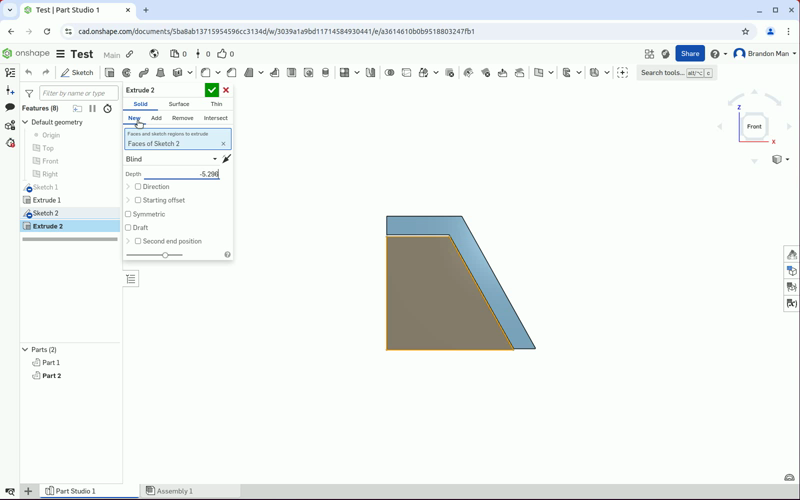
key(enter)
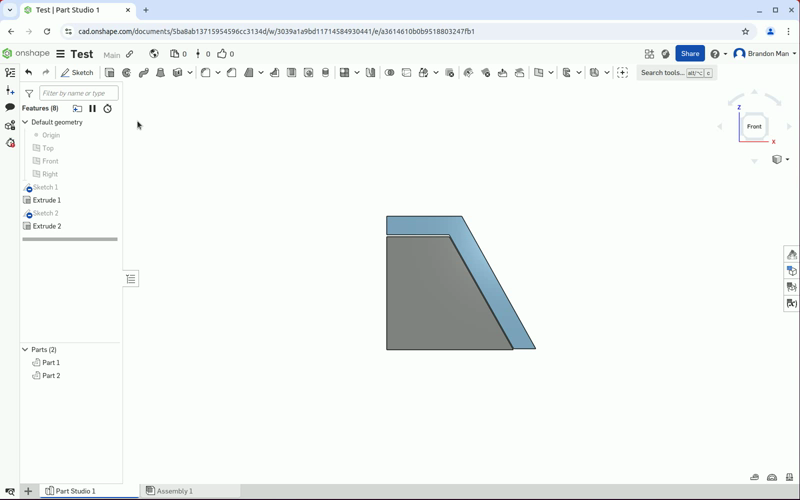
key(shift+h)
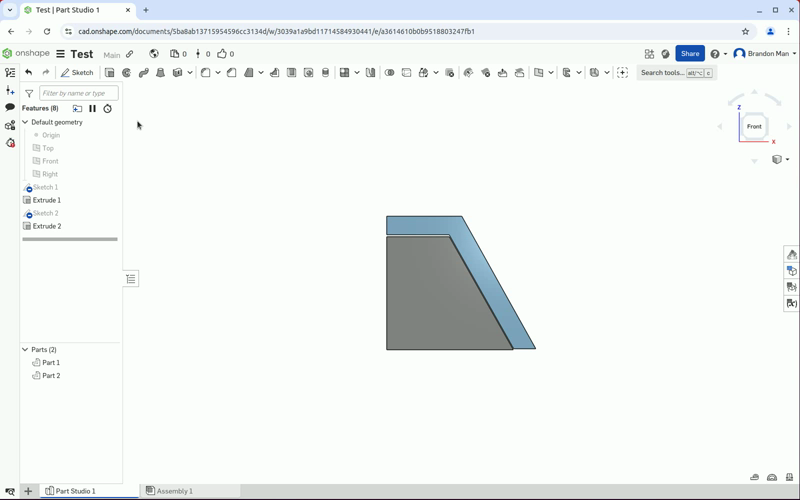
key(shift+h)
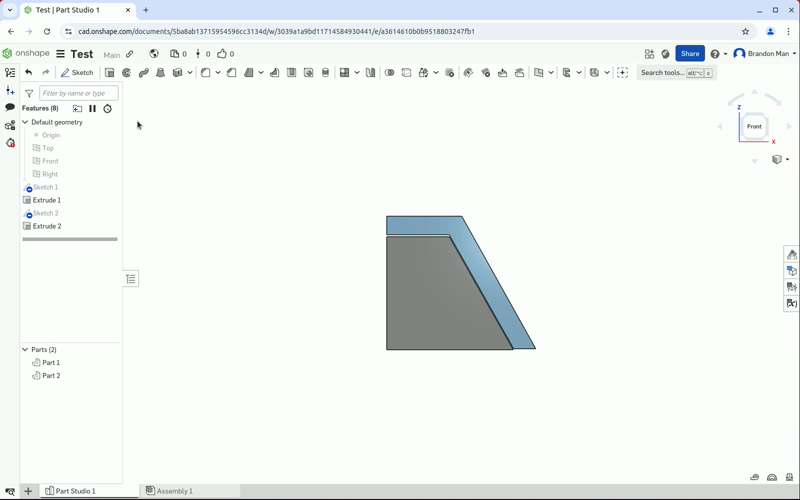
mouse_move(73, 189)
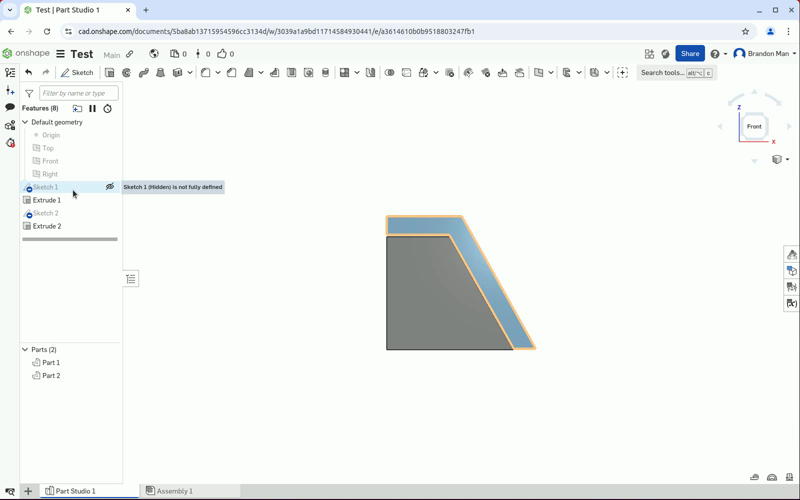
click(73, 189)
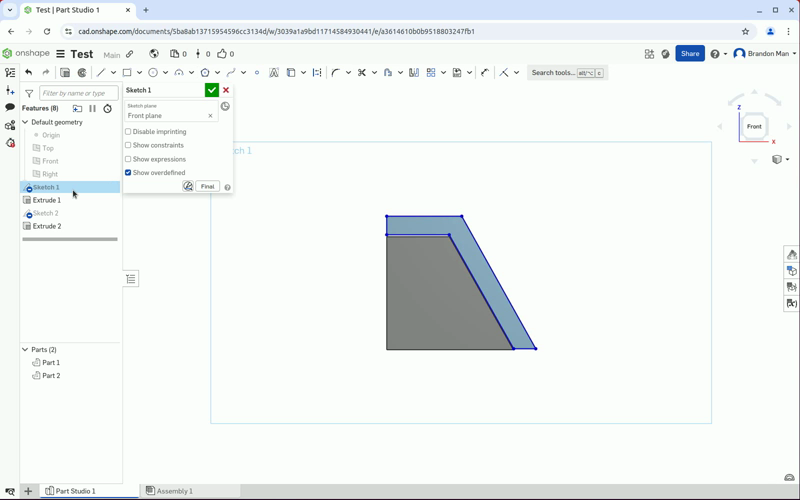
mouse_move(229, 92)
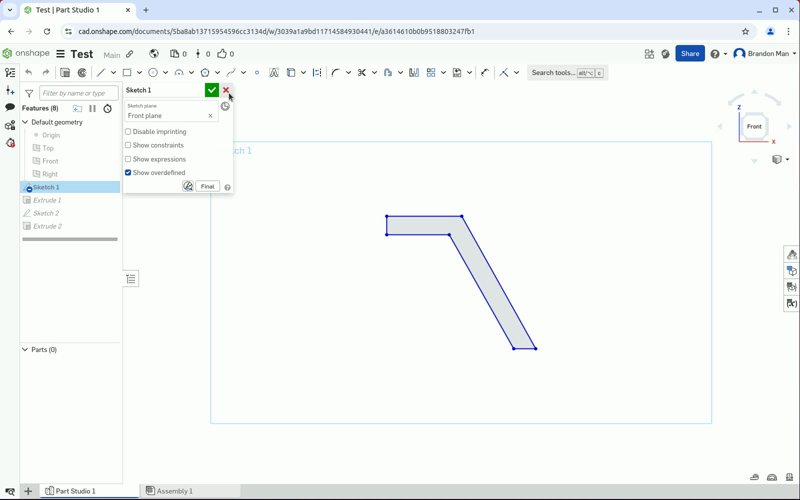
click(229, 92)
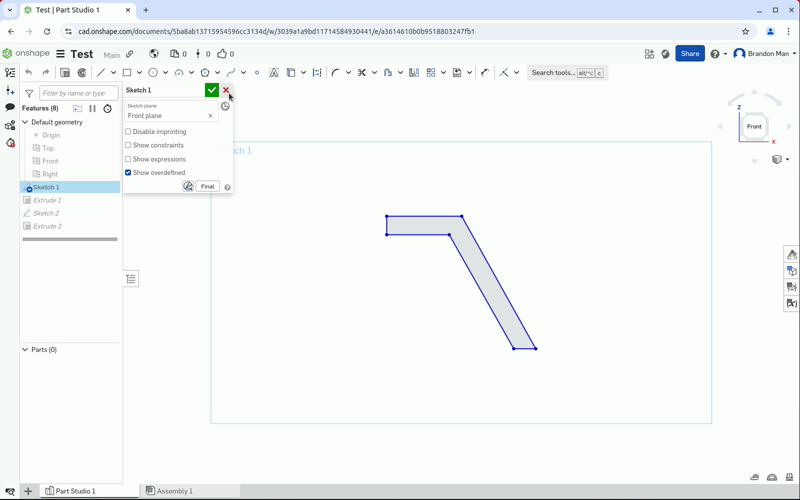
key(shift+s)
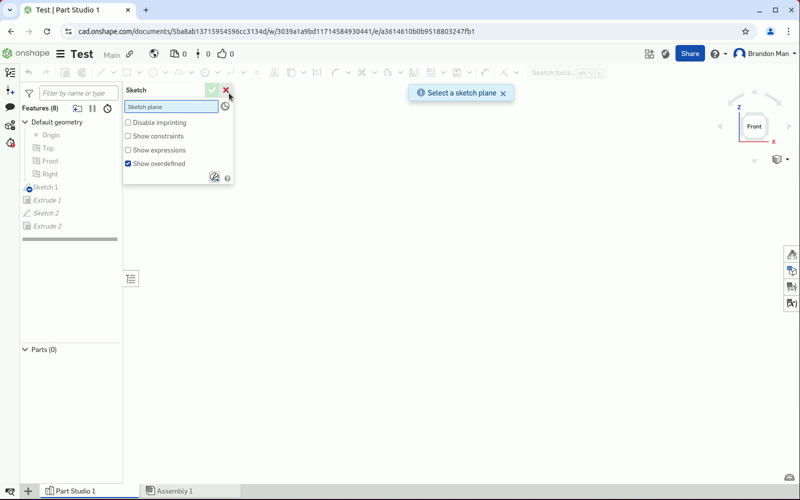
mouse_move(73, 163)
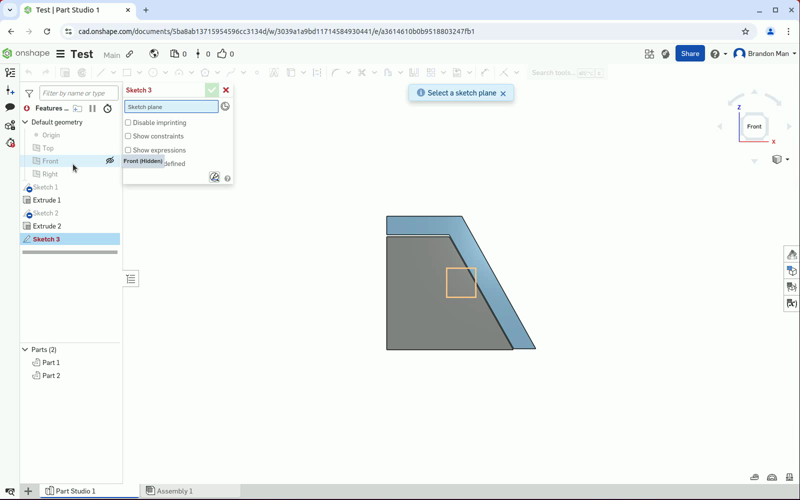
click(73, 163)
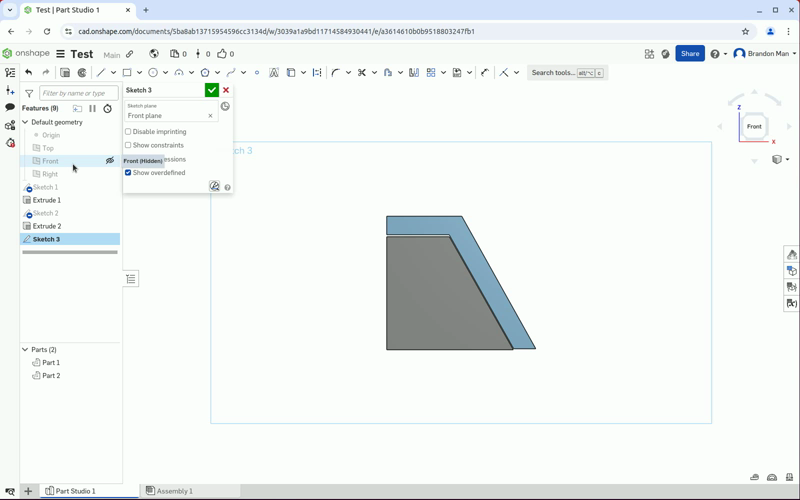
mouse_move(73, 352)
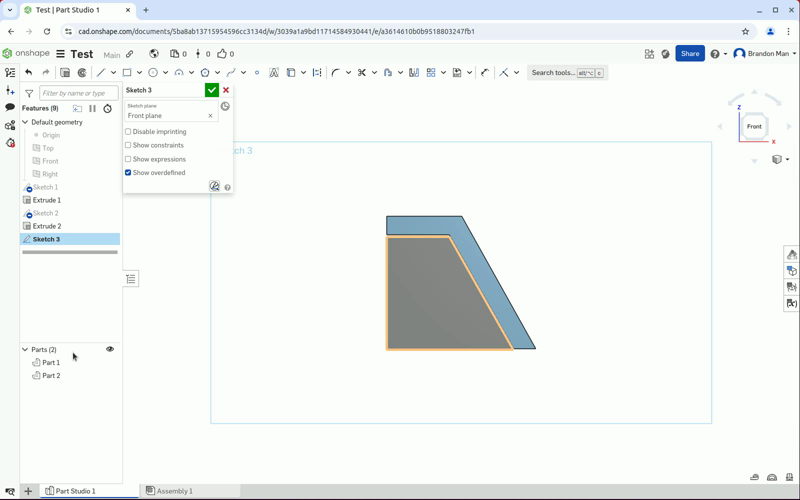
key(y)
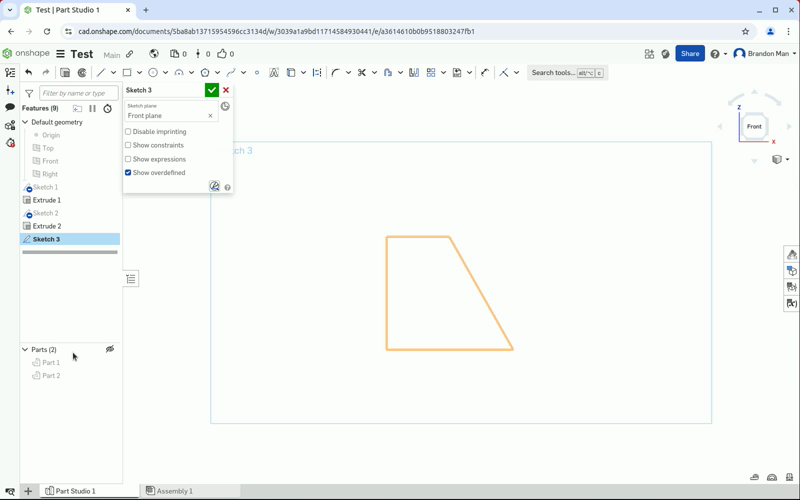
key(l)
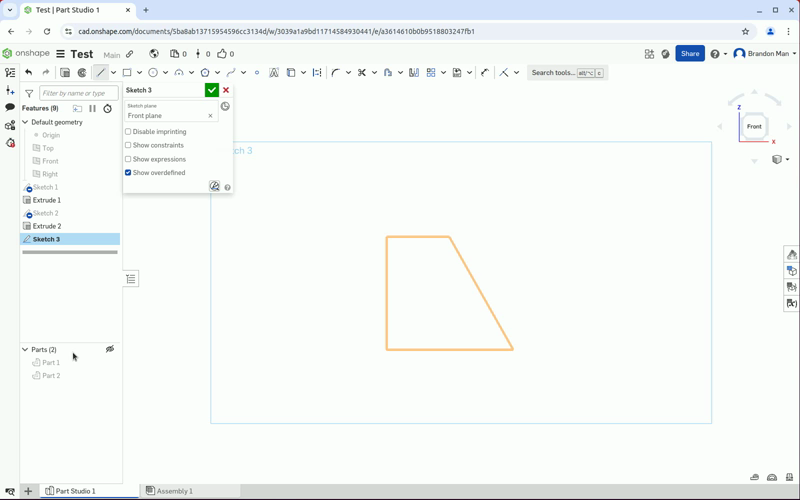
key_down(shift)
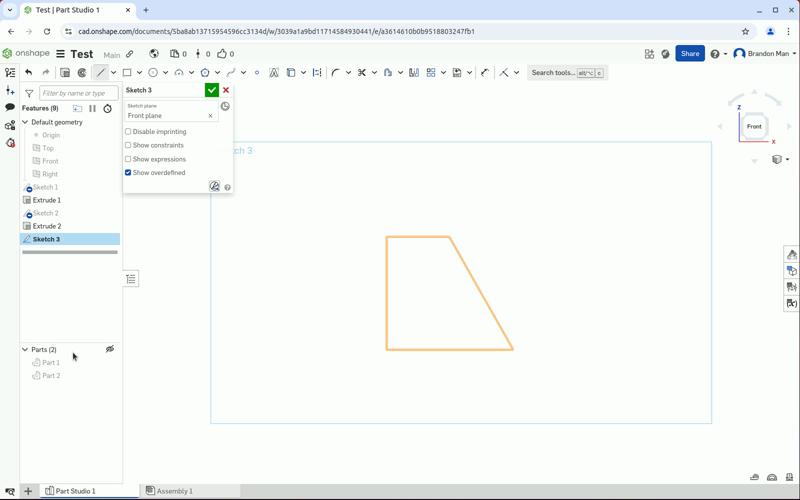
mouse_move(386, 349)
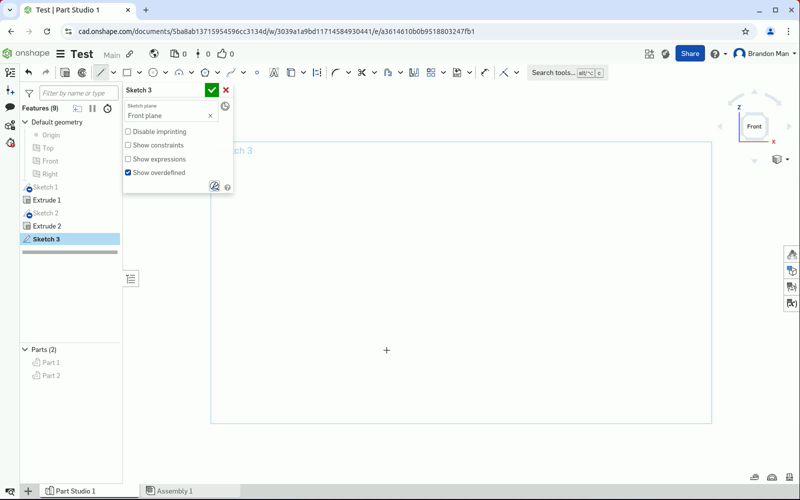
click(386, 349)
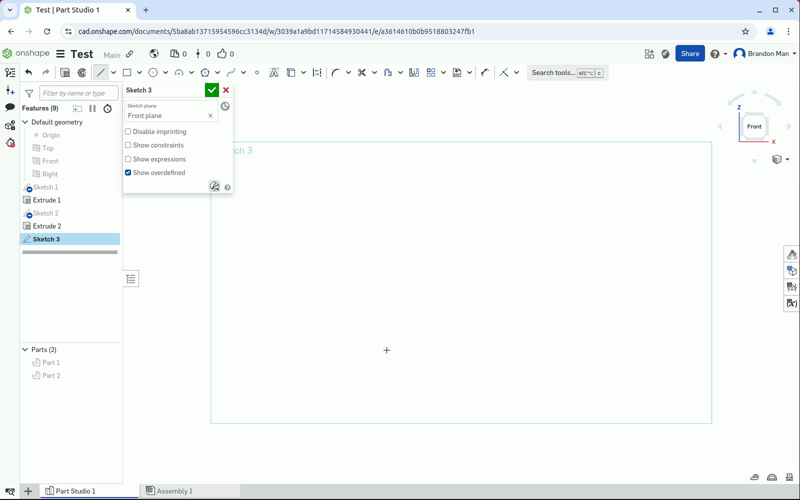
key_up(shift)
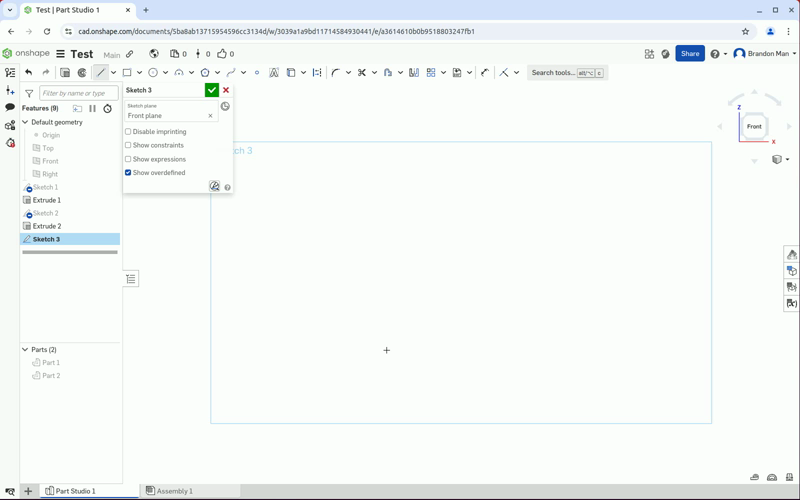
key_down(shift)
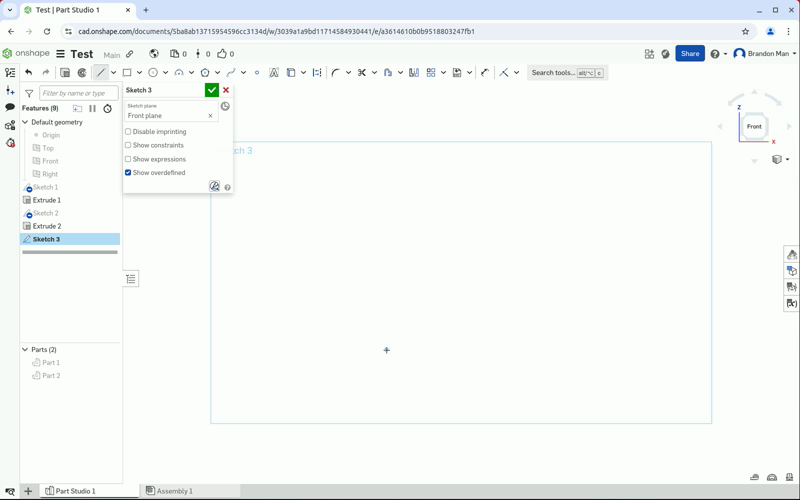
mouse_move(513, 349)
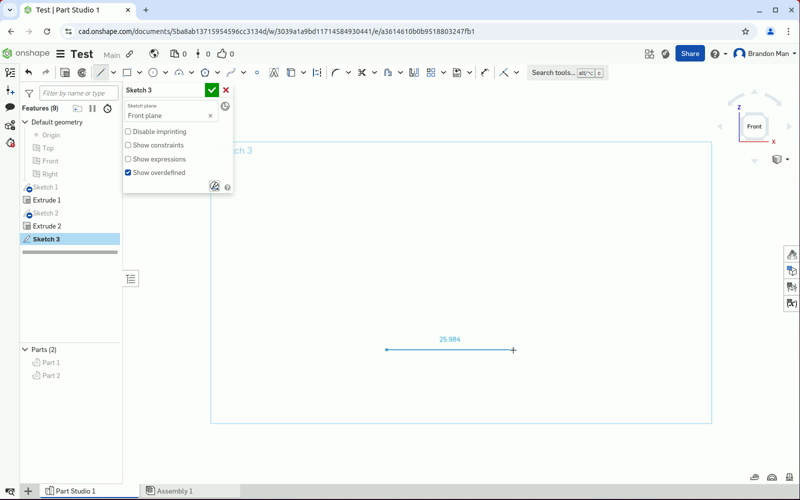
click(513, 349)
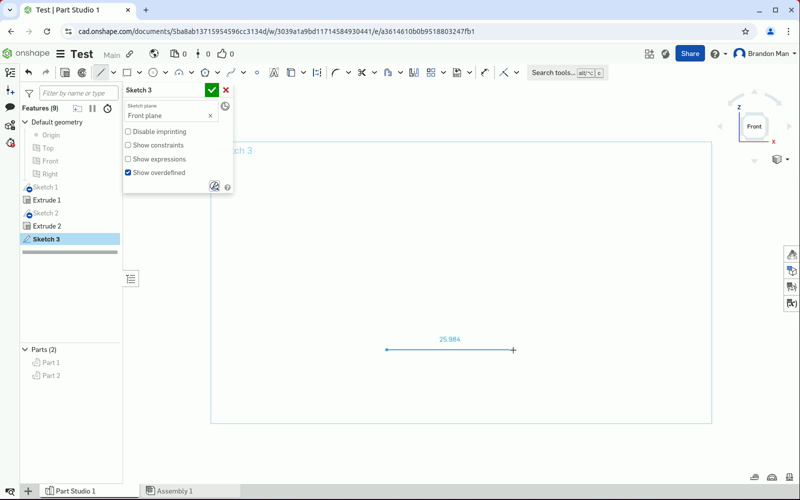
key_up(shift)
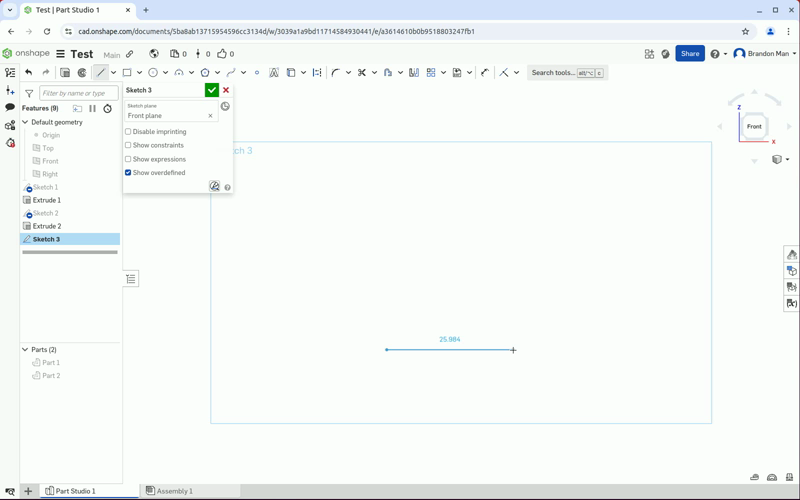
key_down(shift)
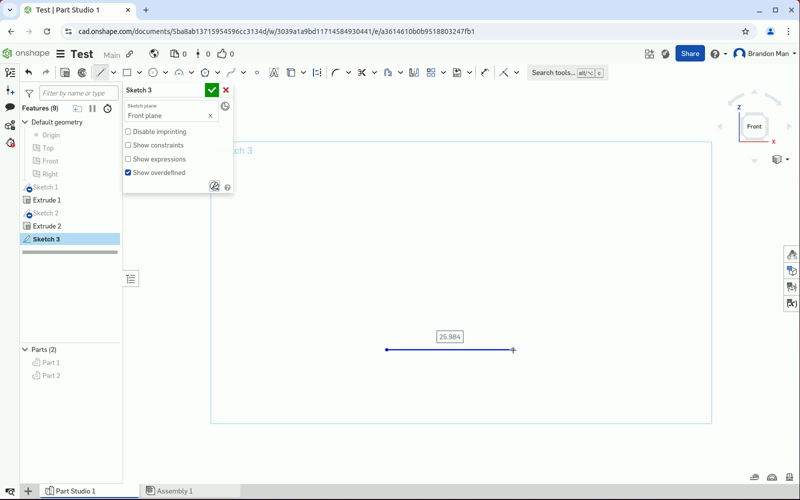
mouse_move(449, 236)
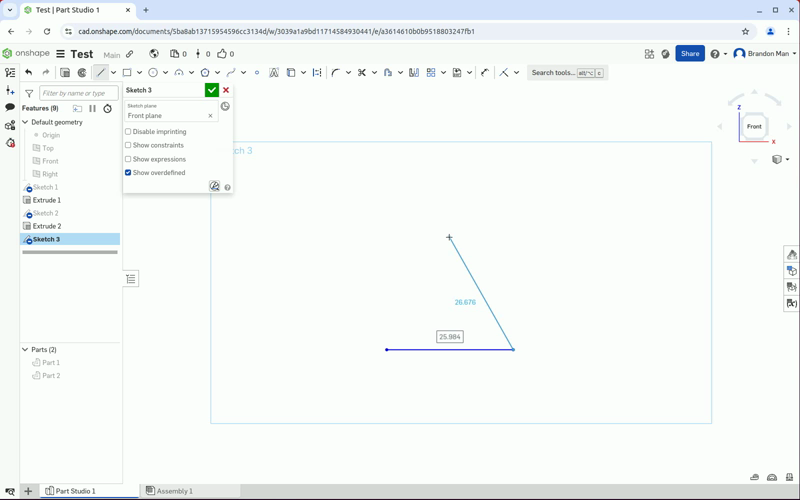
click(449, 236)
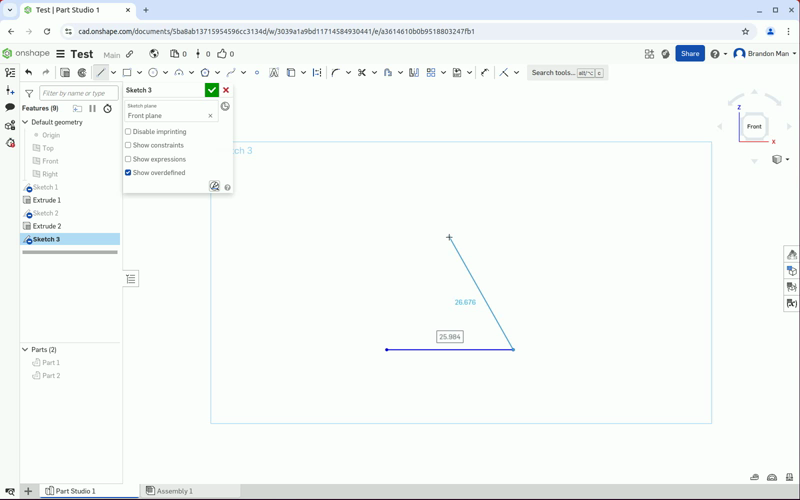
key_up(shift)
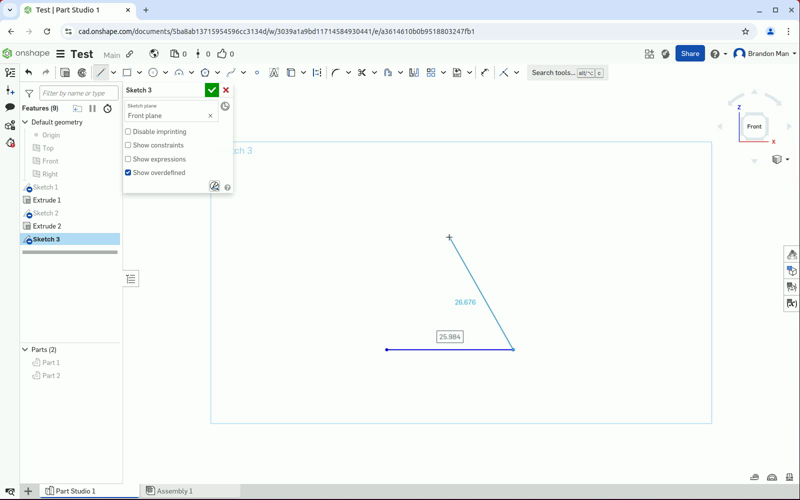
key_down(shift)
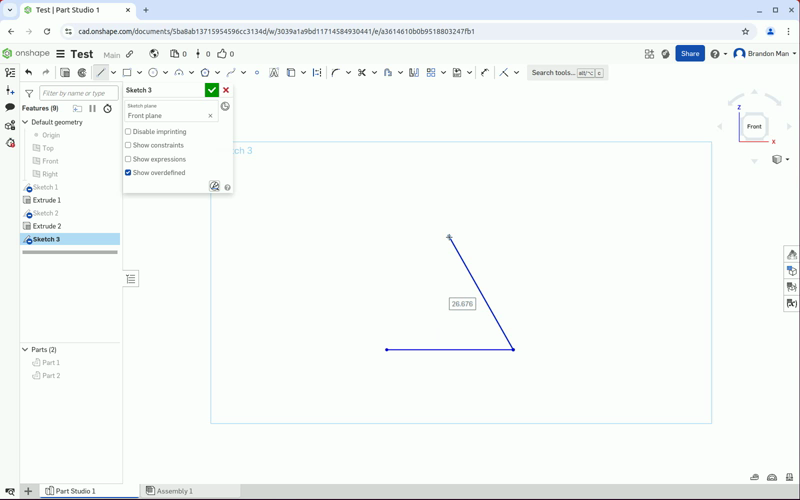
mouse_move(386, 236)
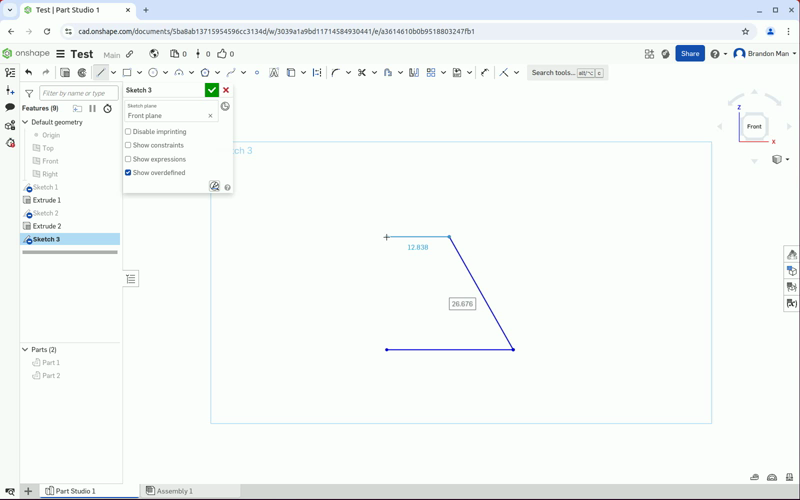
click(386, 236)
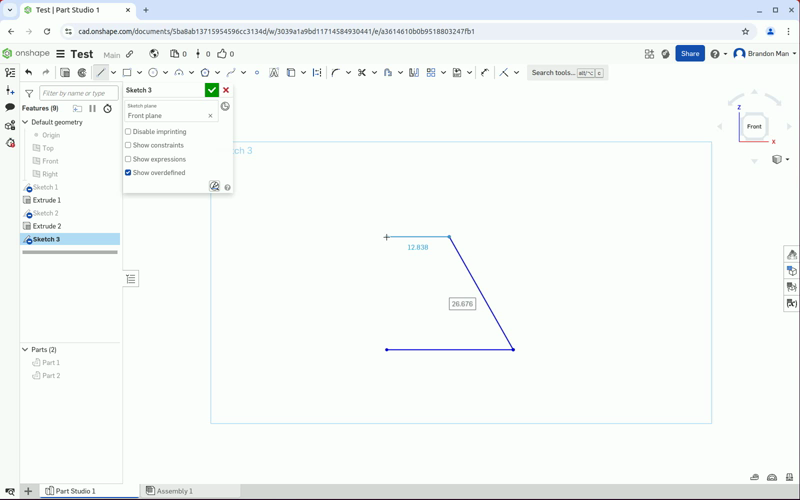
key_up(shift)
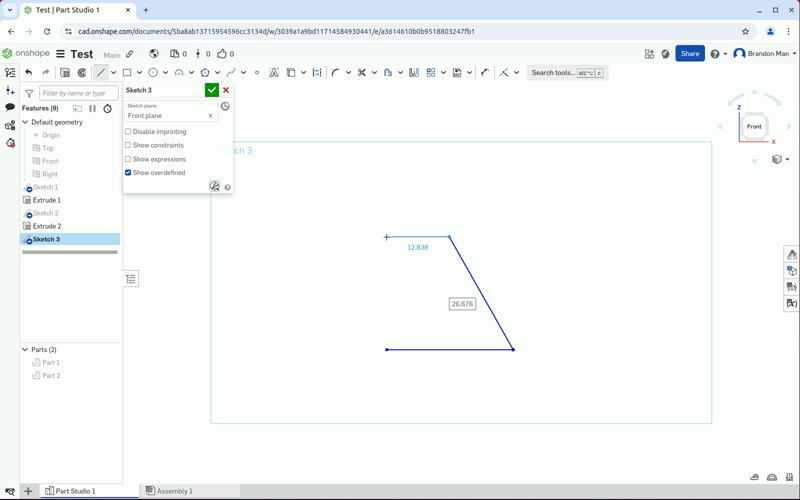
key_down(shift)
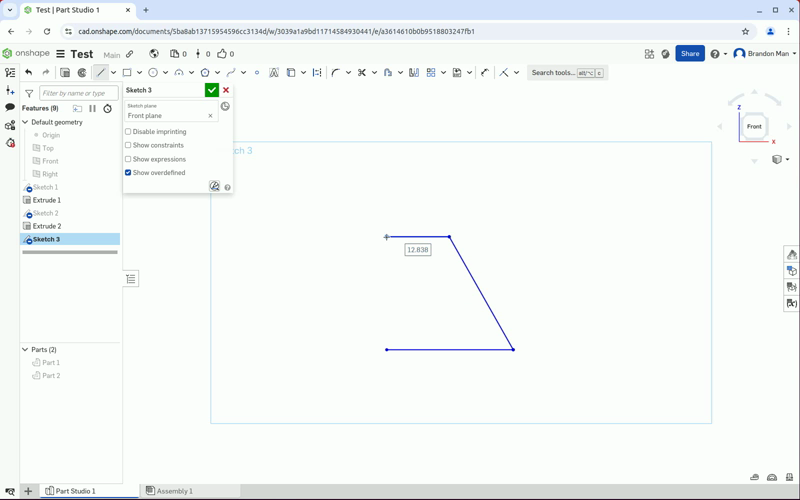
mouse_move(386, 349)
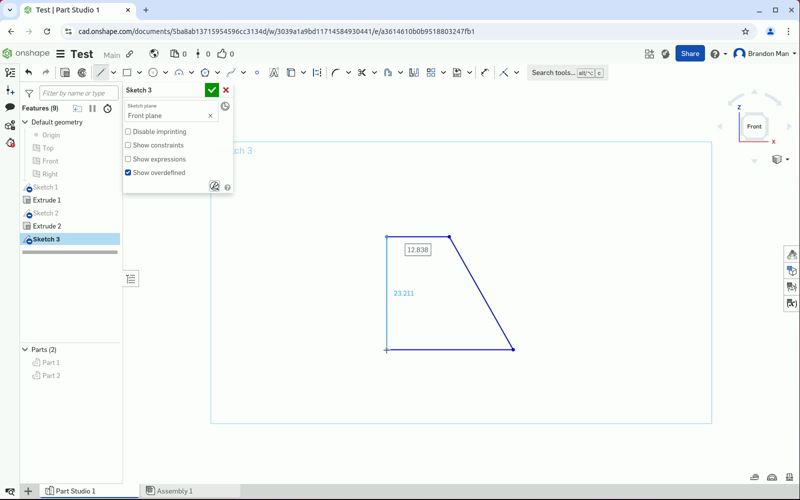
key_up(shift)
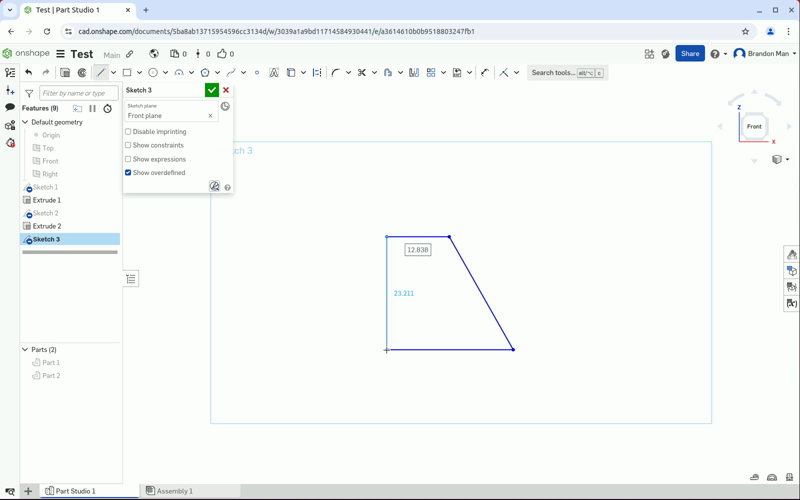
click(386, 349)
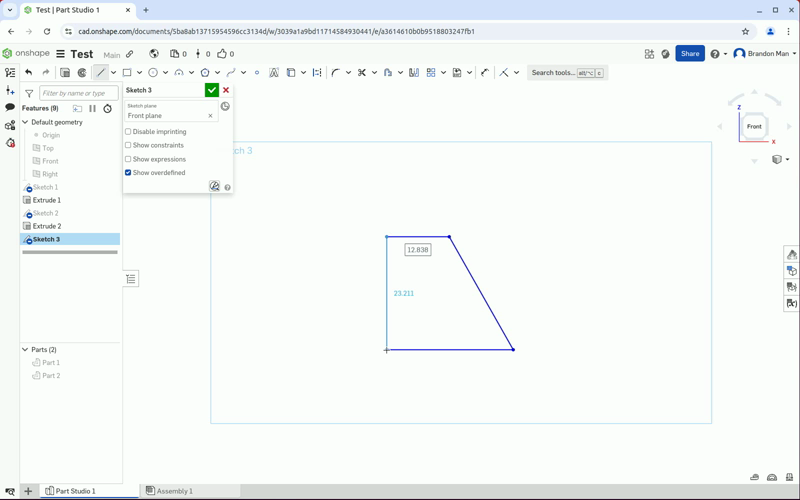
key(esc)
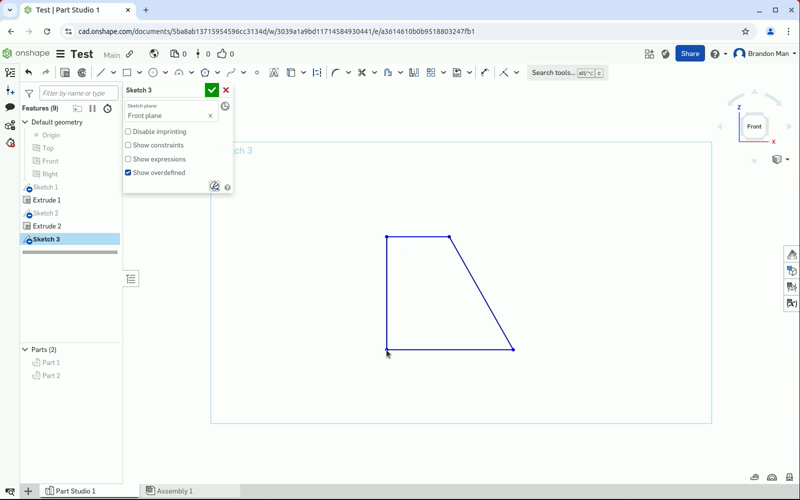
mouse_move(421, 322)
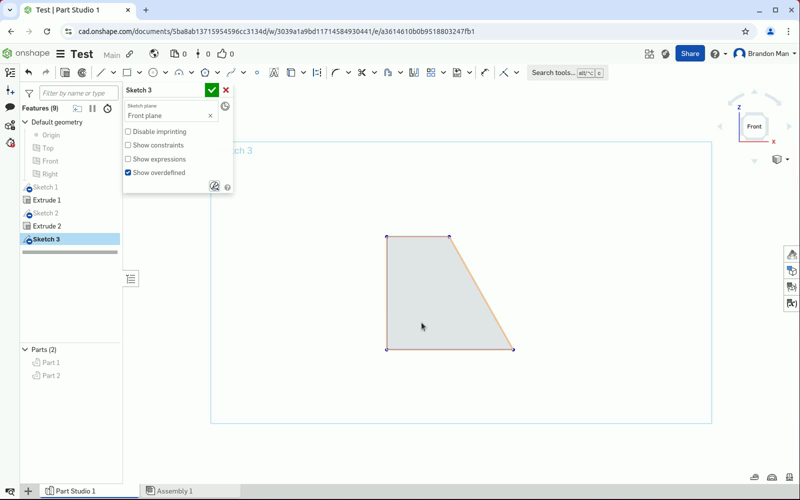
click(421, 322)
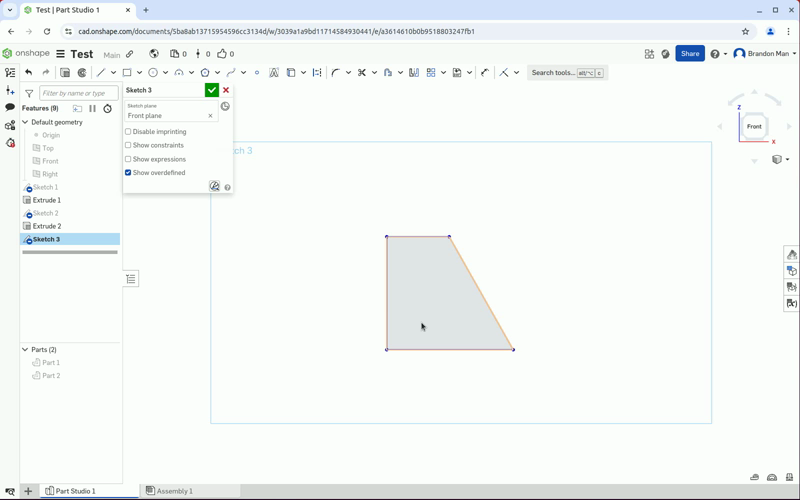
mouse_move(73, 352)
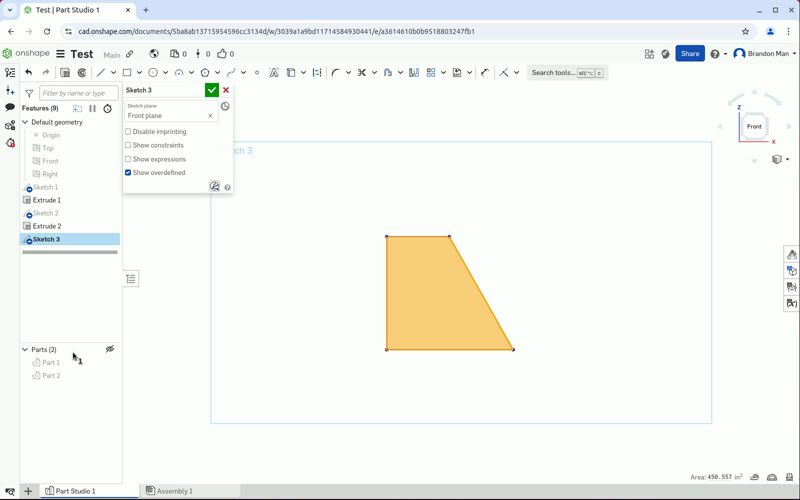
key(shift+y)
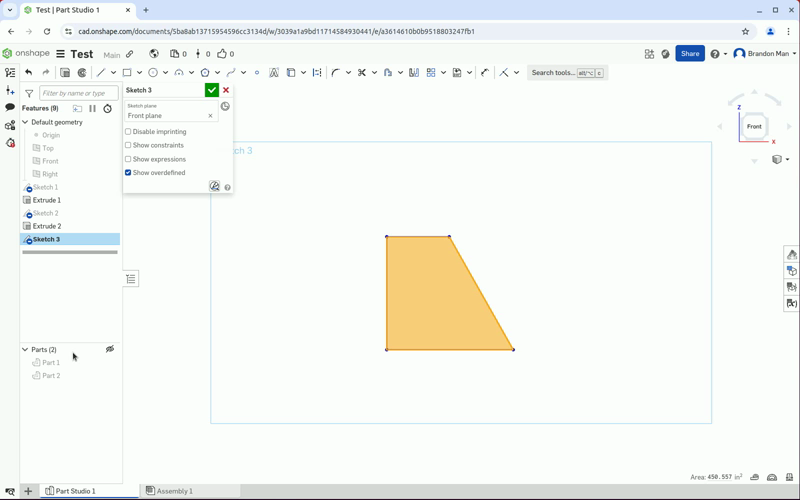
key(shift+e)
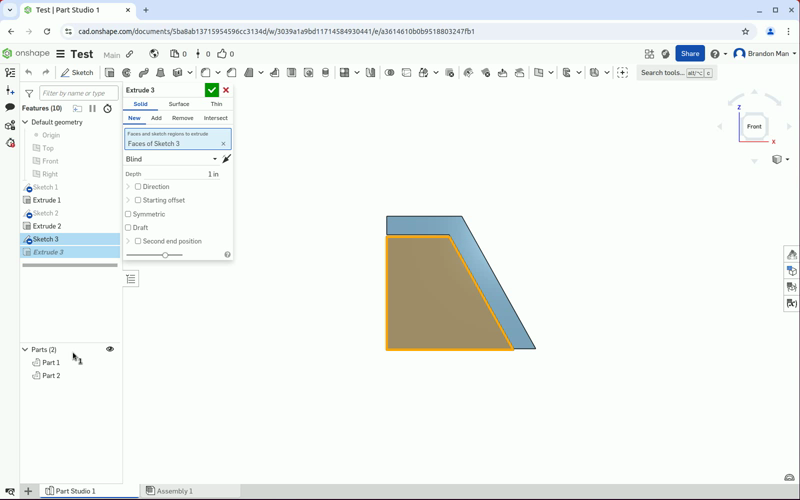
mouse_move(143, 106)
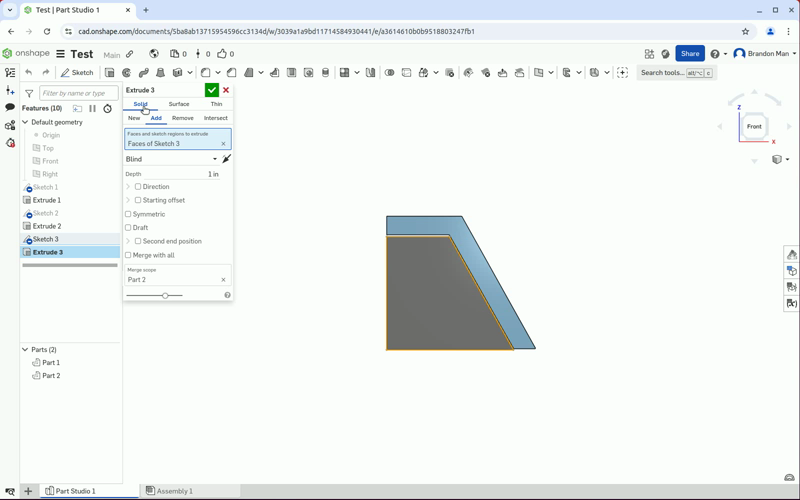
click(143, 106)
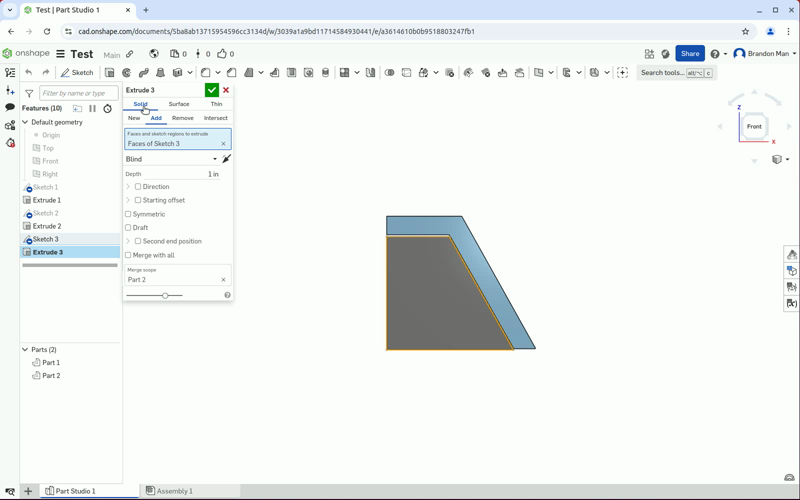
mouse_move(137, 120)
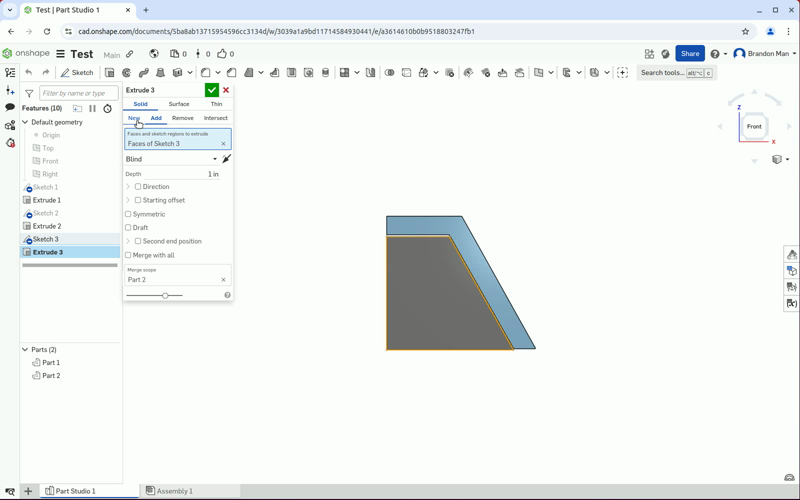
click(137, 120)
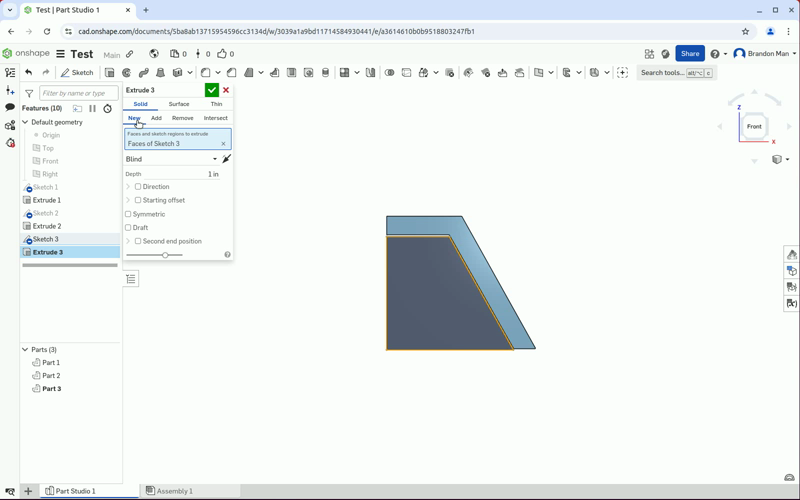
key(tab, 4)
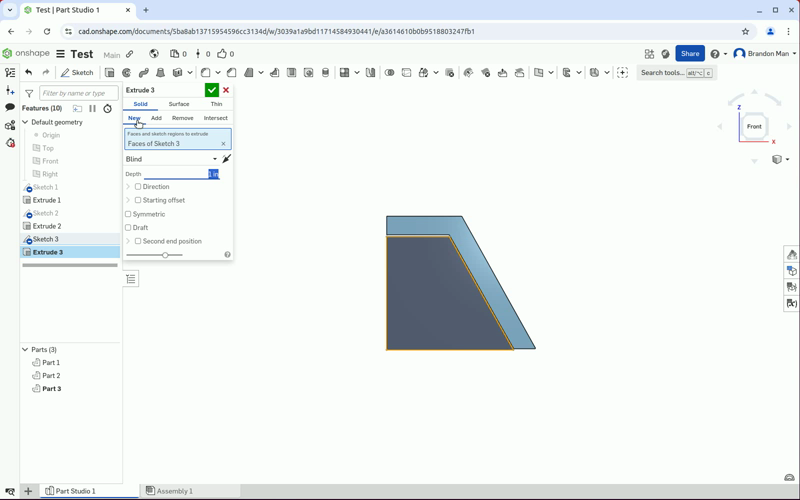
text(23.108)
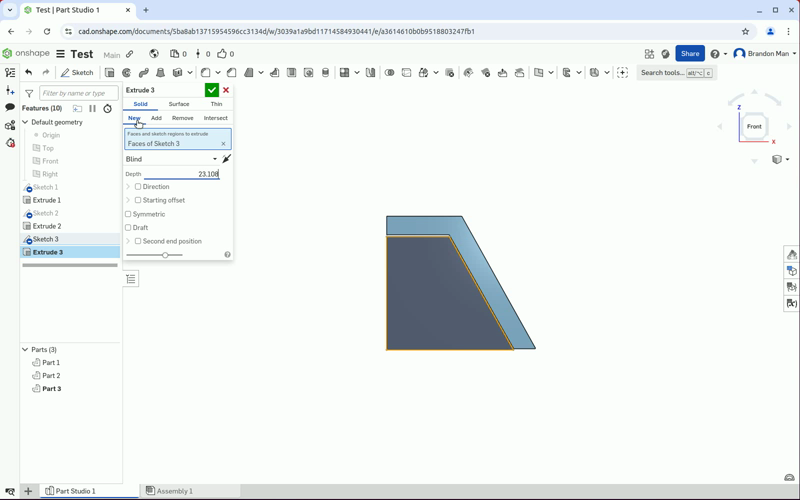
key(enter)
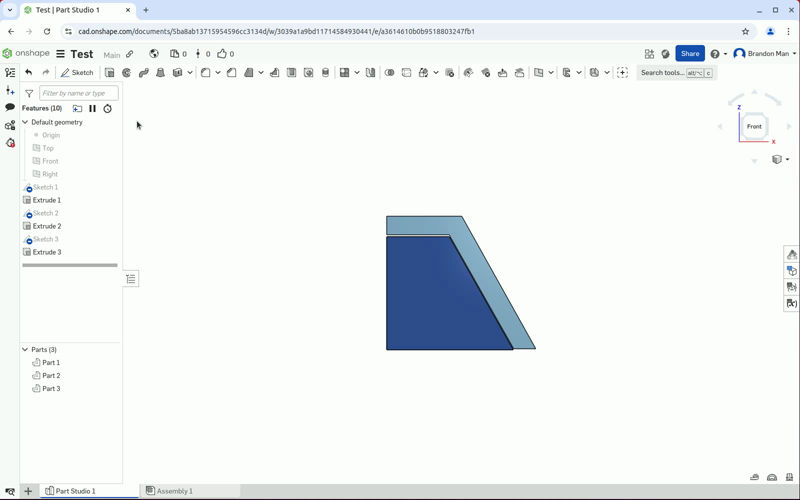
key(shift+h)
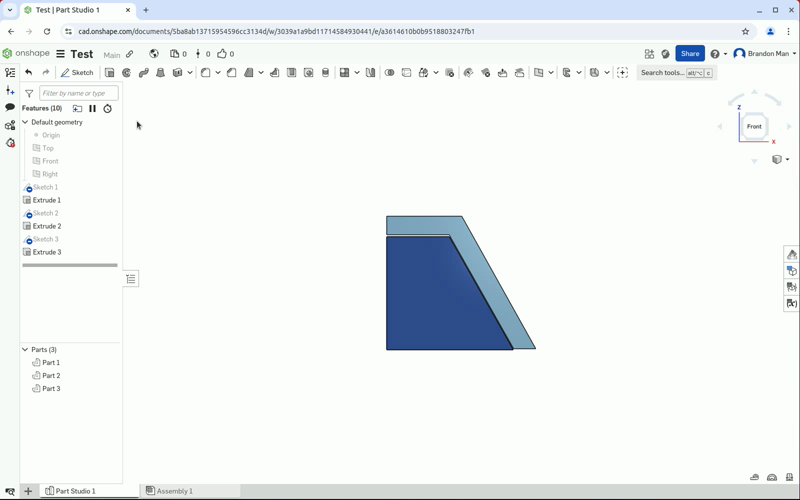
key(shift+h)
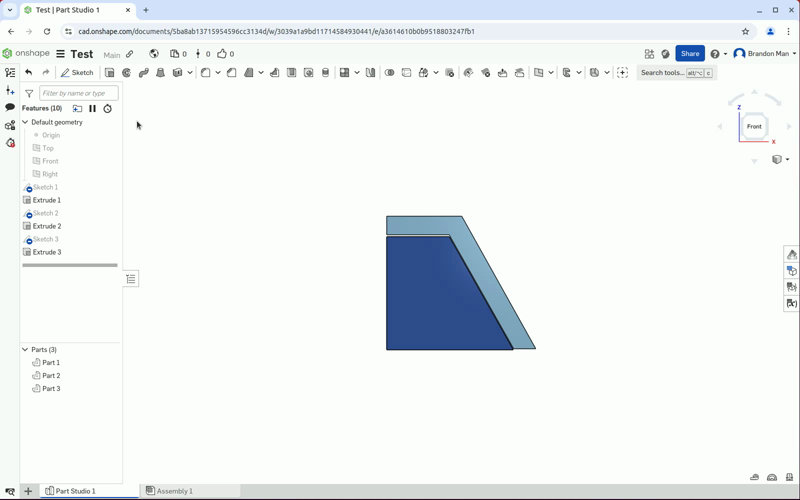
mouse_move(73, 189)
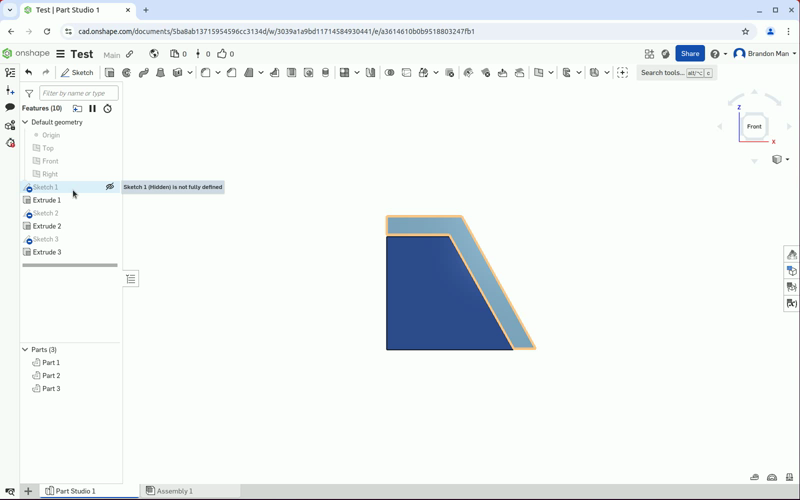
click(73, 189)
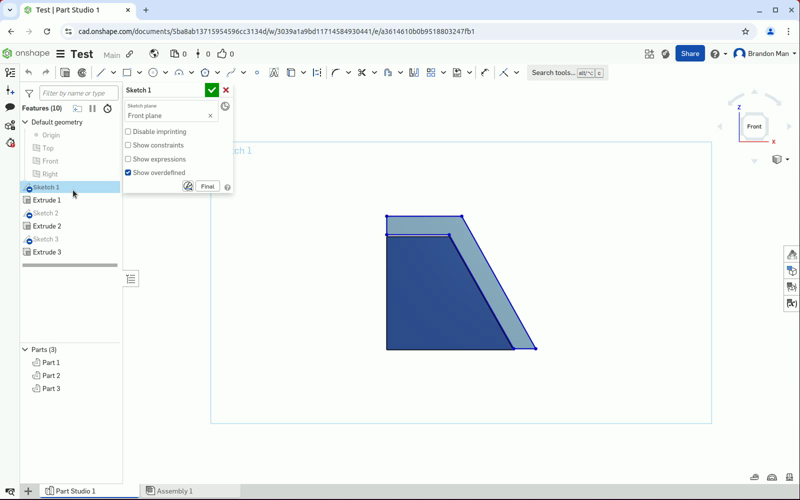
mouse_move(229, 92)
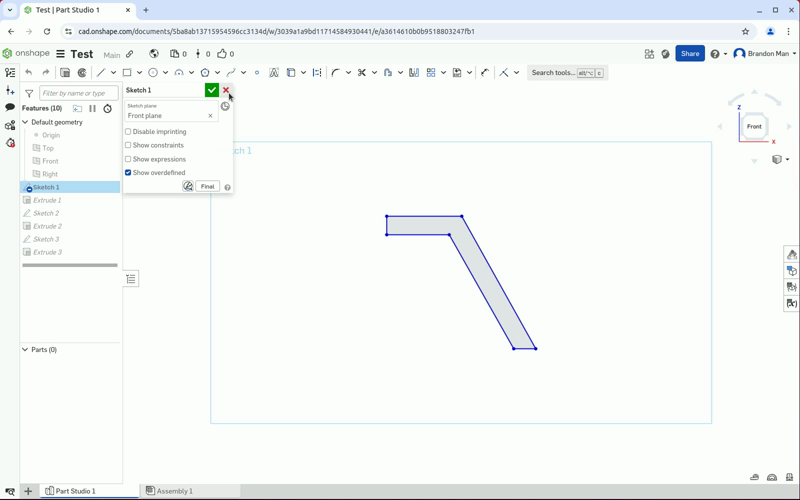
click(229, 92)
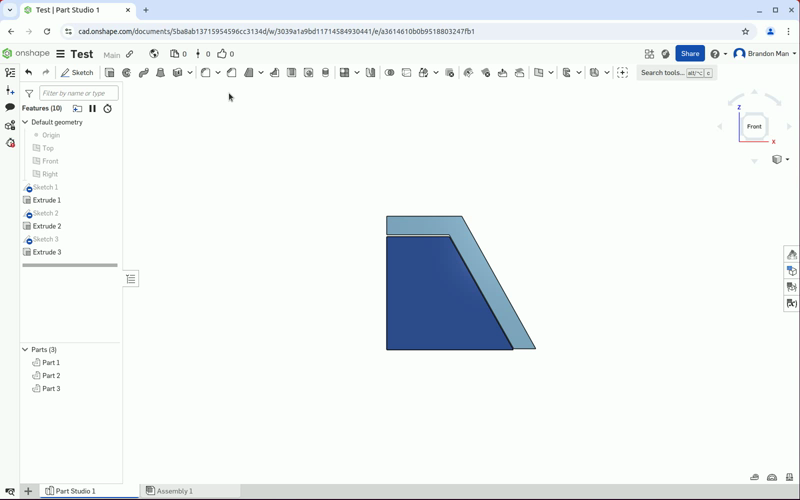
mouse_move(73, 352)
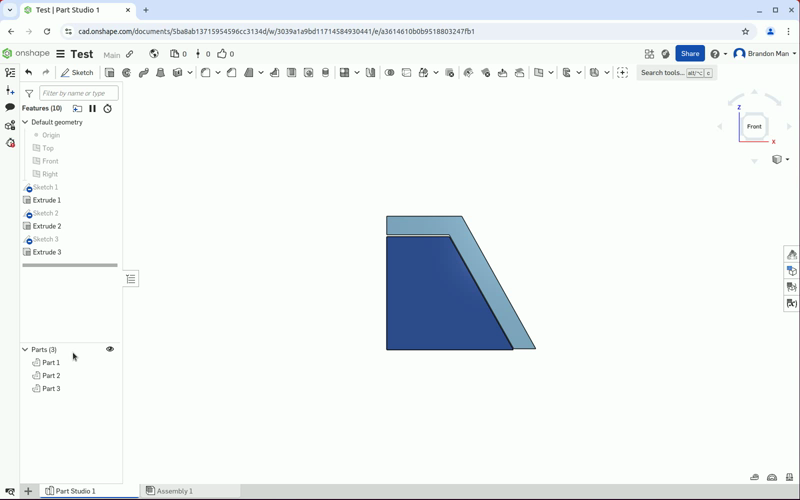
key(y)
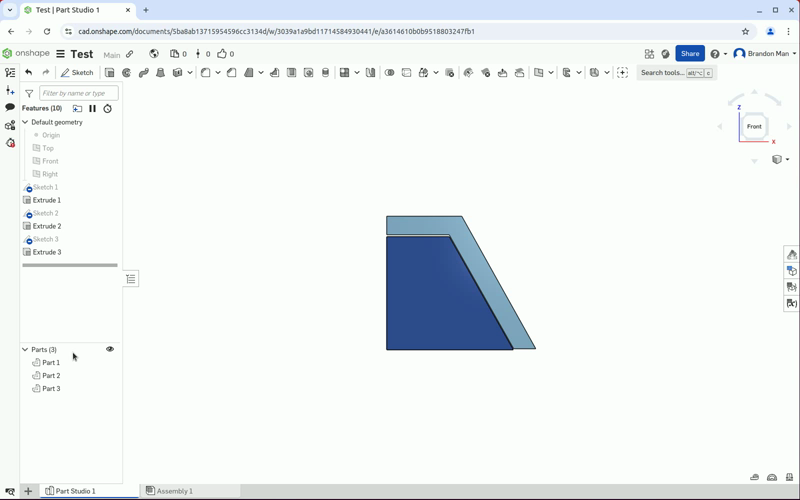
key(shift+p)
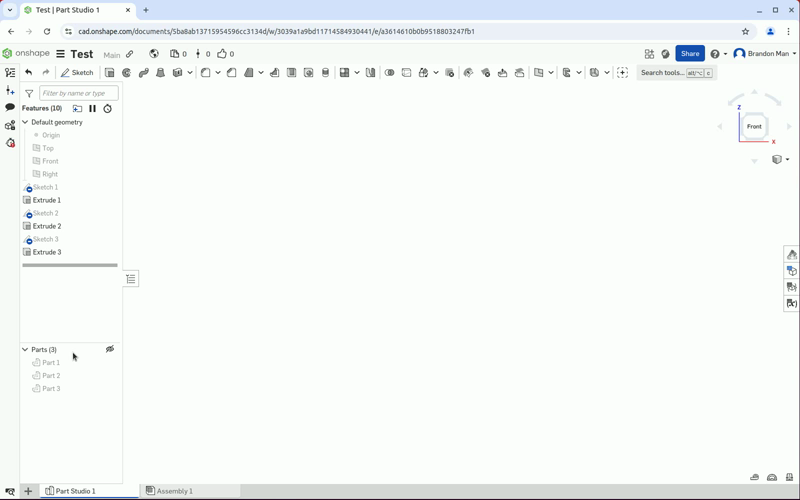
key(space)
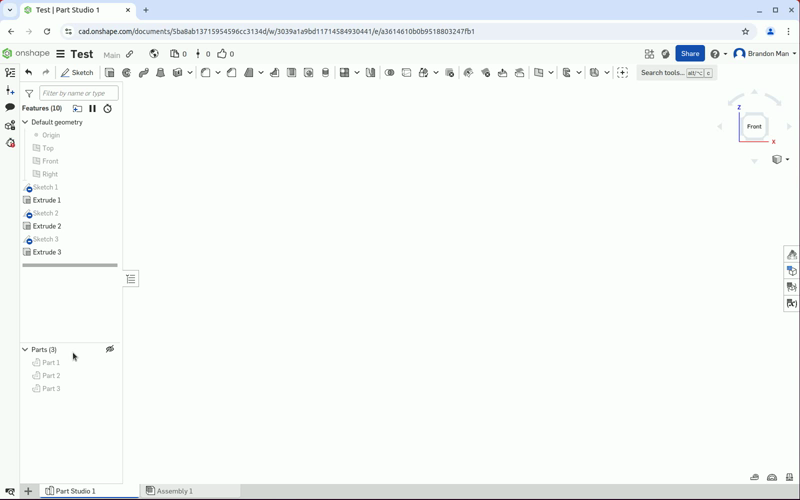
key_down(shift)
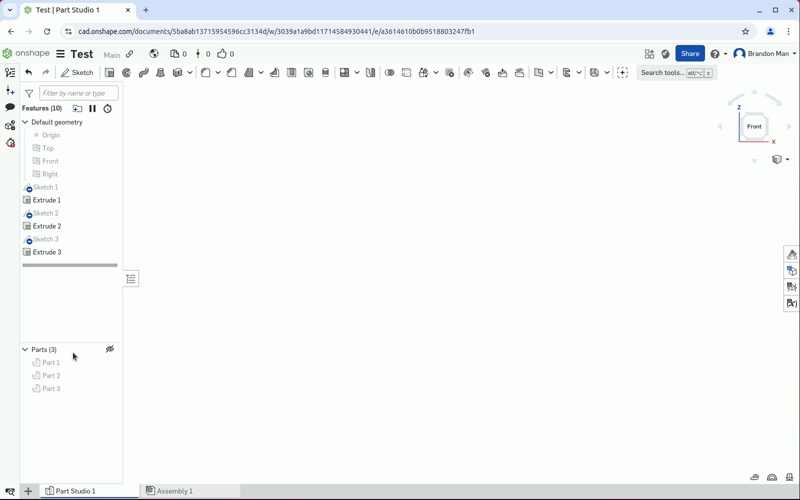
key(left)
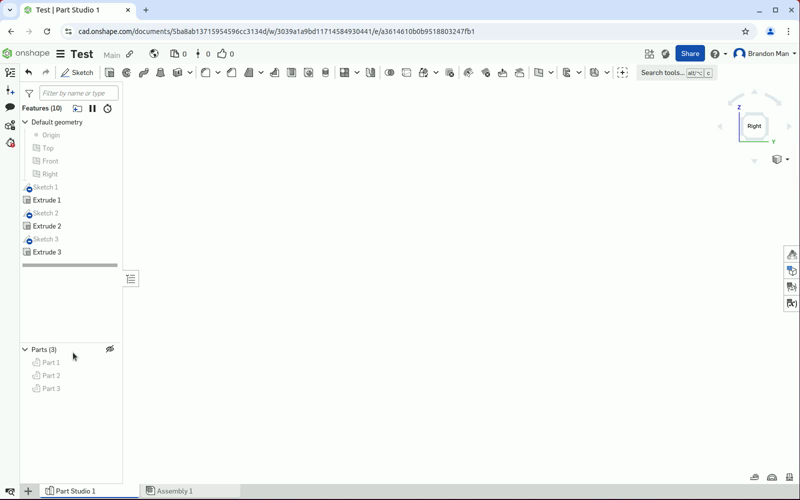
key_up(shift)
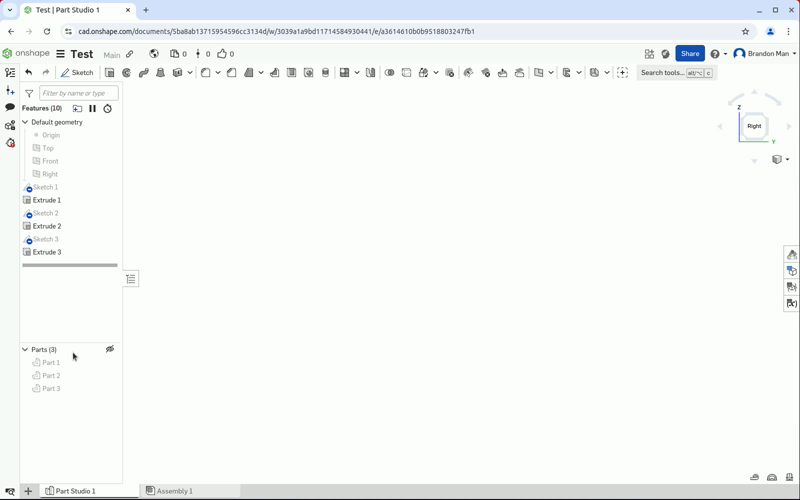
mouse_move(73, 352)
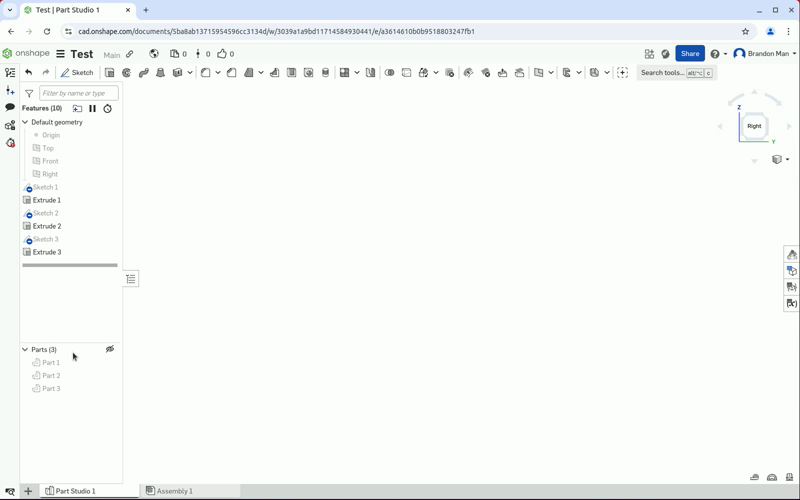
key(shift+y)
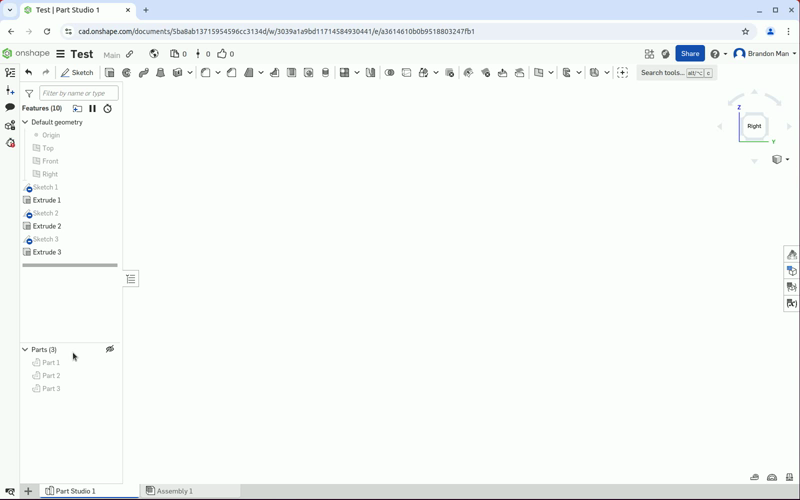
key(shift+s)
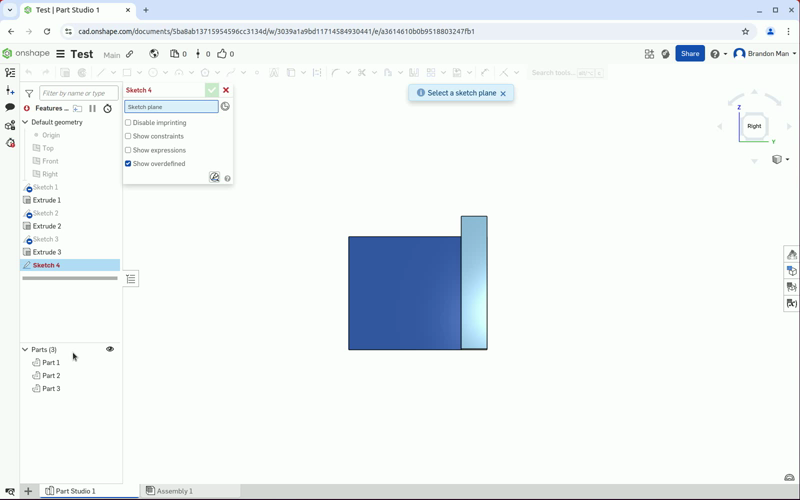
mouse_move(73, 176)
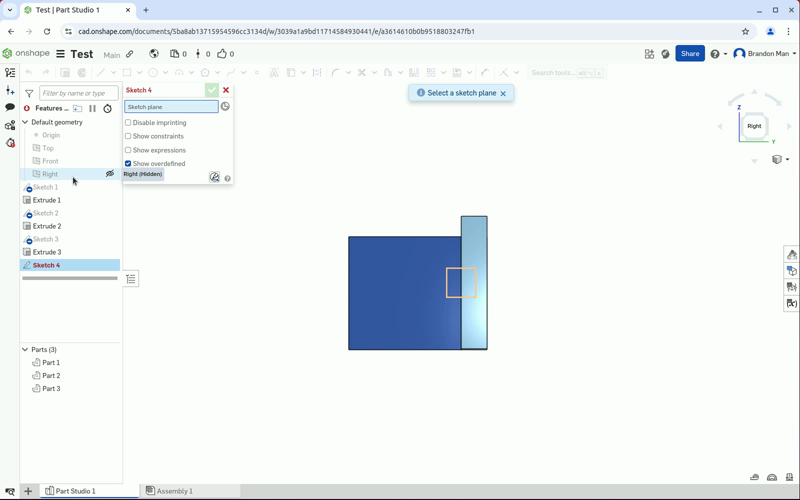
click(73, 176)
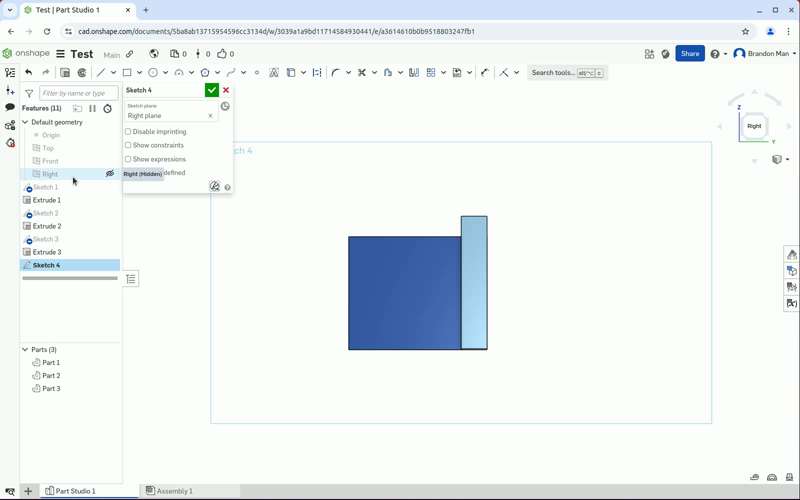
mouse_move(73, 352)
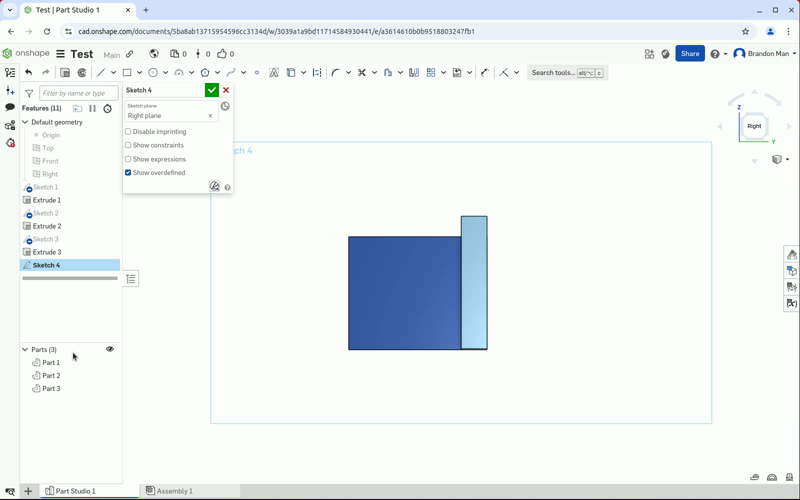
key(y)
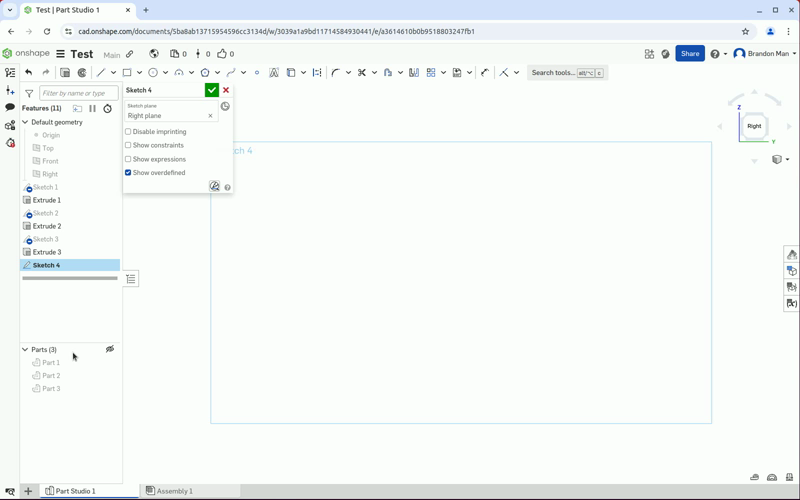
key(c)
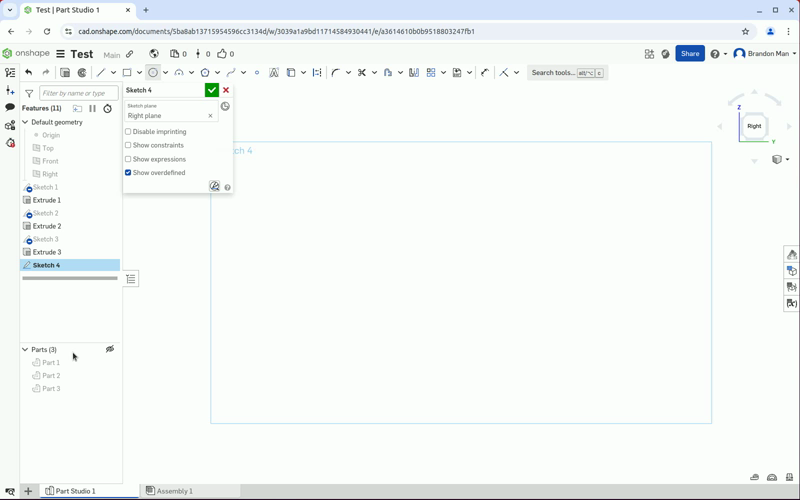
key_down(shift)
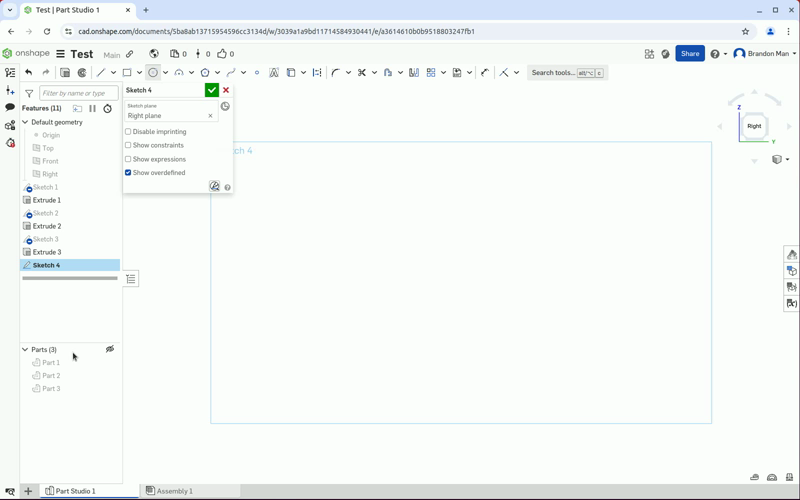
mouse_move(415, 282)
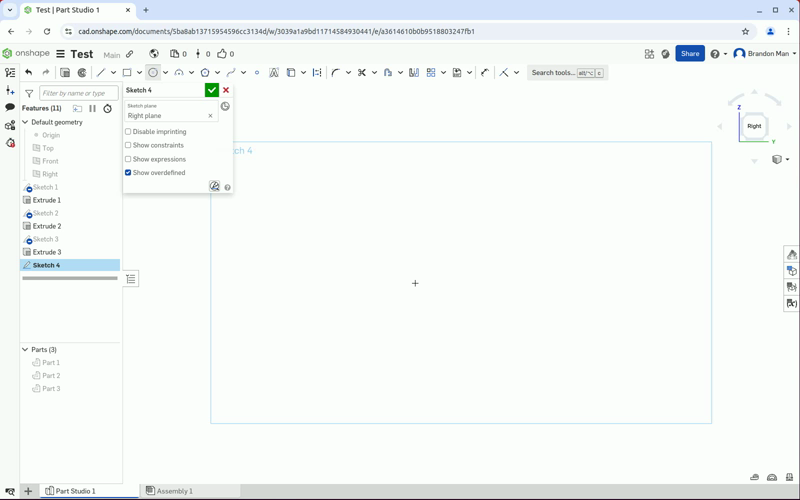
click(415, 282)
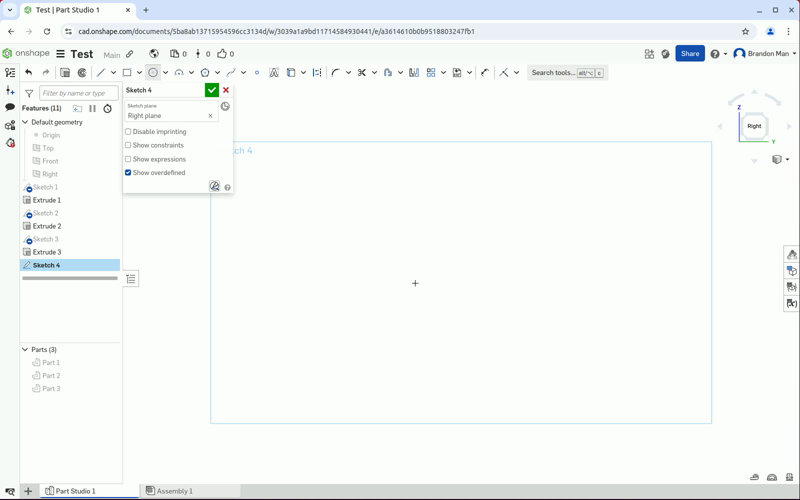
key_up(shift)
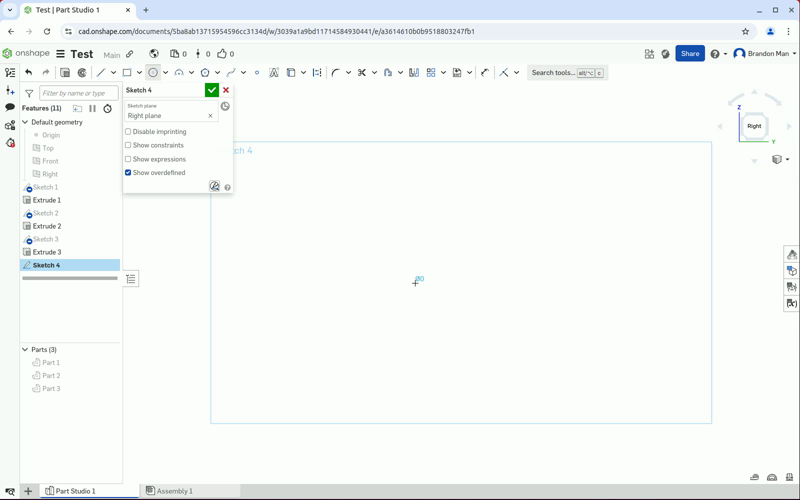
mouse_move(435, 282)
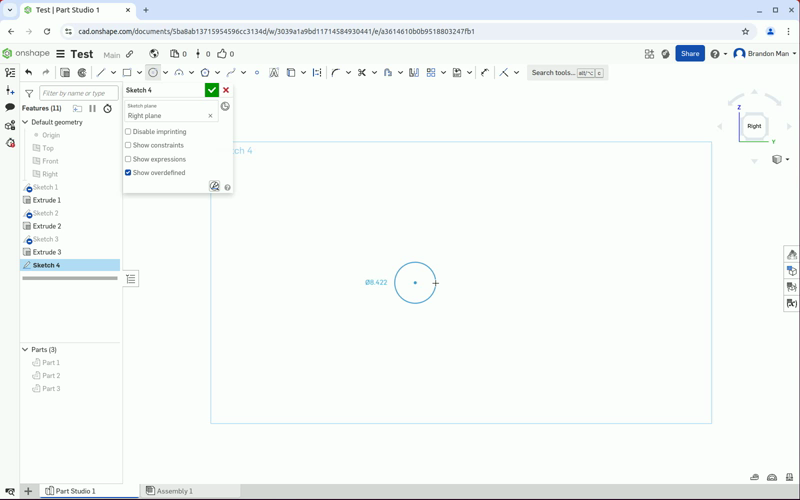
click(435, 282)
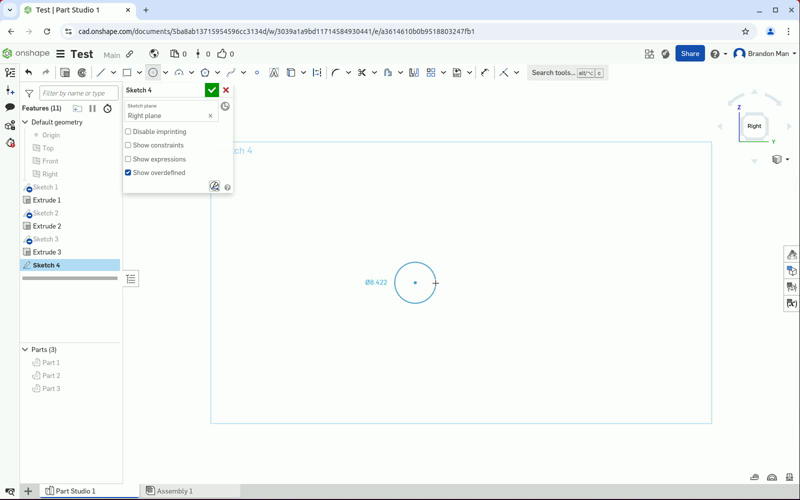
key(esc)
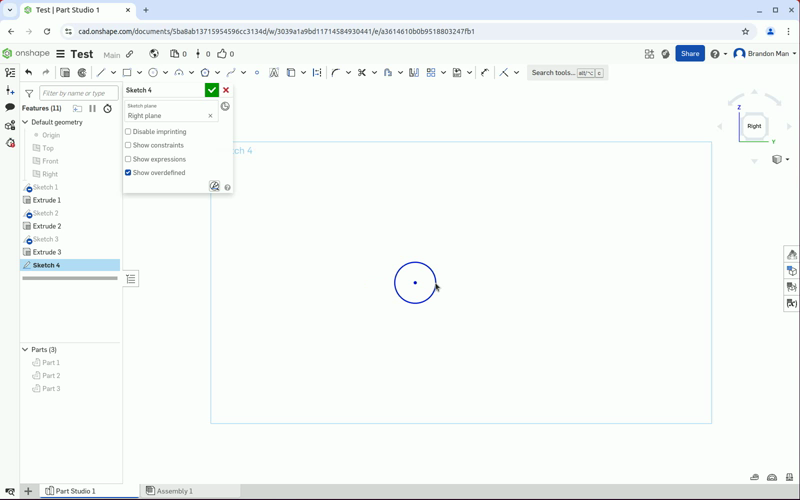
mouse_move(418, 279)
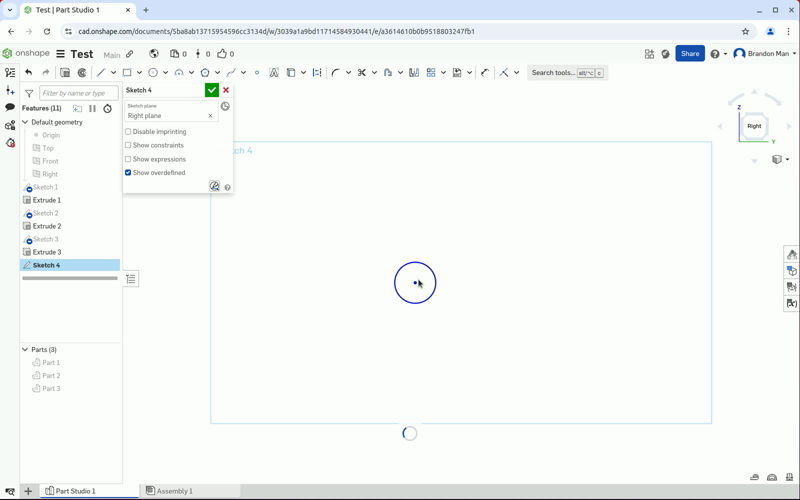
scroll(6)
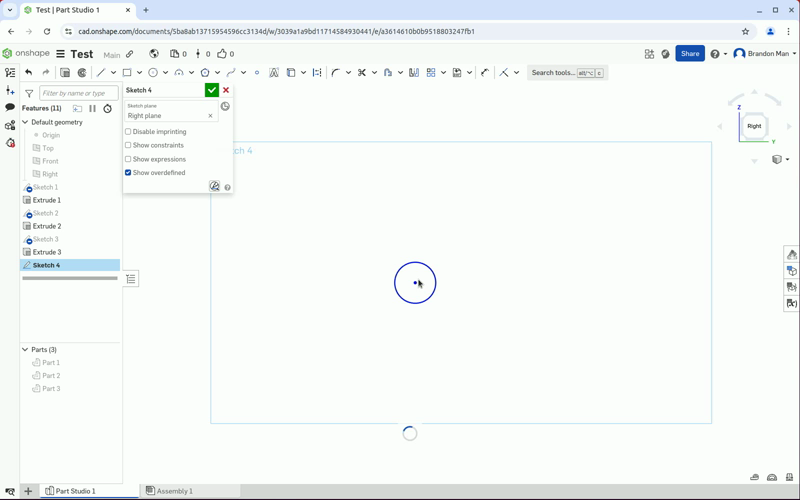
scroll(6)
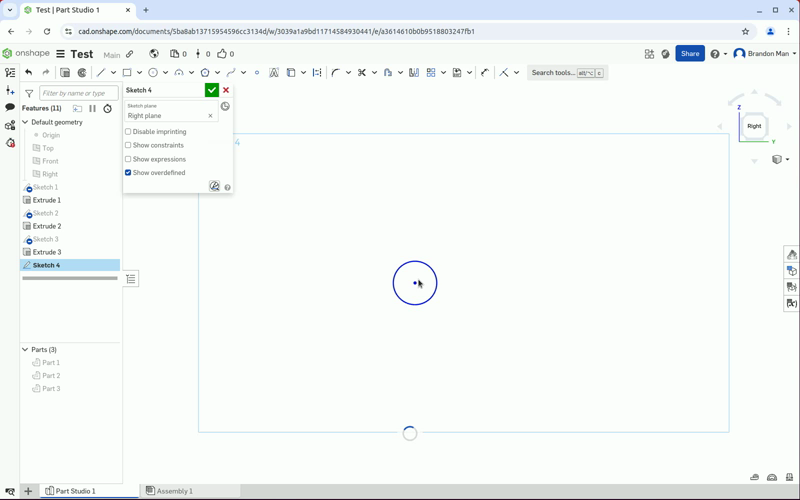
scroll(6)
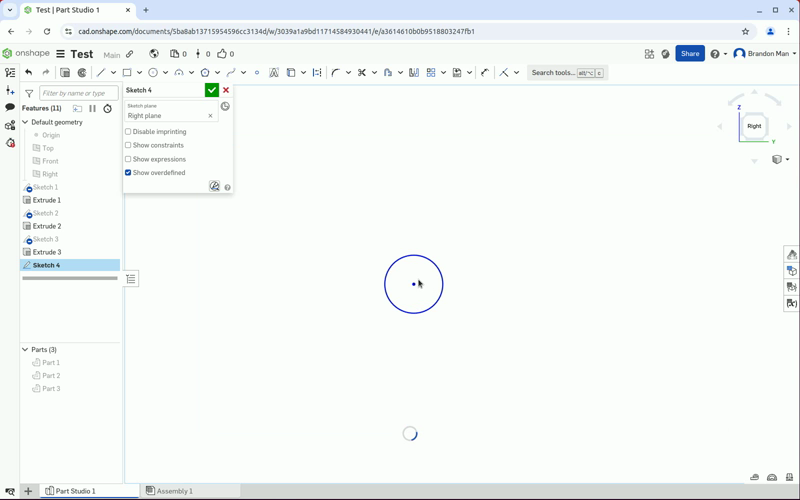
scroll(6)
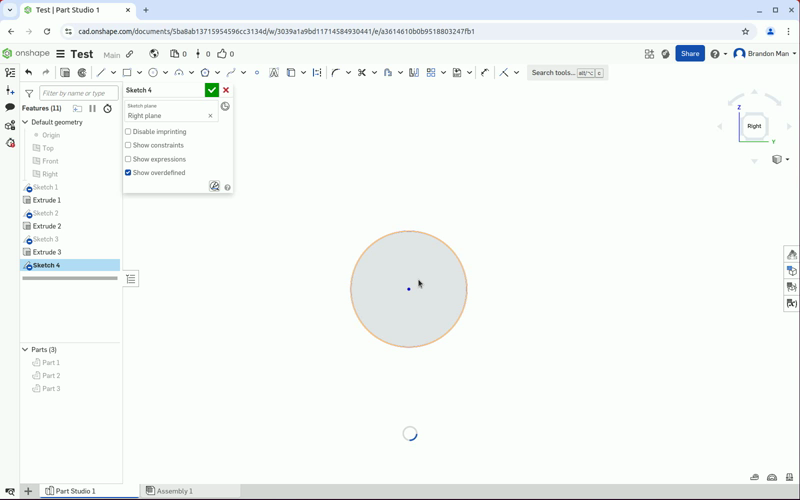
scroll(6)
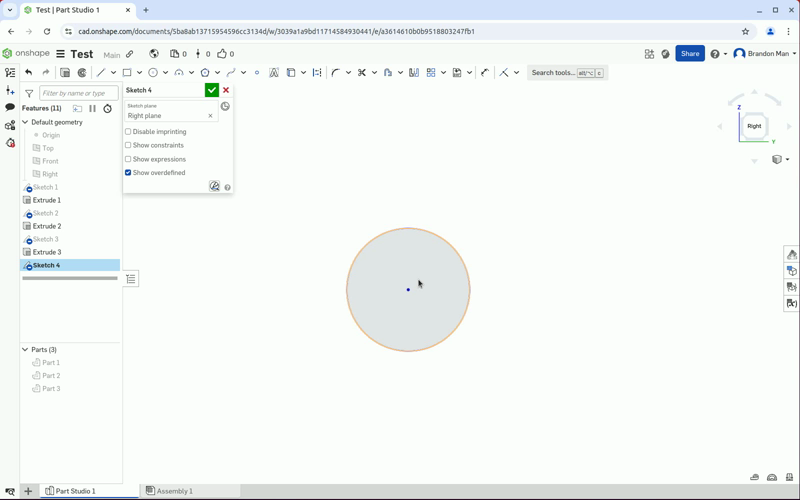
scroll(6)
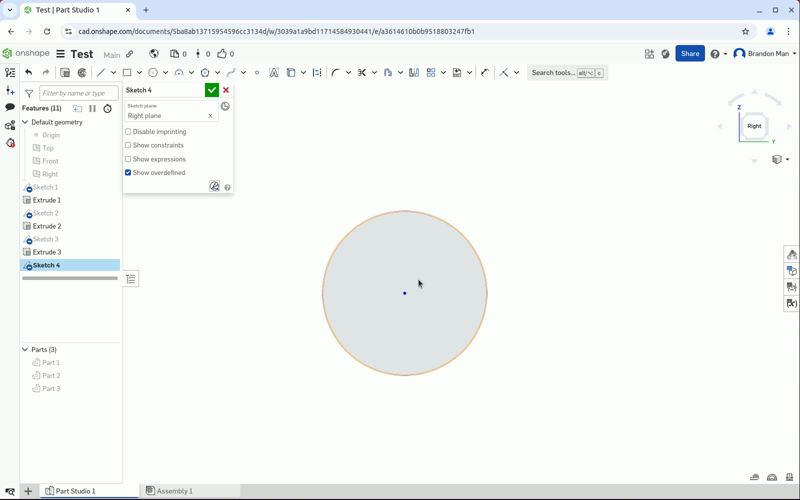
scroll(6)
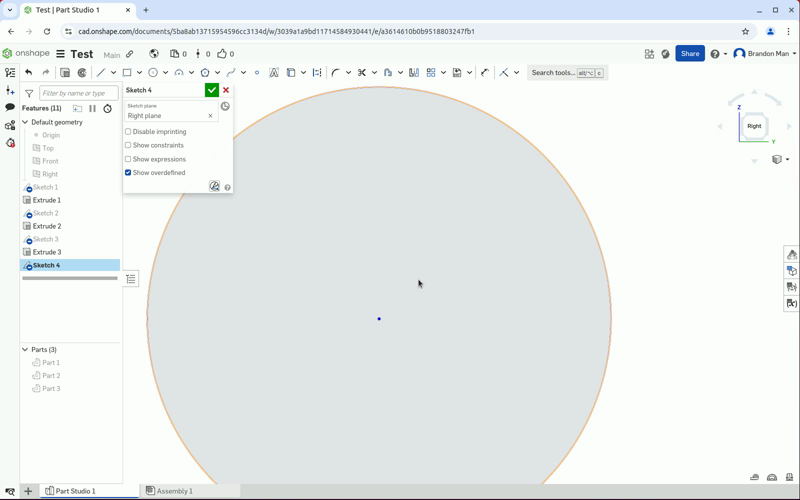
click(418, 279)
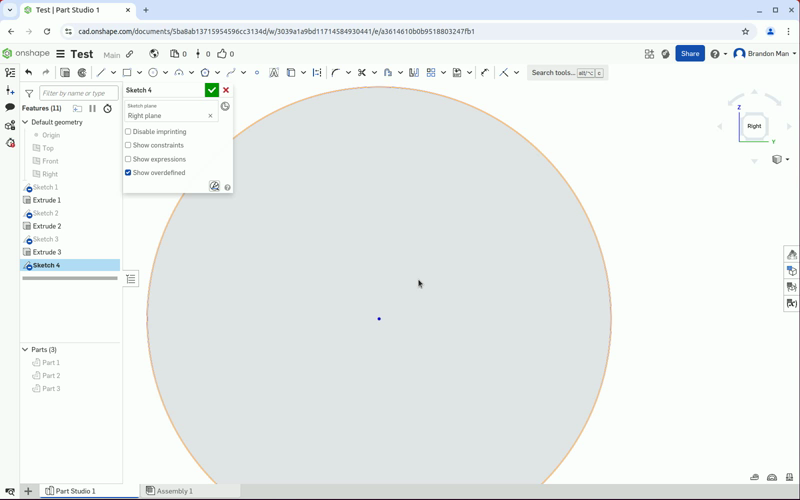
scroll(-6)
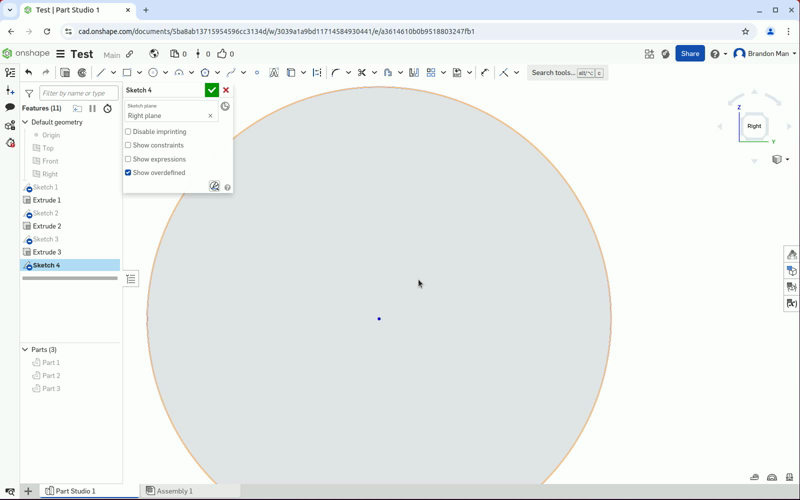
scroll(-6)
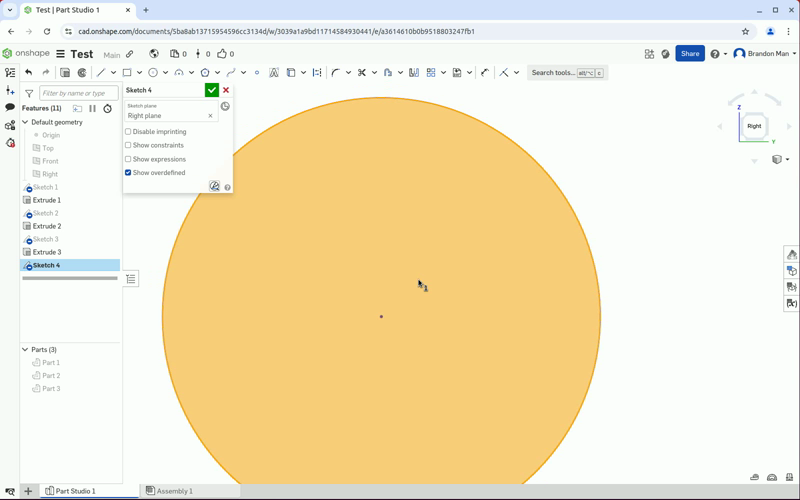
scroll(-6)
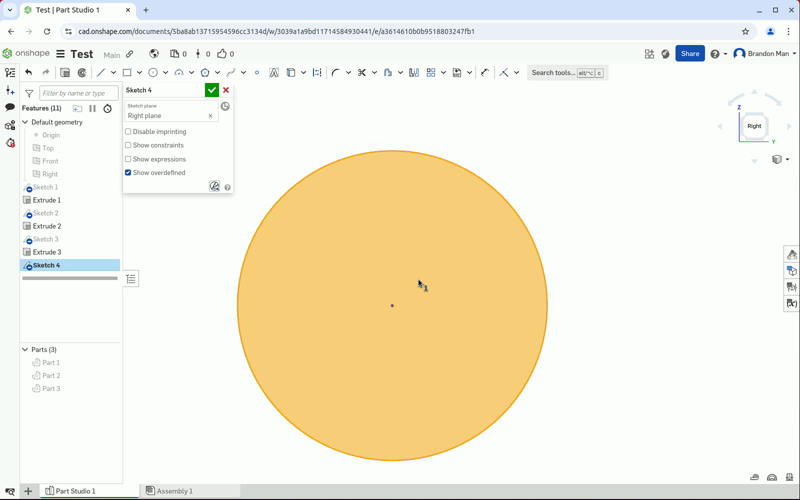
scroll(-6)
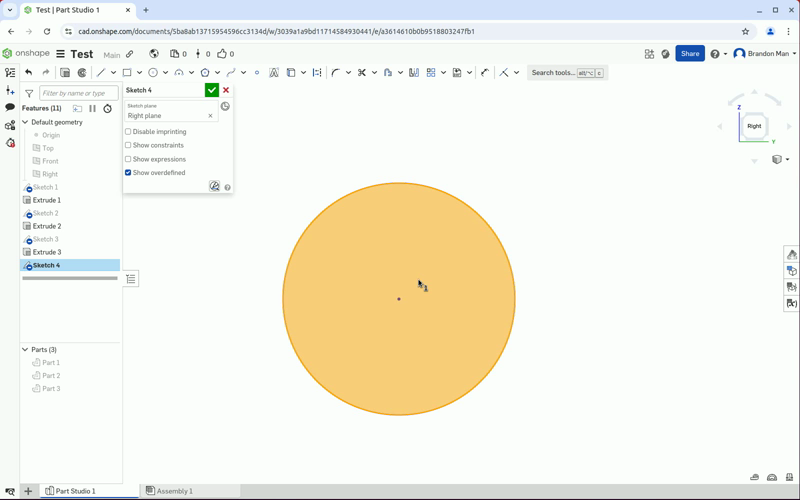
scroll(-6)
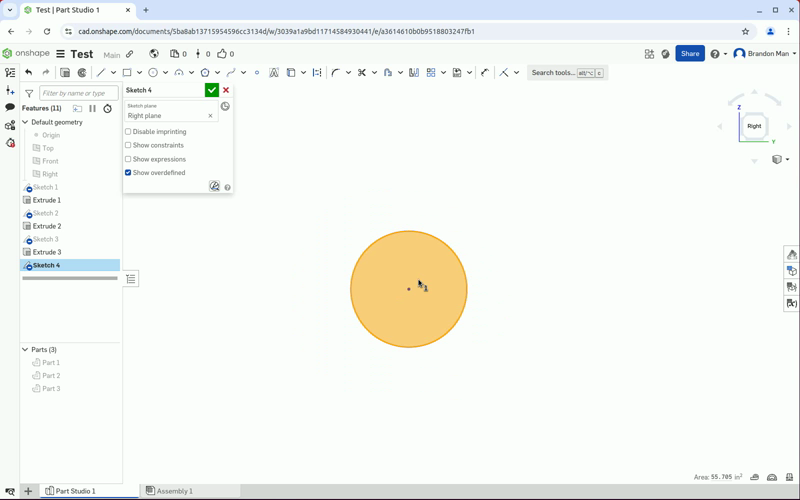
scroll(-6)
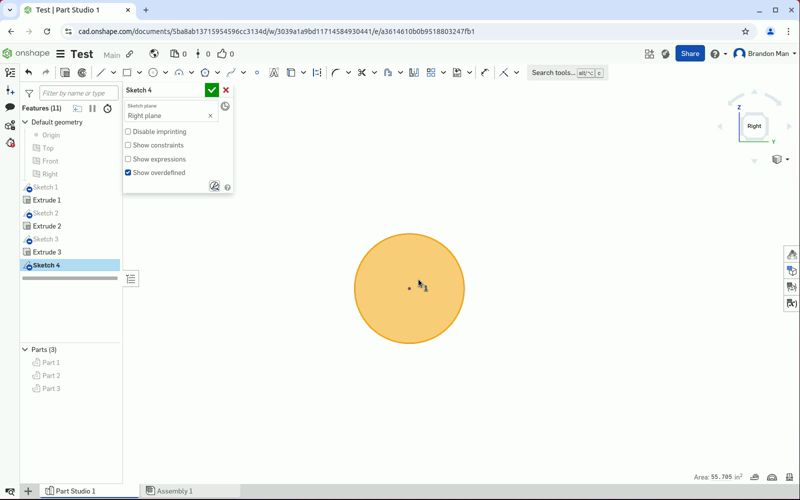
scroll(-6)
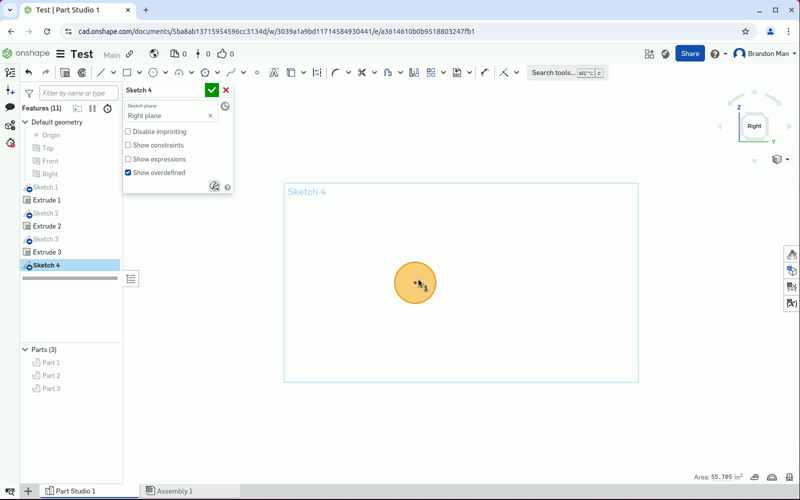
mouse_move(73, 352)
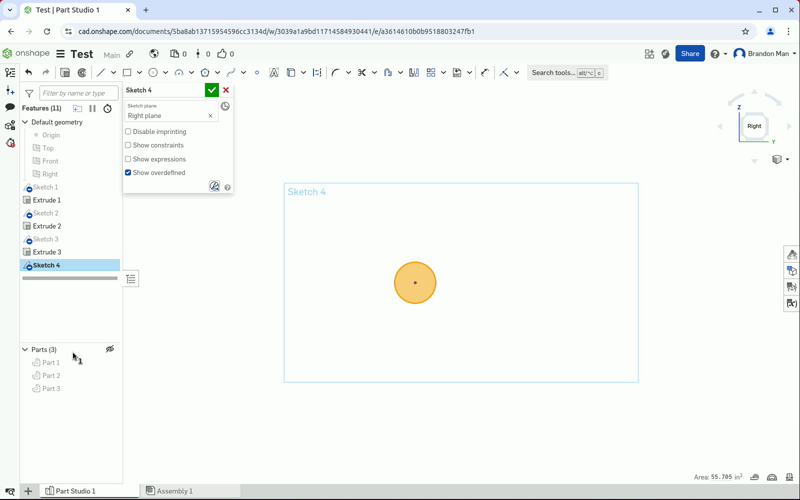
key(shift+y)
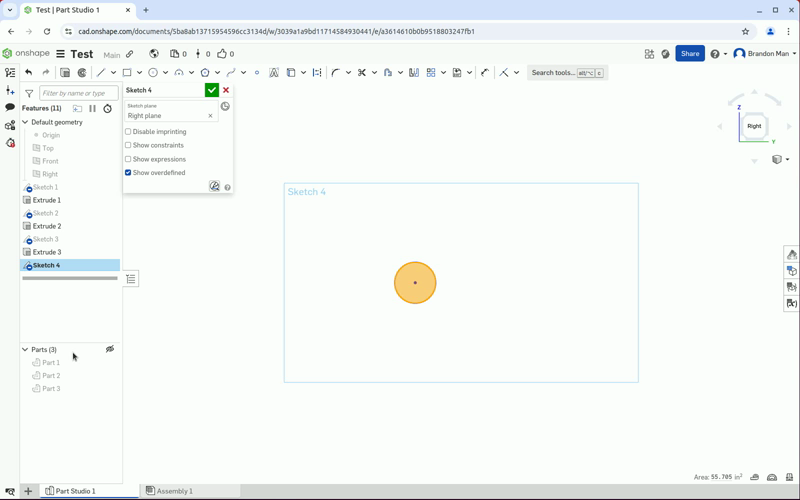
key(shift+e)
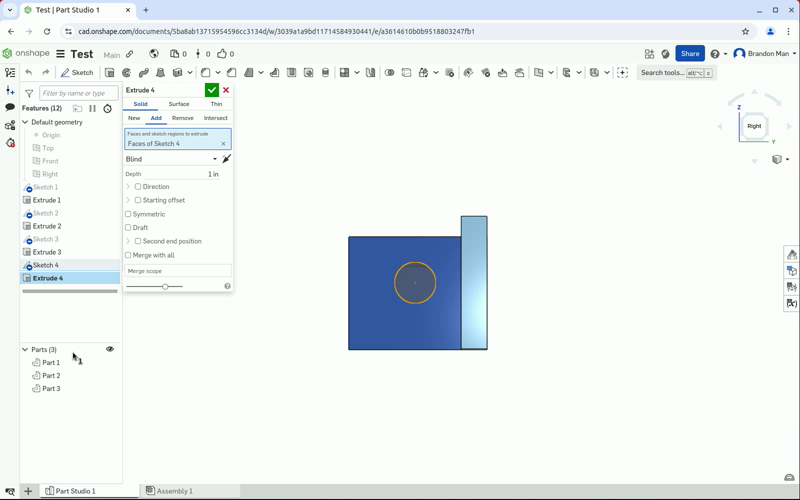
mouse_move(143, 106)
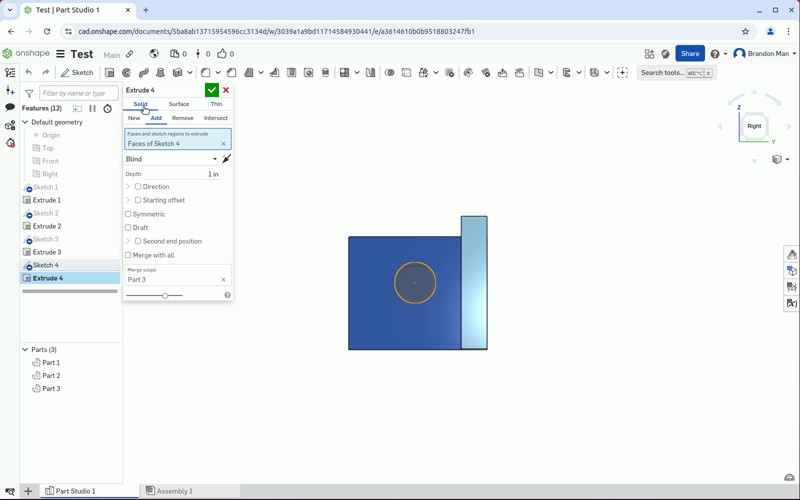
click(143, 106)
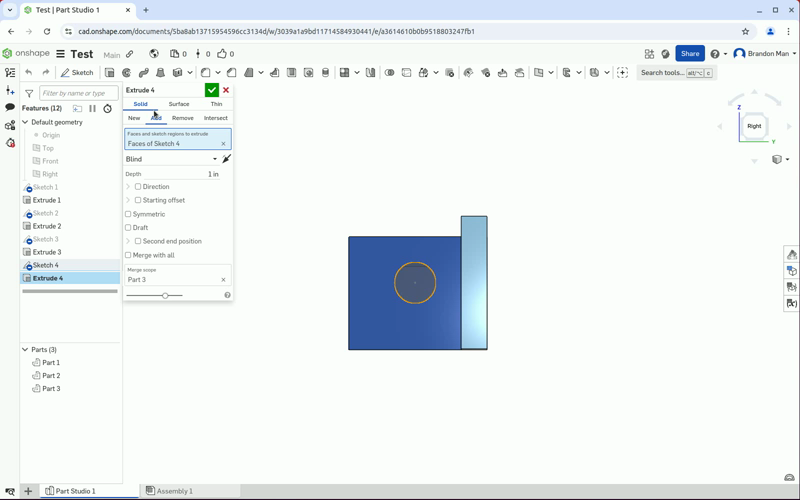
mouse_move(186, 120)
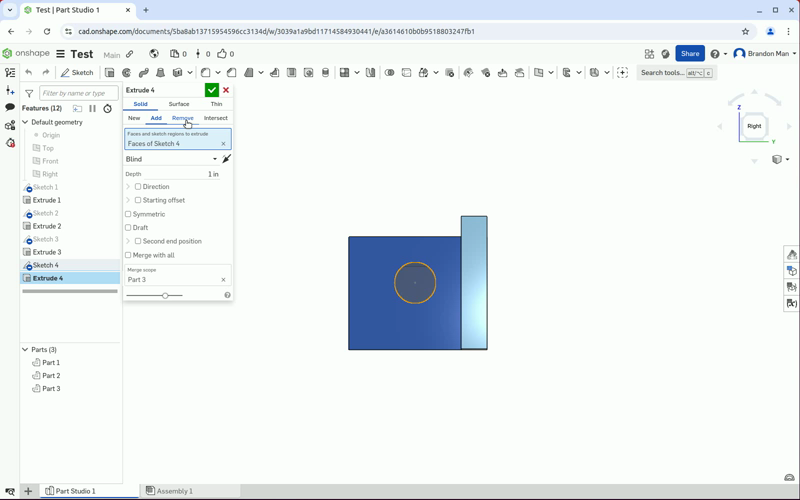
click(186, 120)
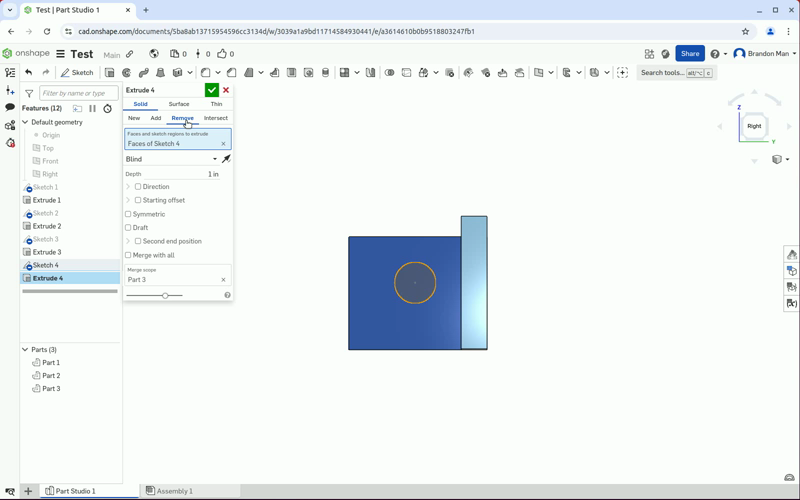
key(tab, 4)
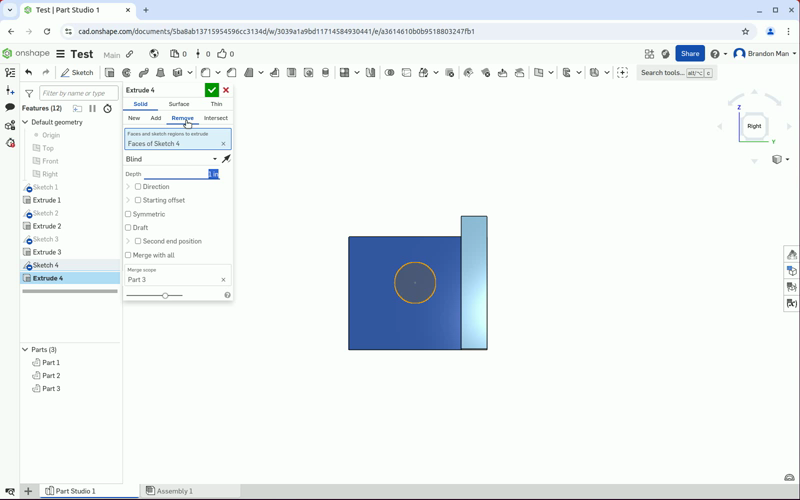
text(30.81)
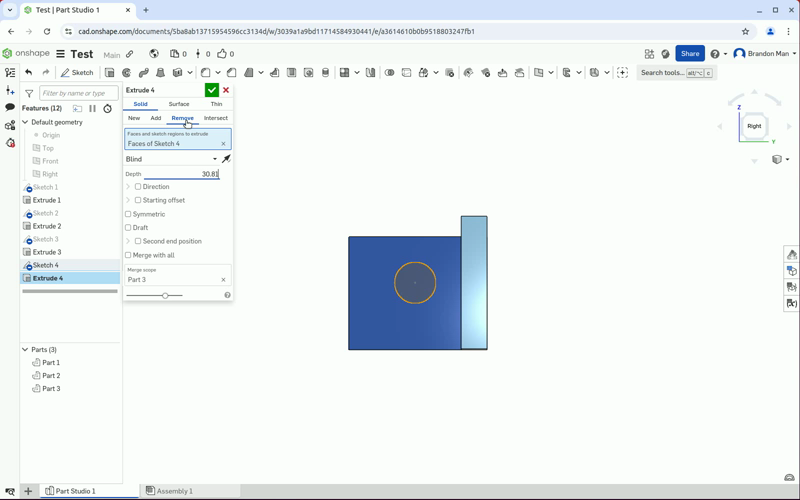
key(tab, 3)
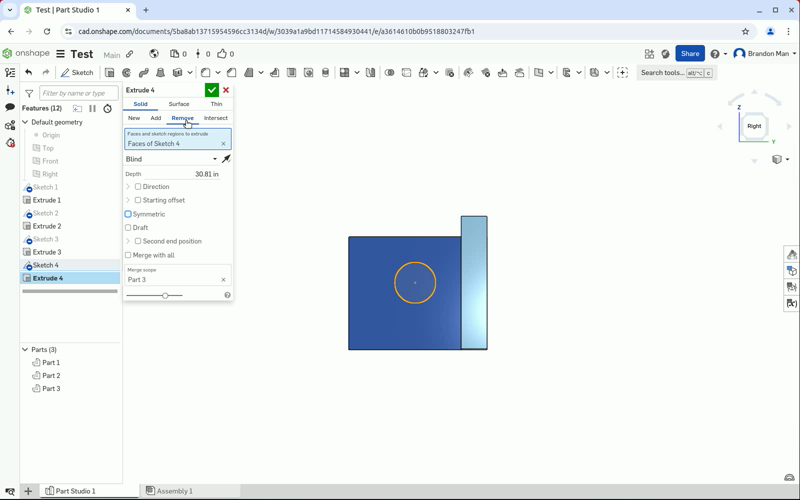
key(space)
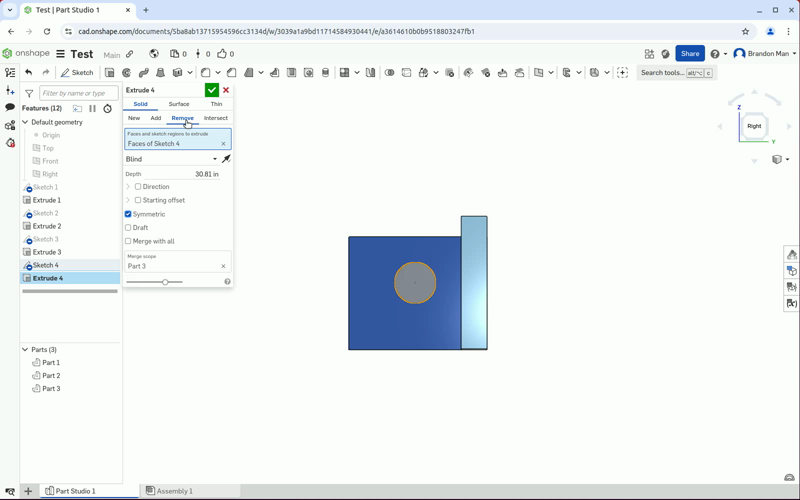
key(tab, 2)
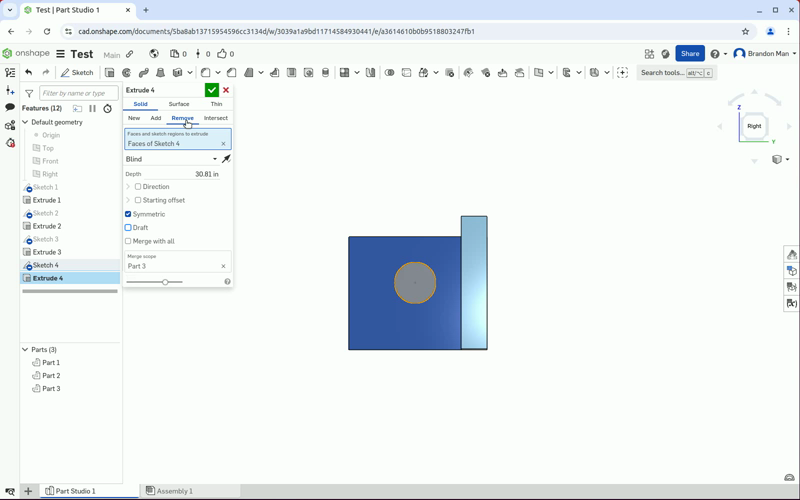
key(space)
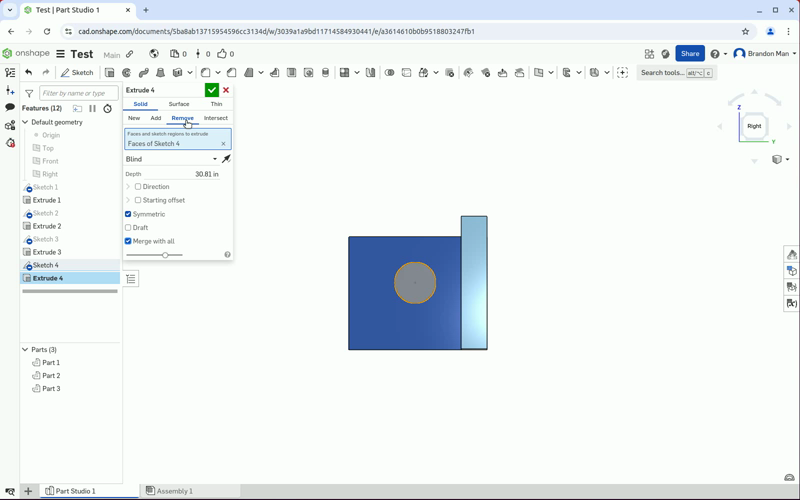
key(enter)
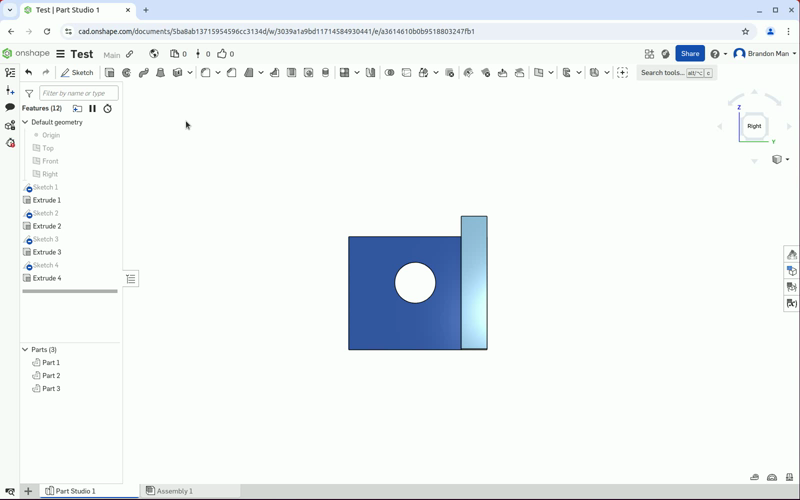
key(shift+h)
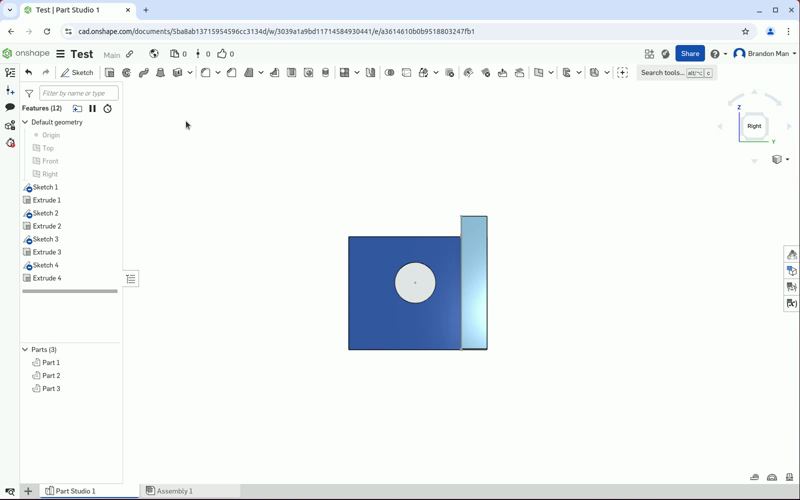
key(shift+h)
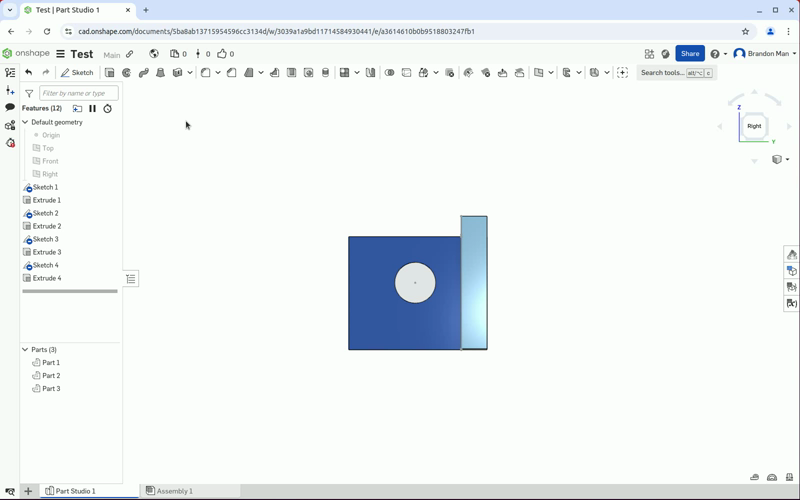
key(shift+7)
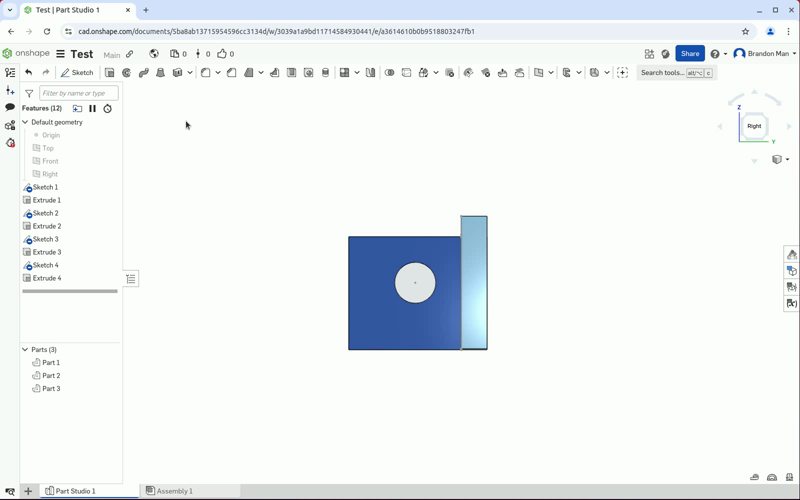
key(right, 2)
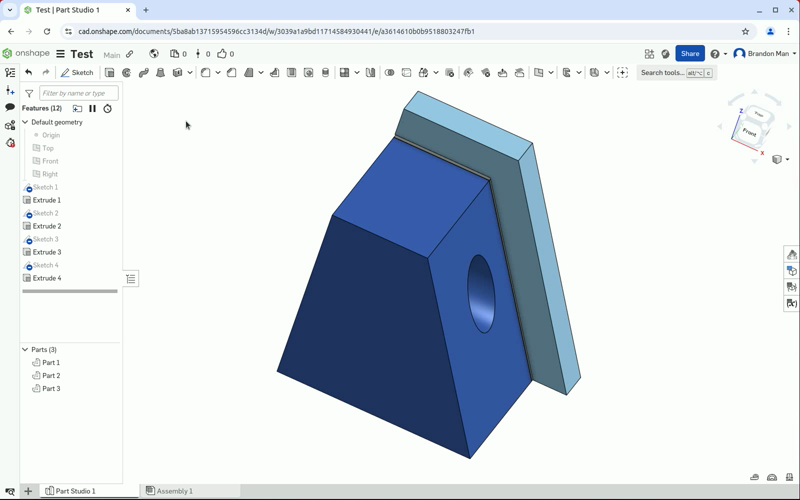
key(down, 2)
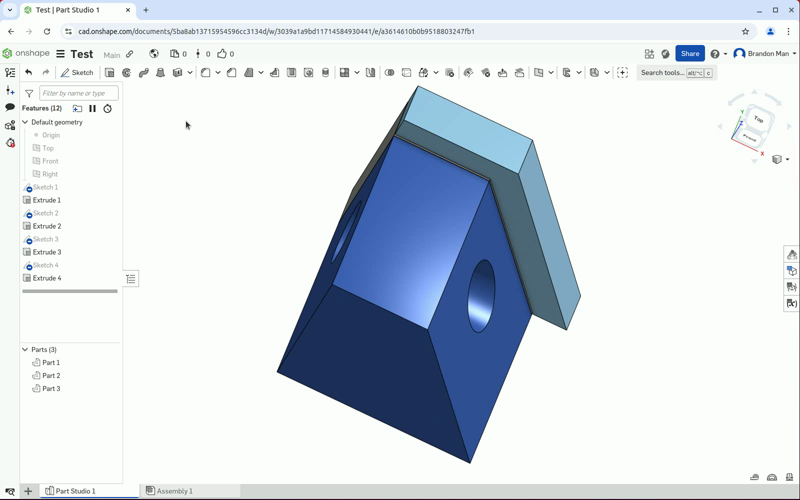
key(up, 2)
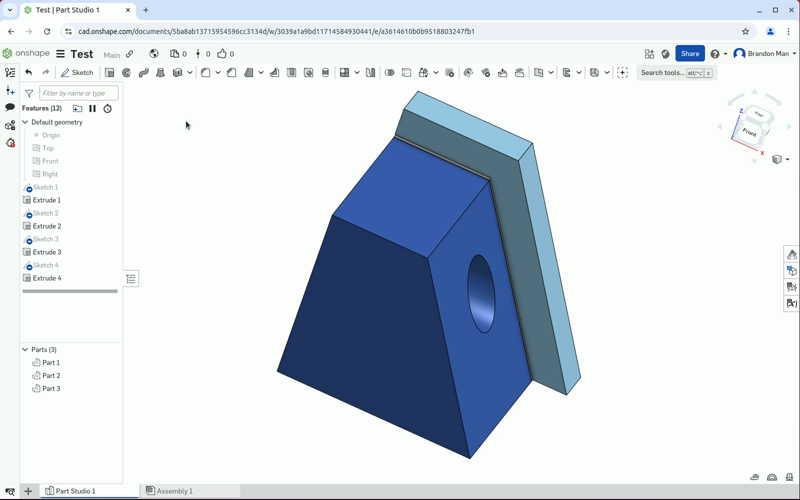
key(left, 2)
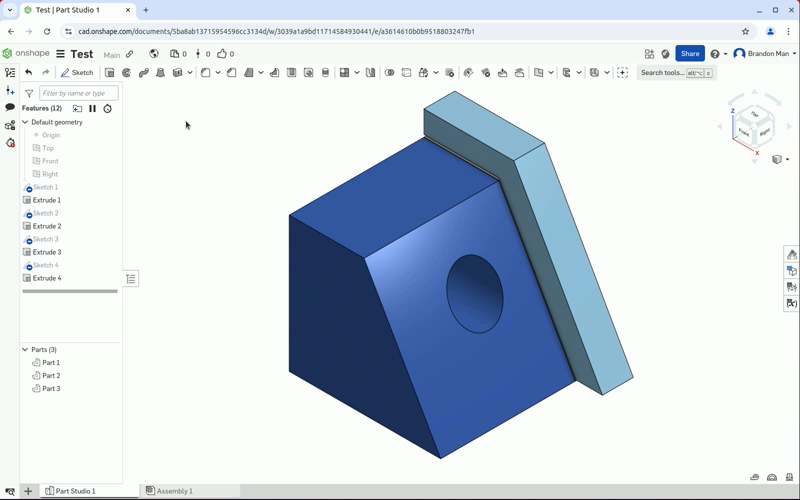
mouse_move(73, 189)
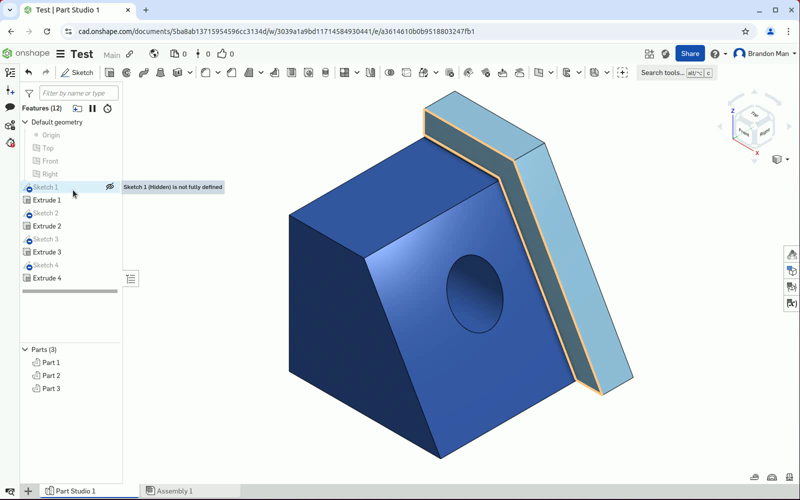
click(73, 189)